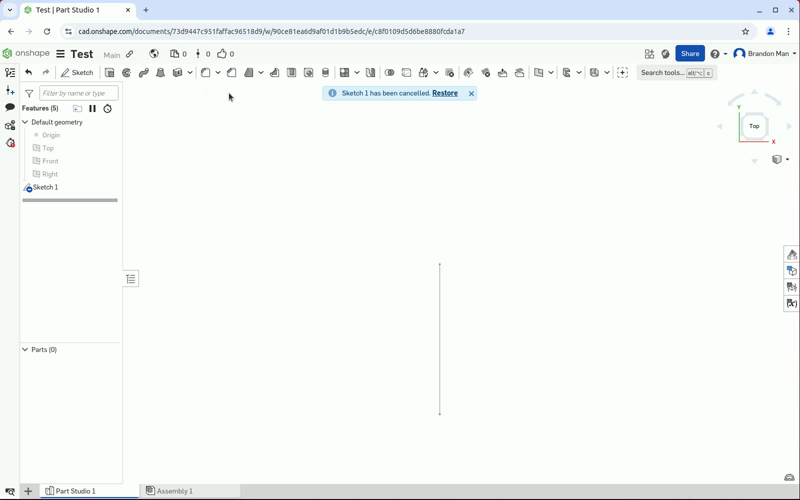
key(shift+h)
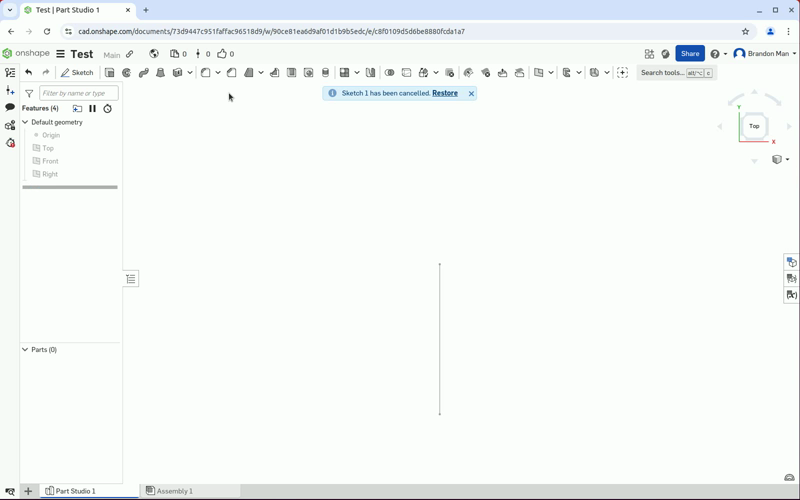
mouse_move(73, 352)
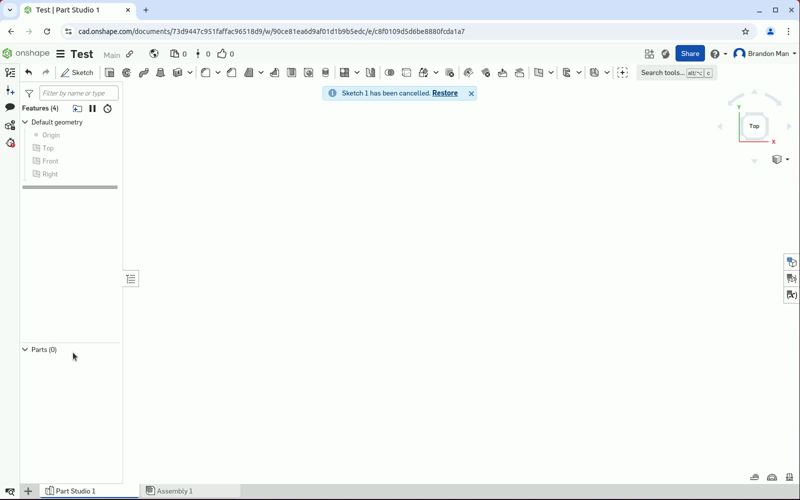
key(y)
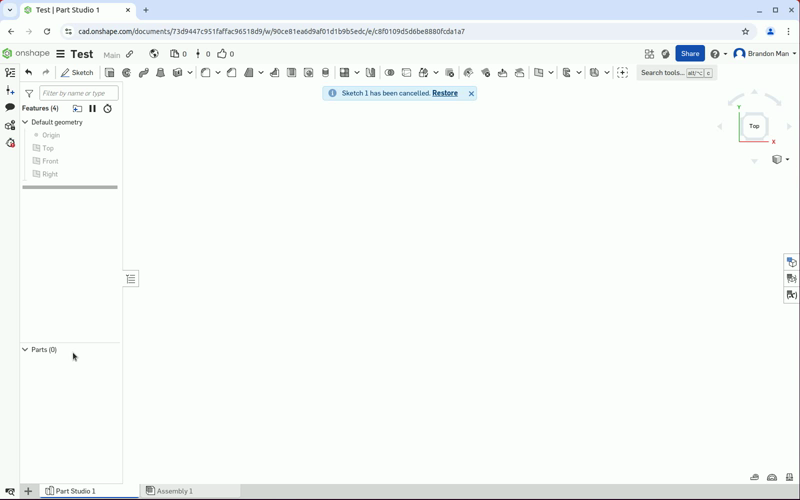
key(shift+p)
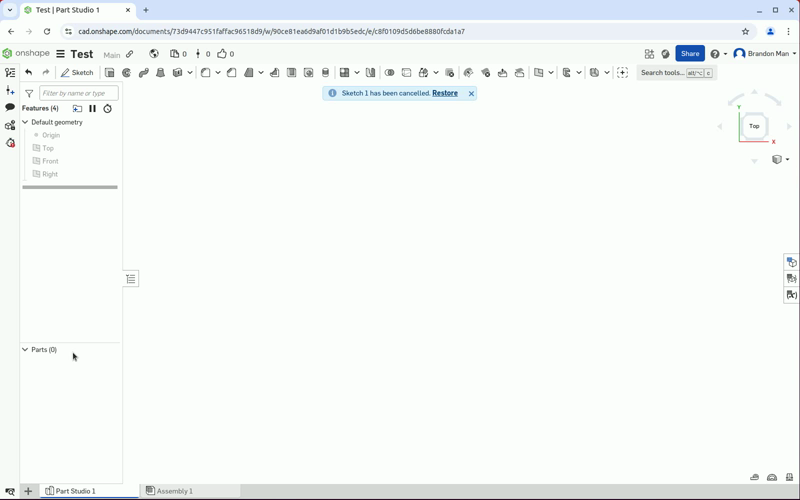
key(space)
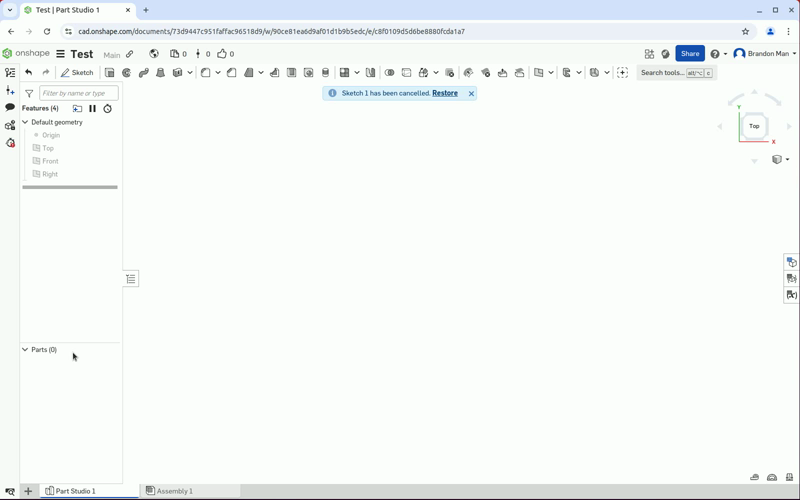
key_down(shift)
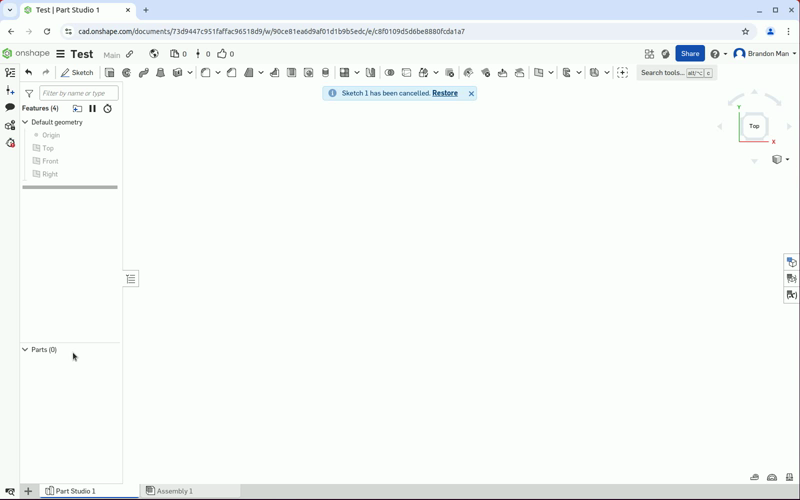
key(up)
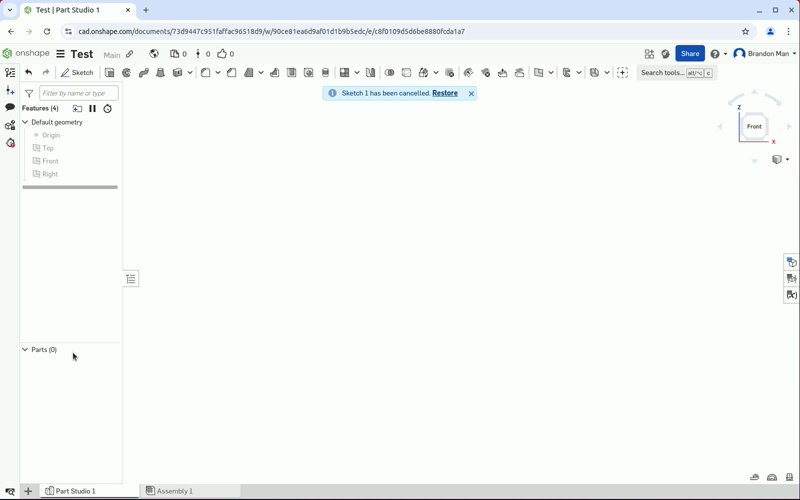
key_up(shift)
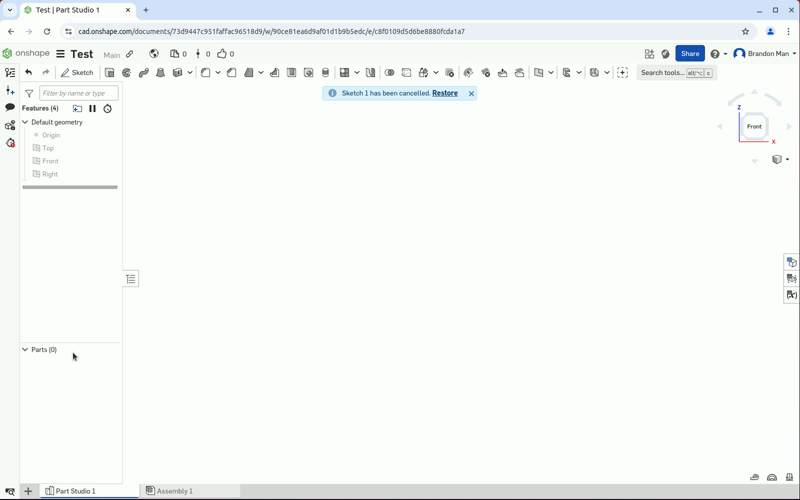
key(space)
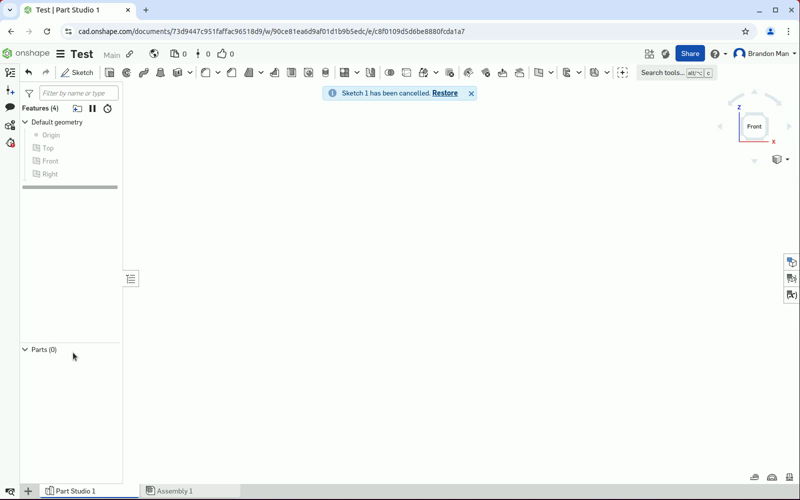
key_down(shift)
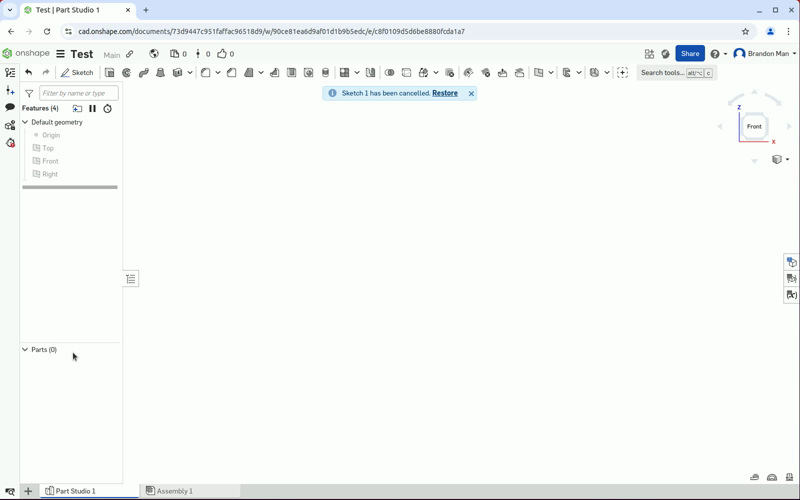
key(left)
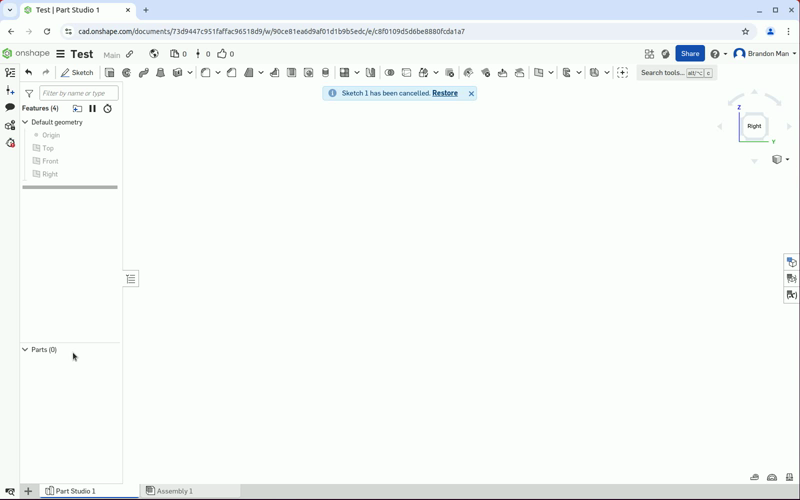
key_up(shift)
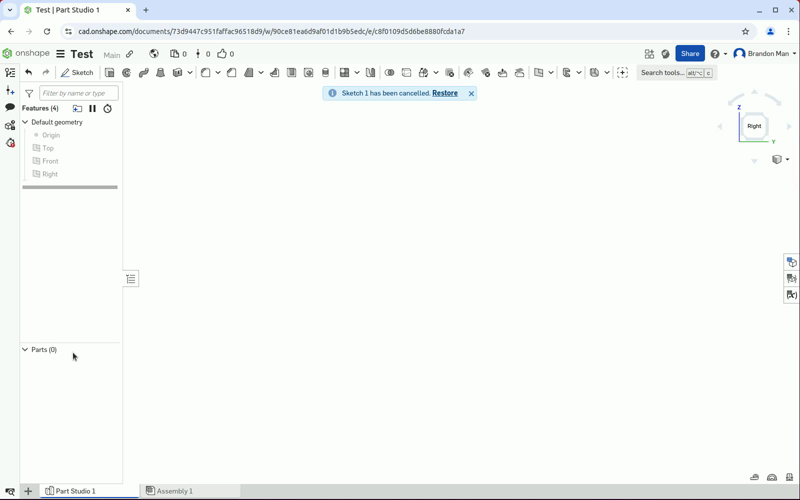
mouse_move(73, 352)
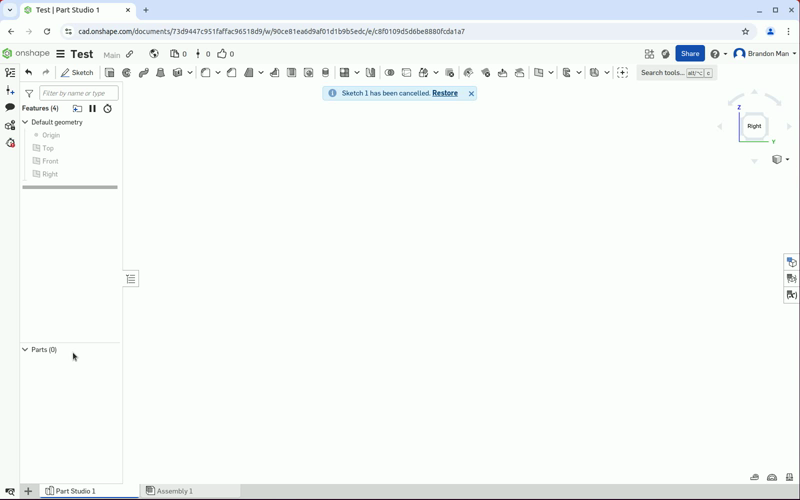
key(shift+y)
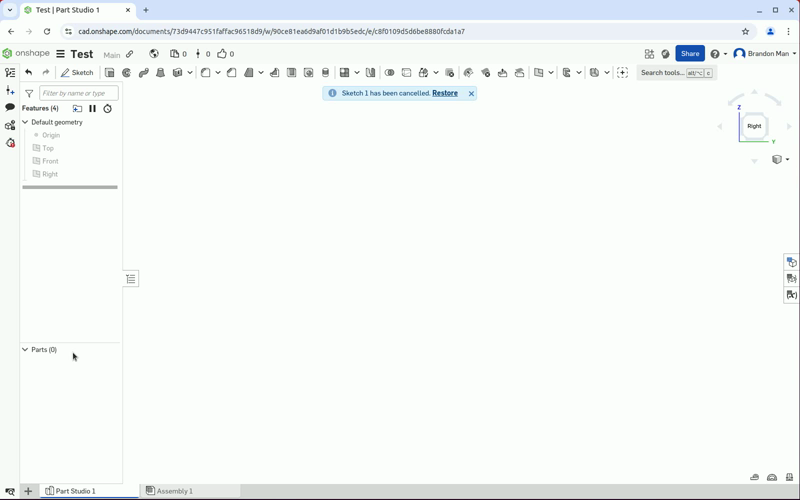
key(shift+s)
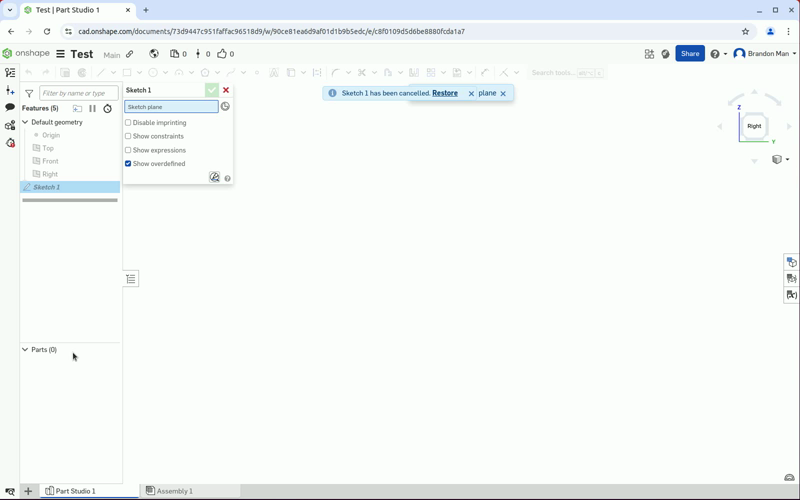
mouse_move(73, 176)
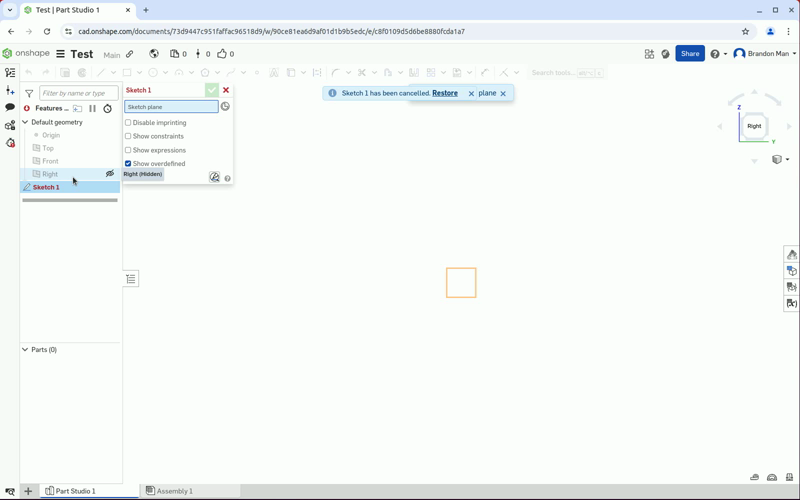
click(73, 176)
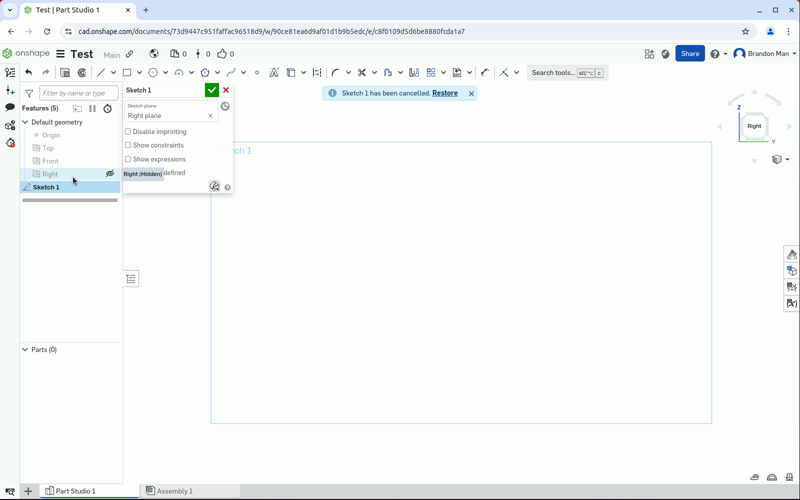
mouse_move(73, 352)
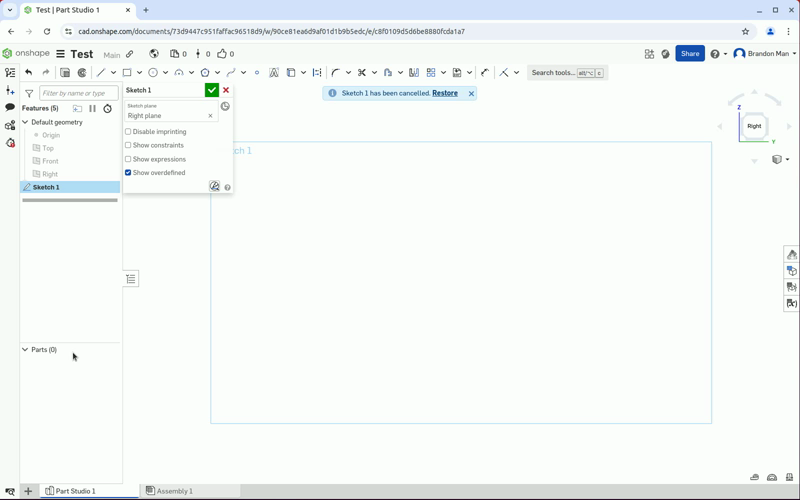
key(y)
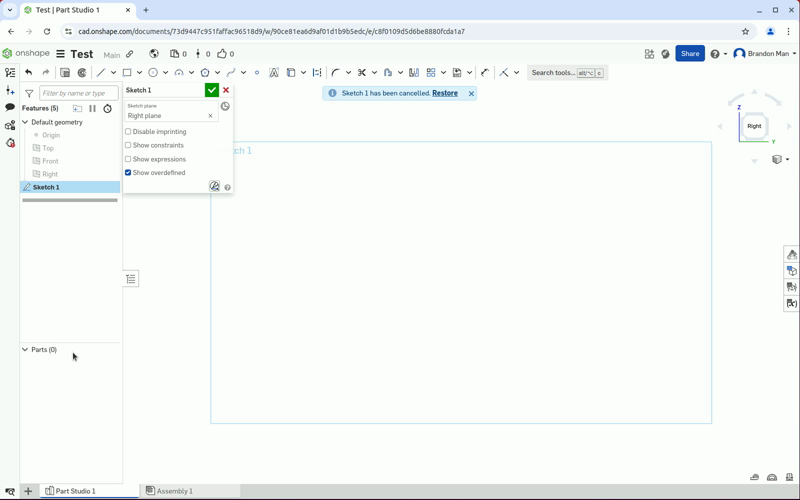
key(l)
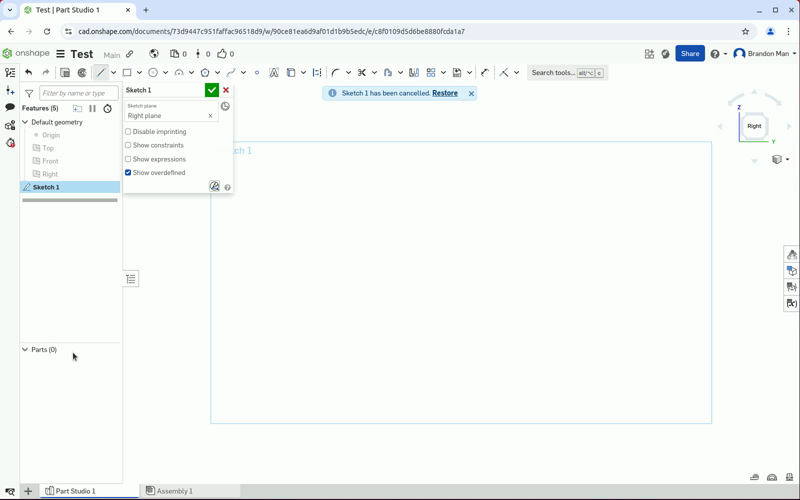
key_down(shift)
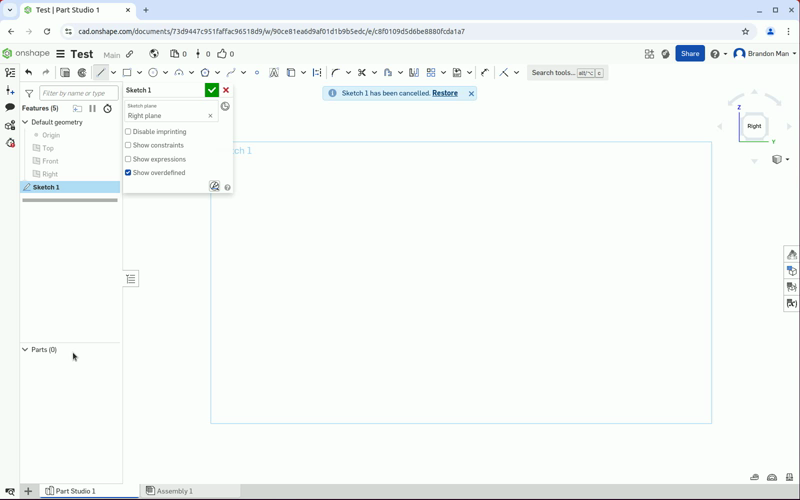
mouse_move(430, 200)
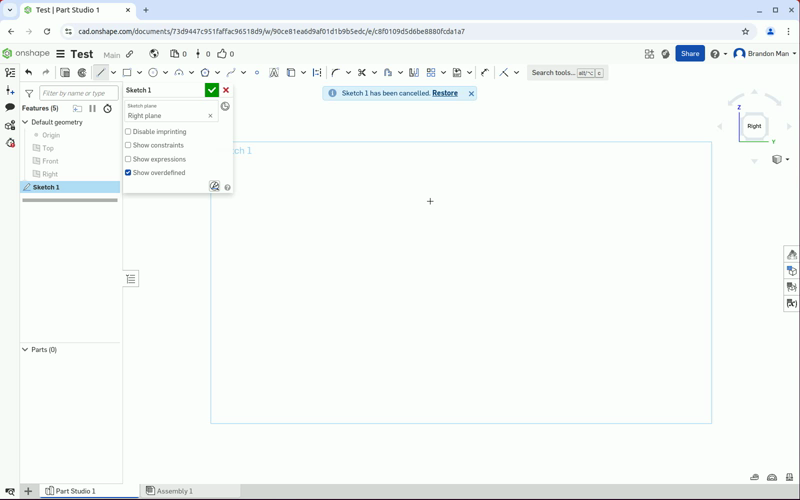
click(430, 200)
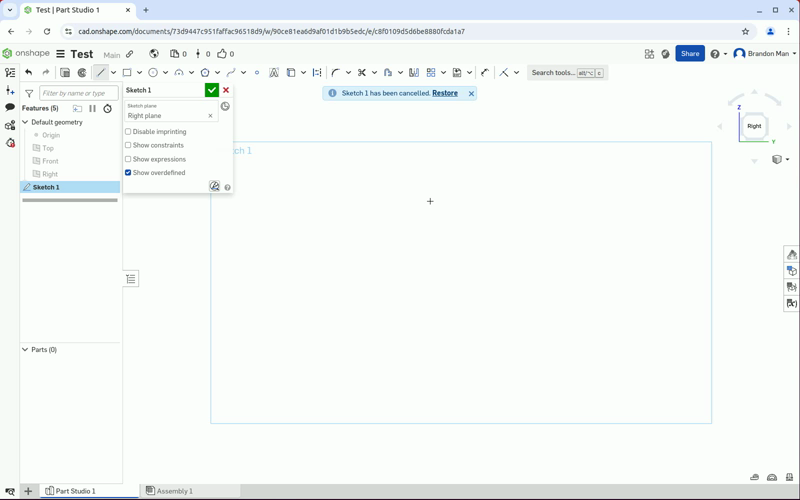
key_up(shift)
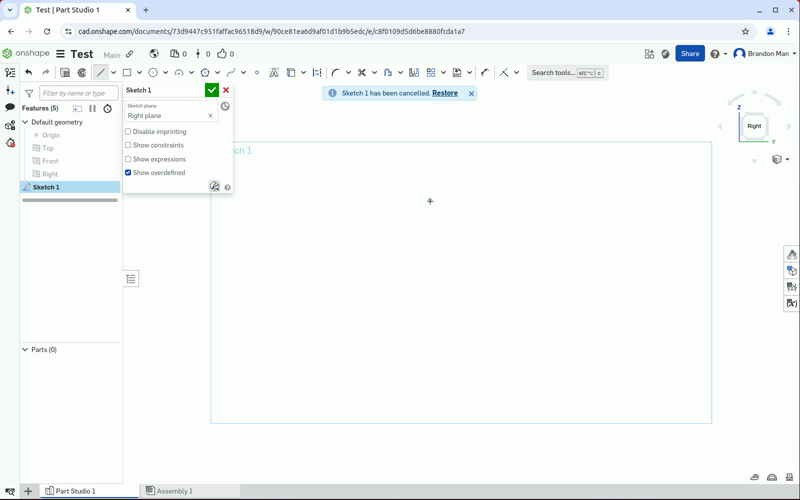
key_down(shift)
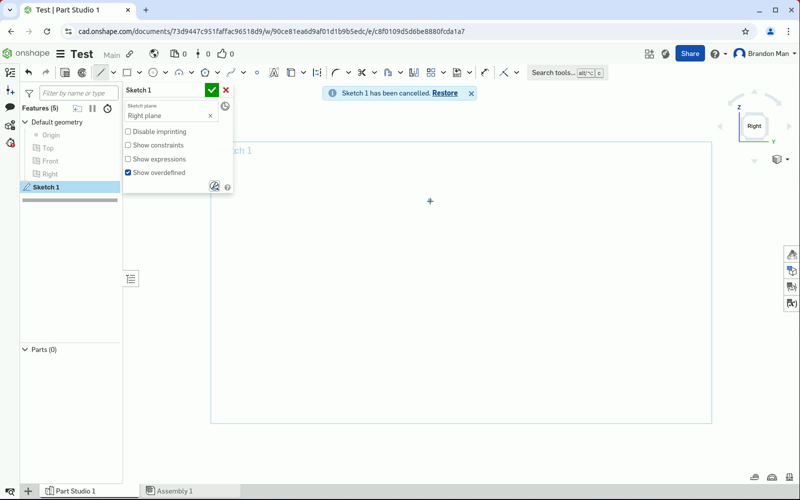
mouse_move(460, 200)
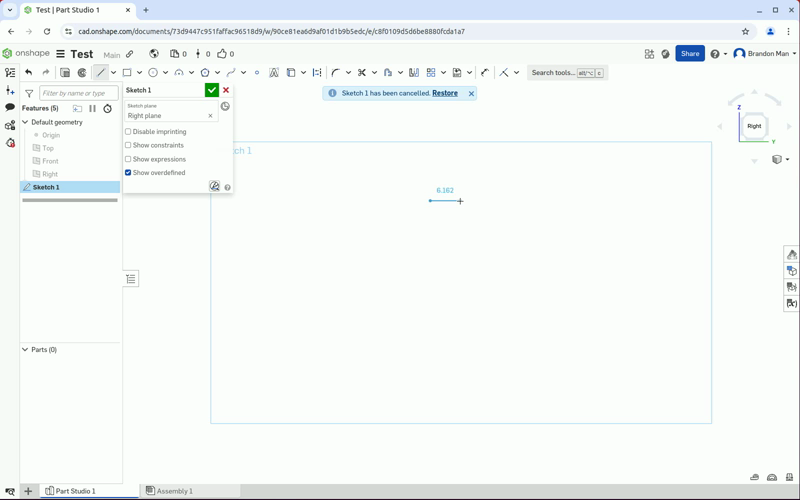
mouse_move(451, 200)
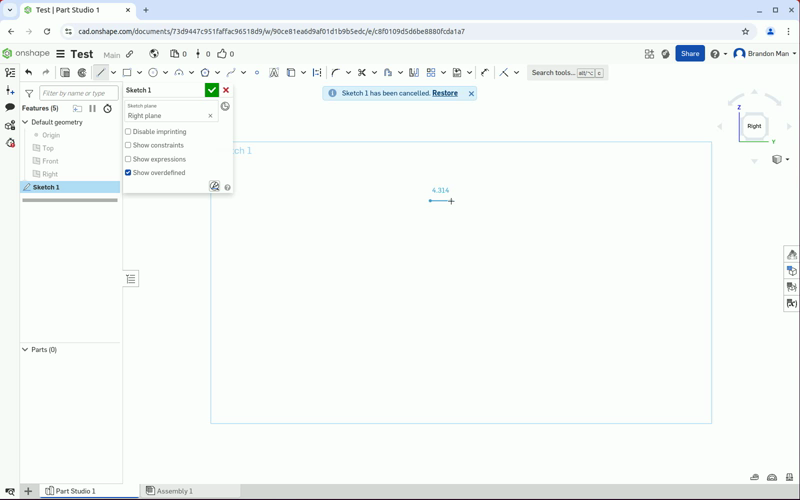
click(451, 200)
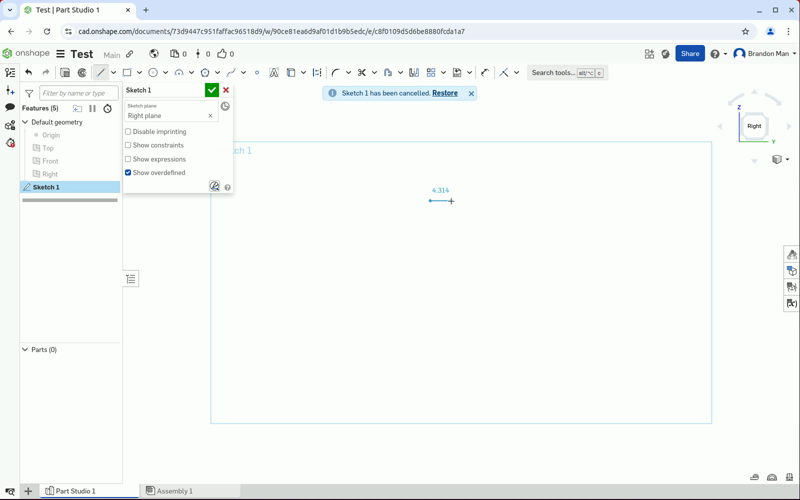
key_up(shift)
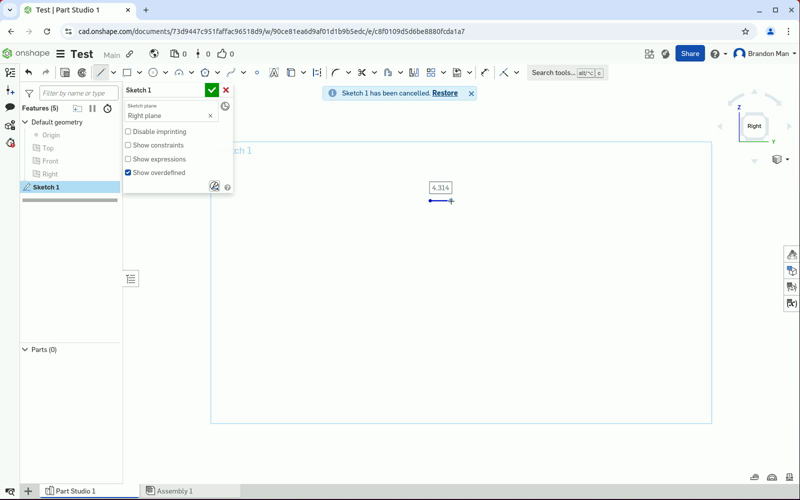
key(esc)
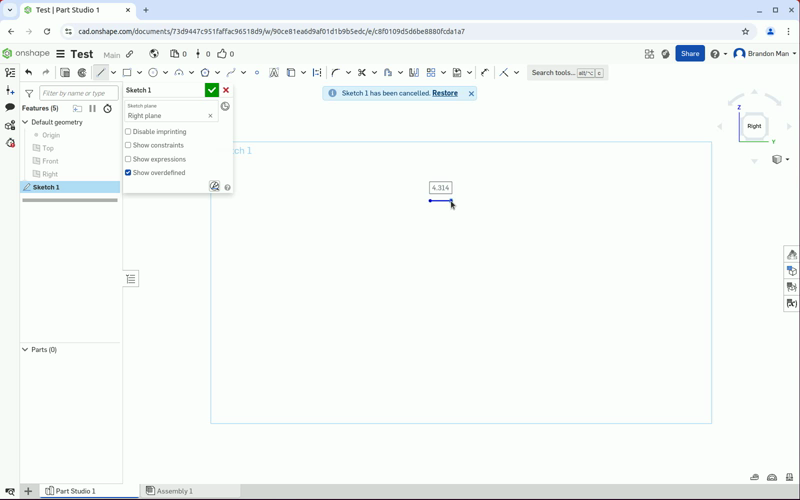
key(a)
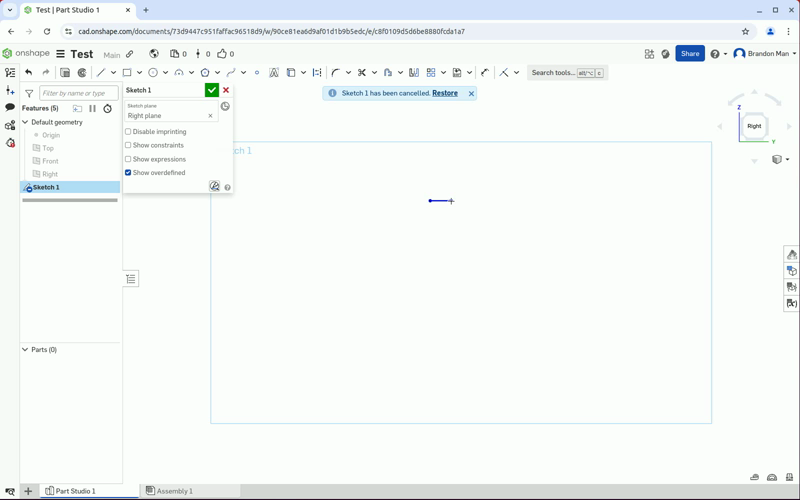
mouse_move(451, 200)
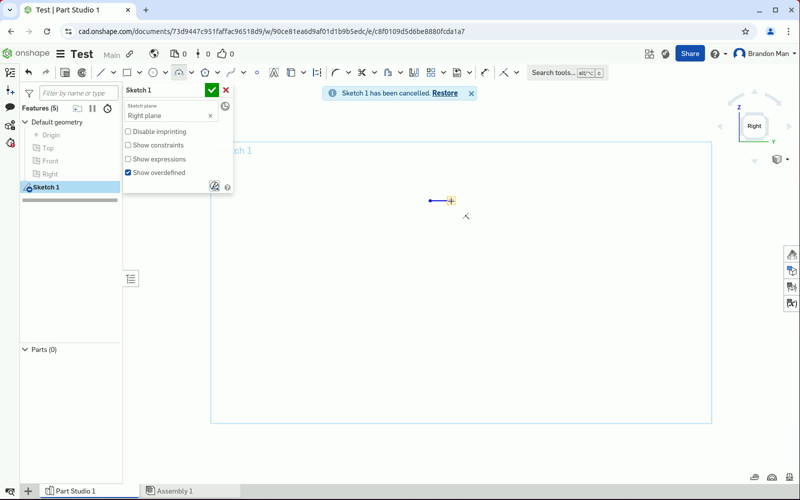
click(451, 200)
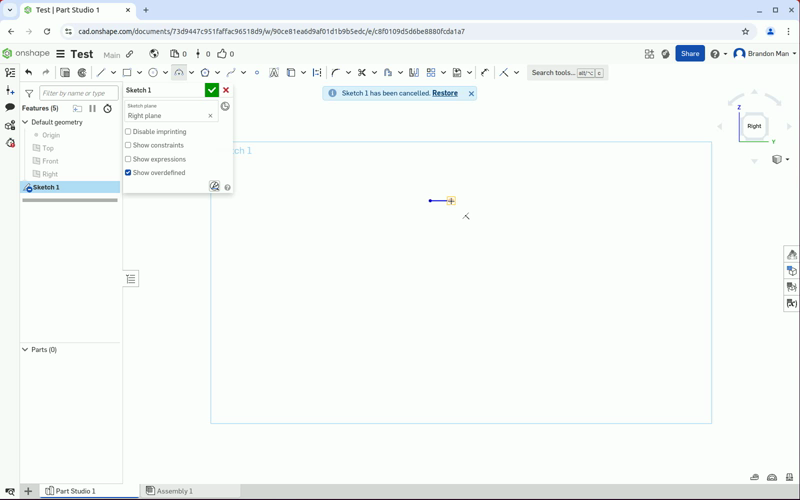
key_down(shift)
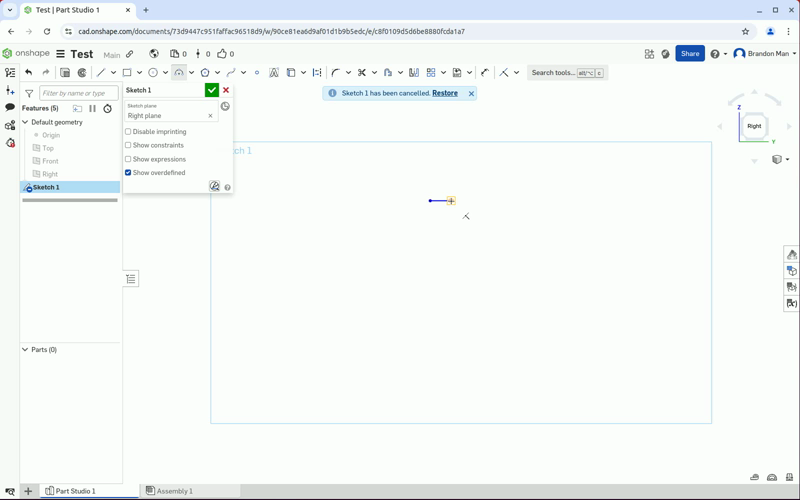
mouse_move(470, 200)
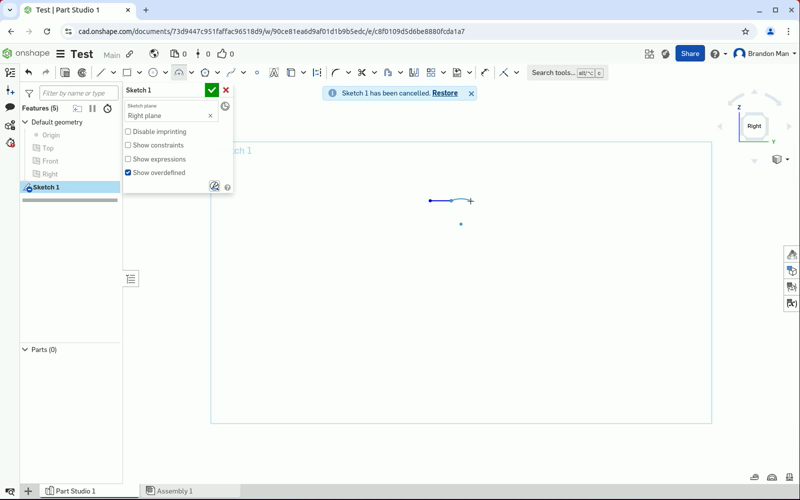
click(470, 200)
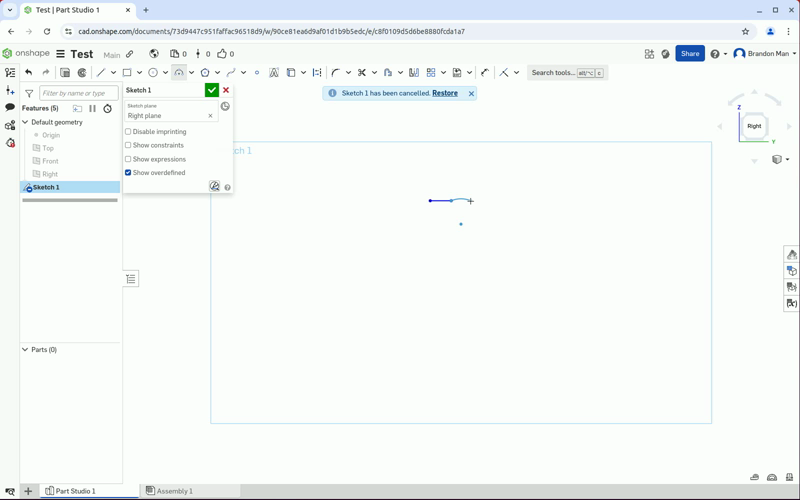
mouse_move(461, 190)
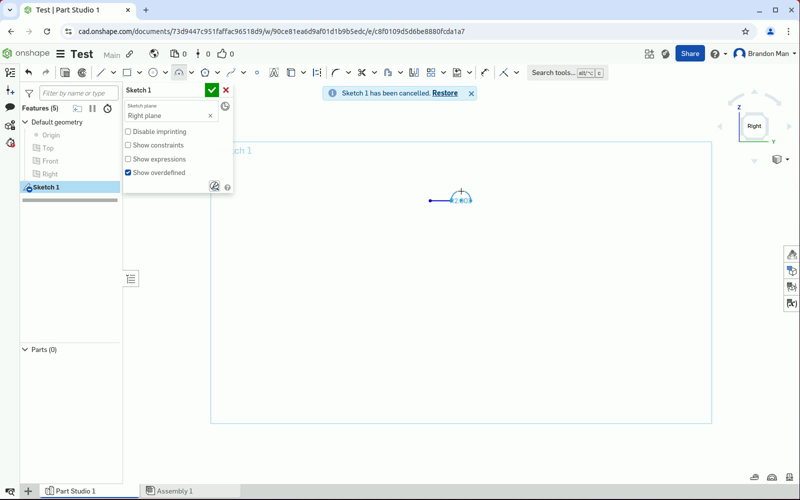
click(461, 190)
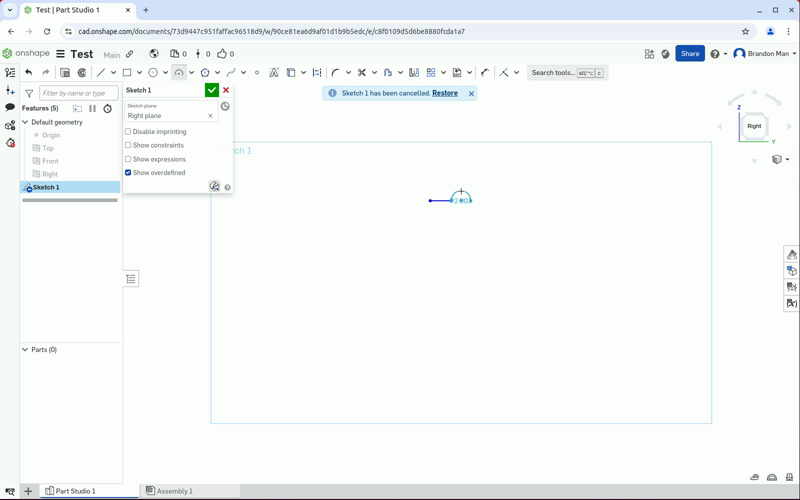
key_up(shift)
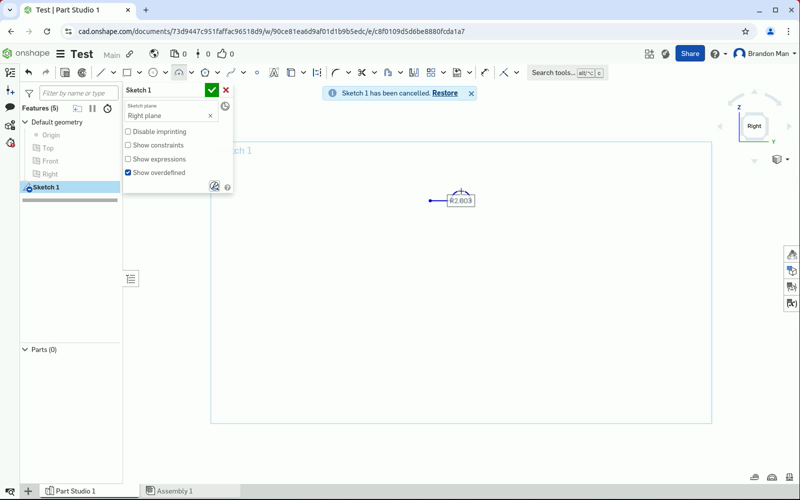
key(esc)
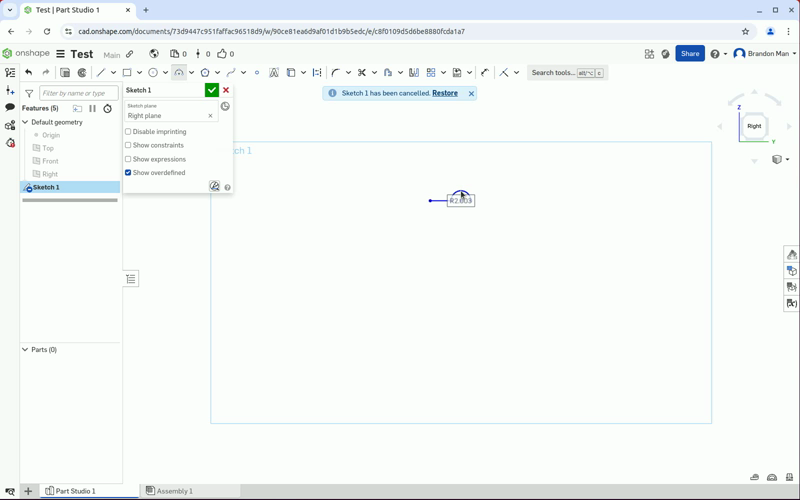
key(l)
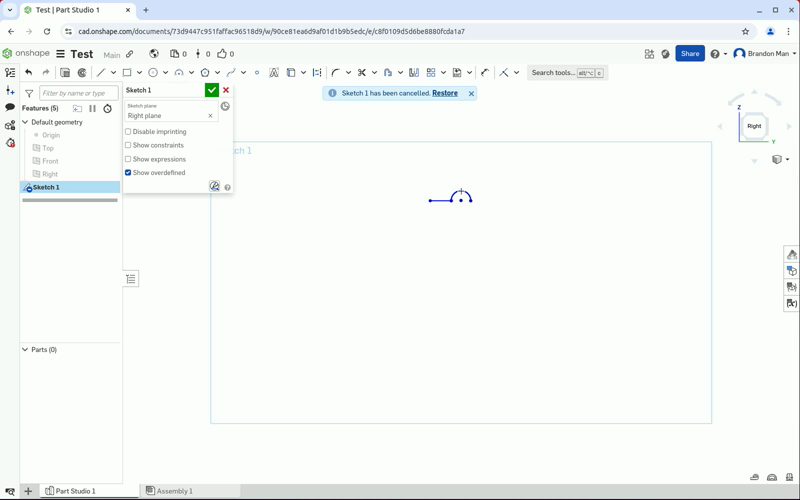
mouse_move(470, 200)
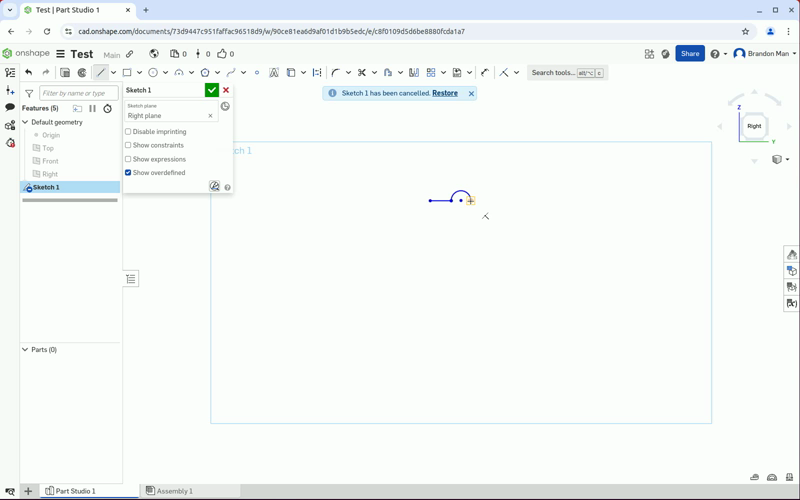
click(470, 200)
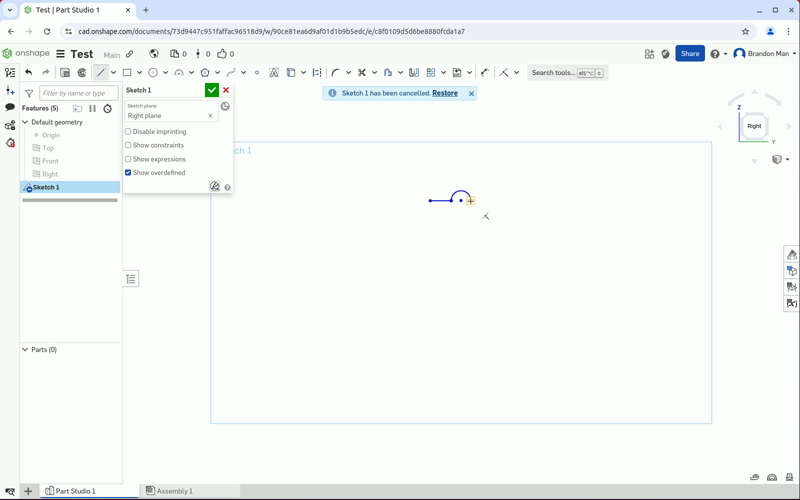
key_down(shift)
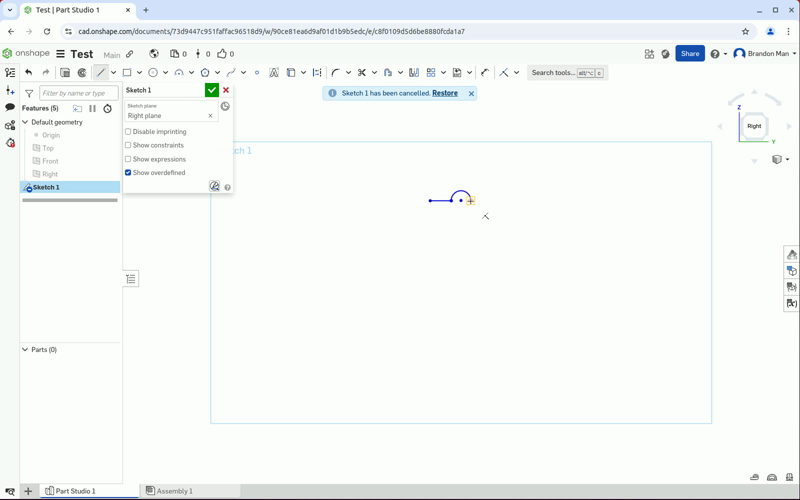
mouse_move(501, 200)
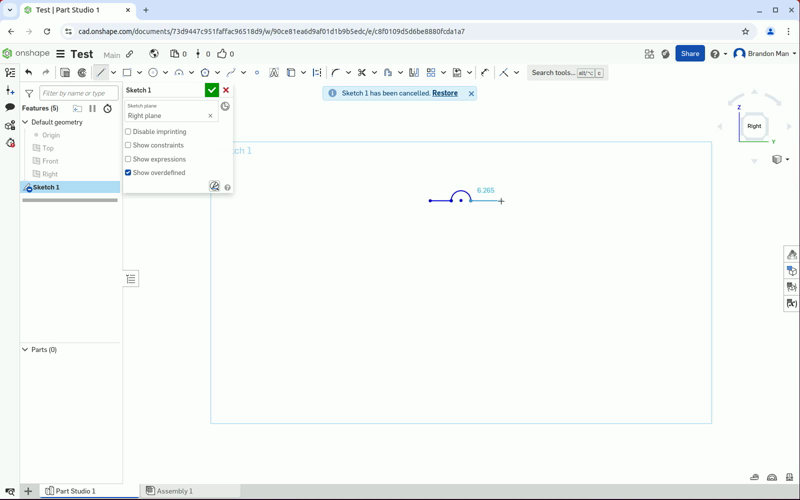
mouse_move(491, 200)
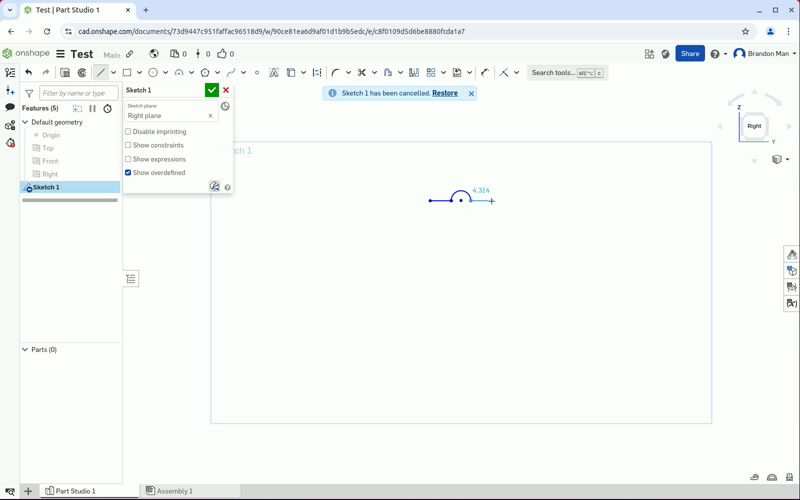
click(491, 200)
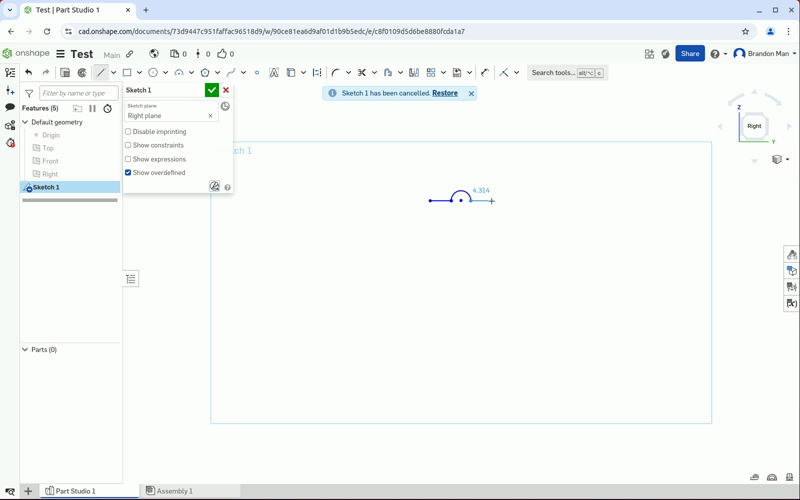
key_up(shift)
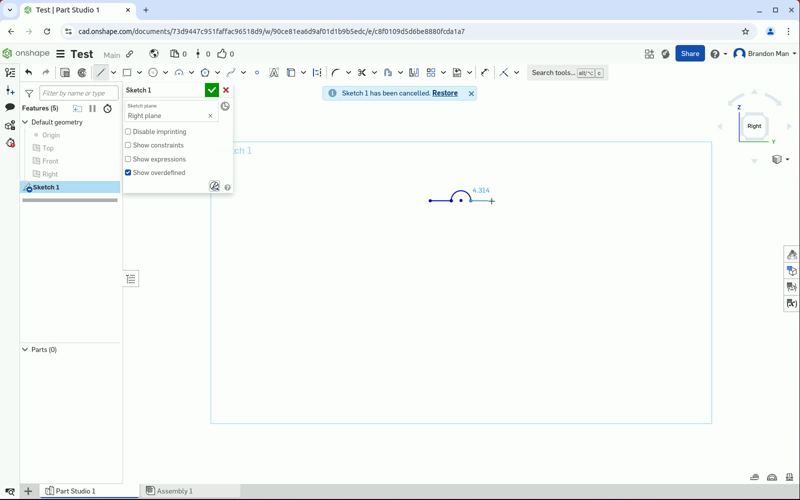
key(esc)
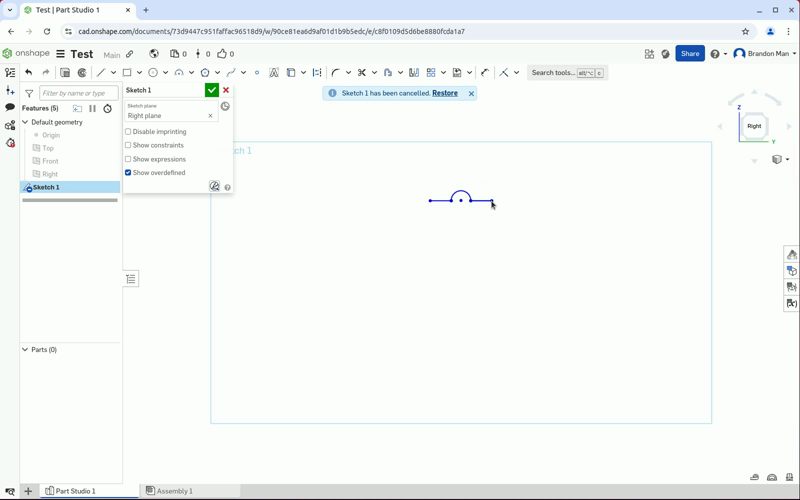
key(a)
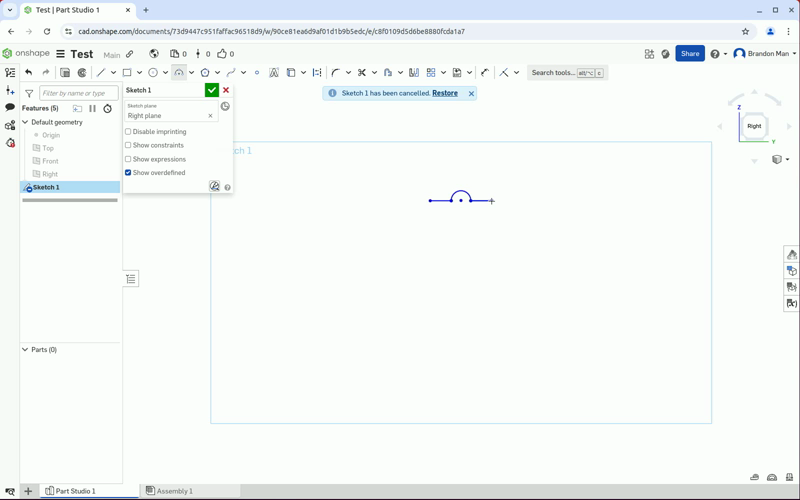
mouse_move(491, 200)
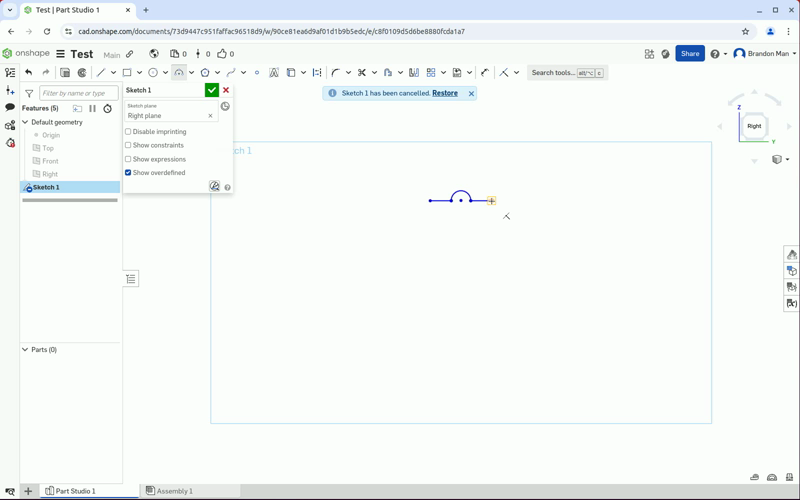
click(491, 200)
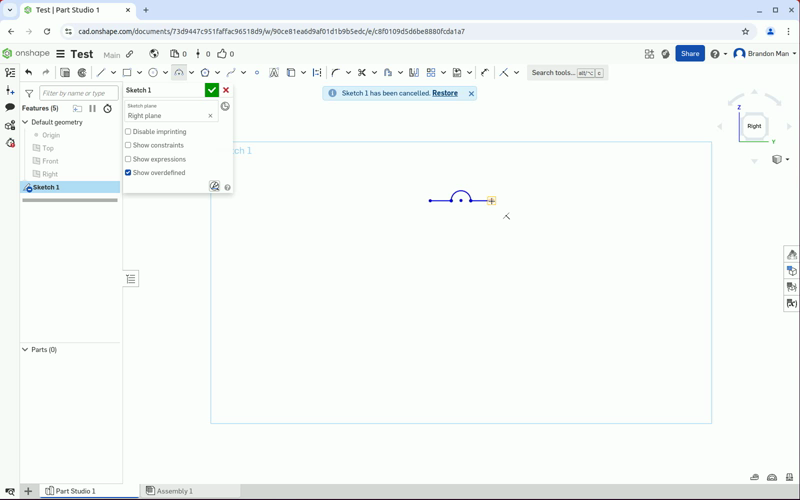
mouse_move(430, 200)
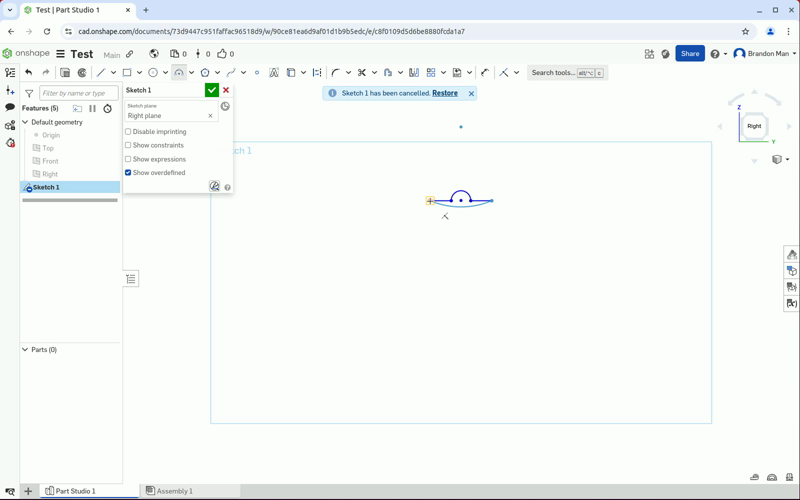
click(430, 200)
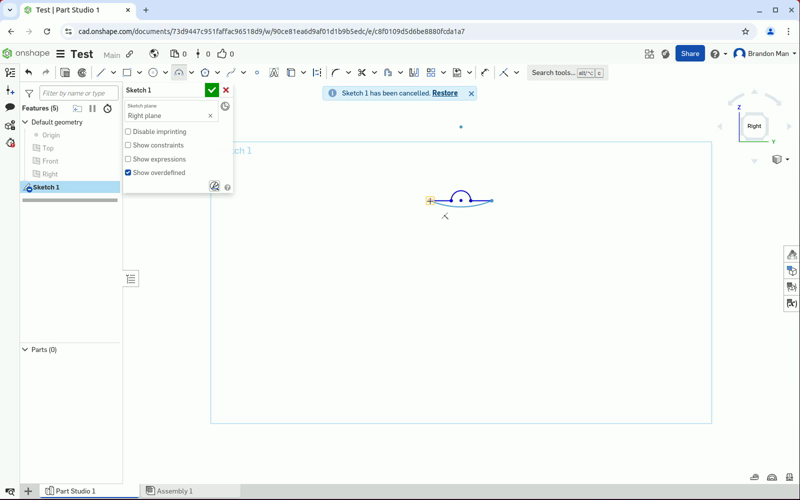
key_down(shift)
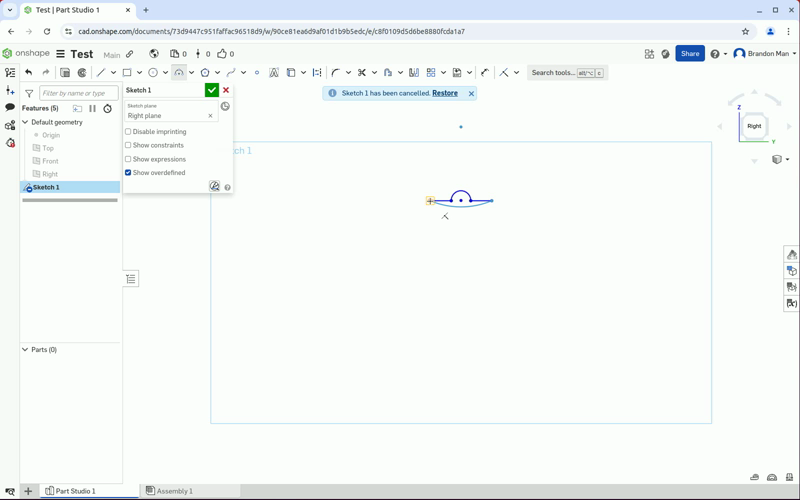
mouse_move(461, 170)
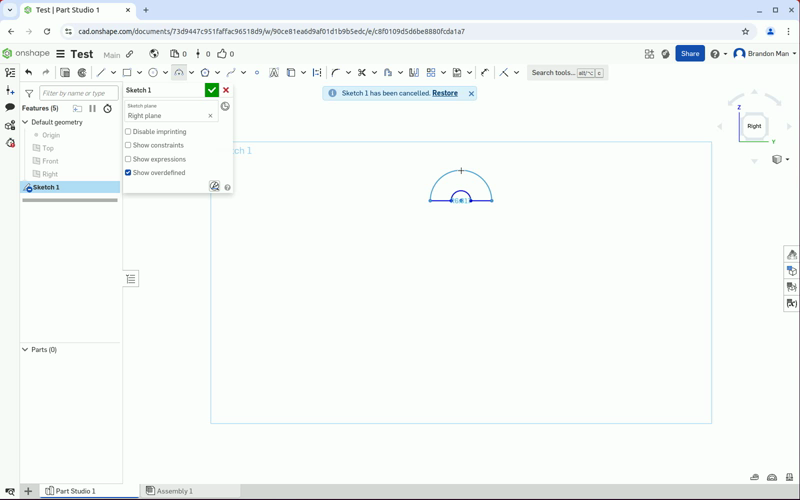
click(461, 170)
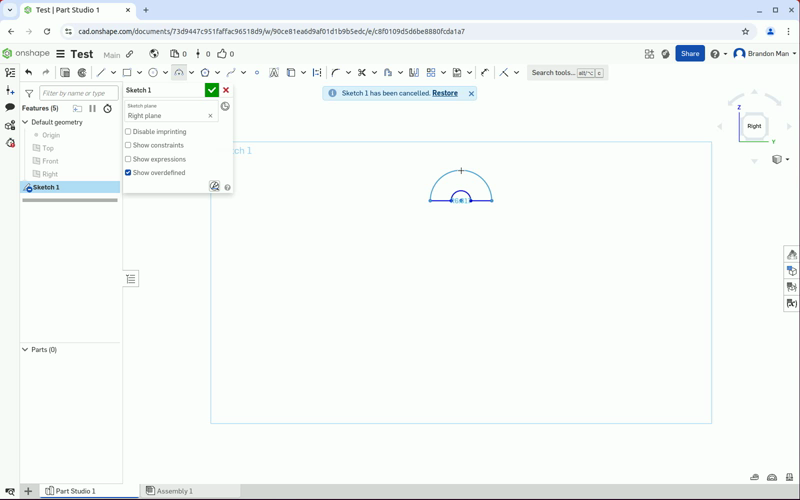
key_up(shift)
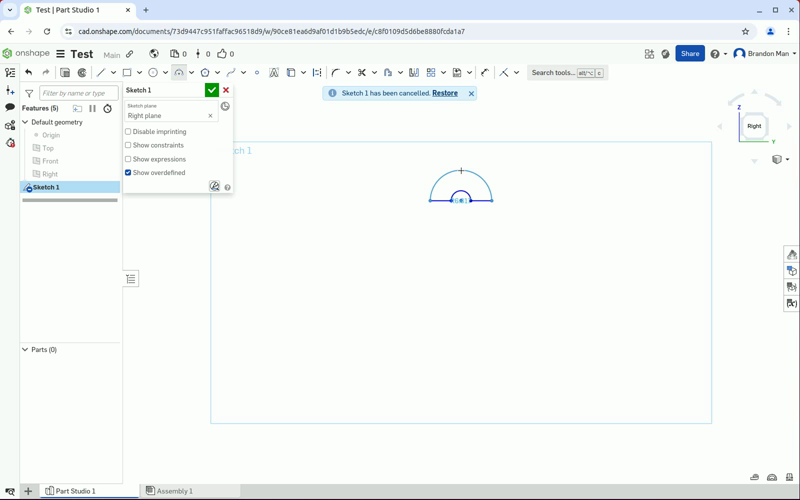
key(esc)
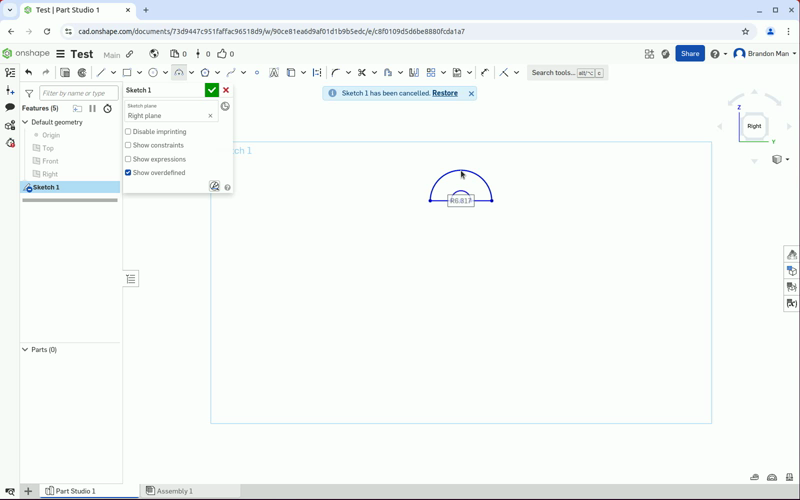
mouse_move(439, 184)
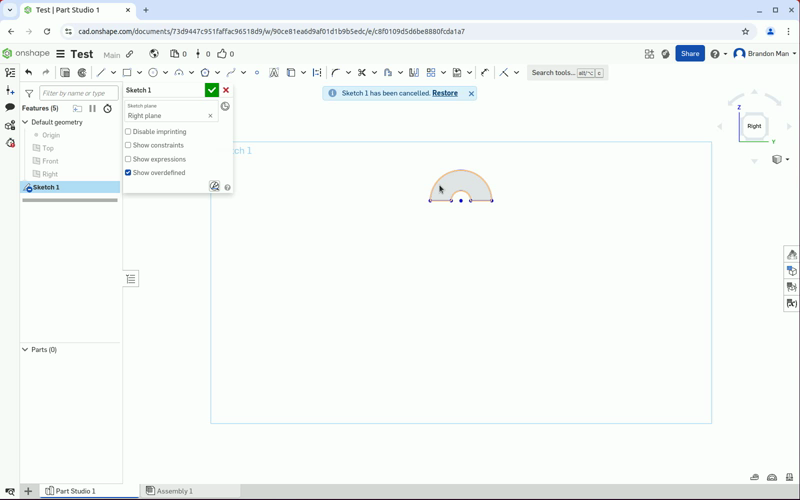
scroll(6)
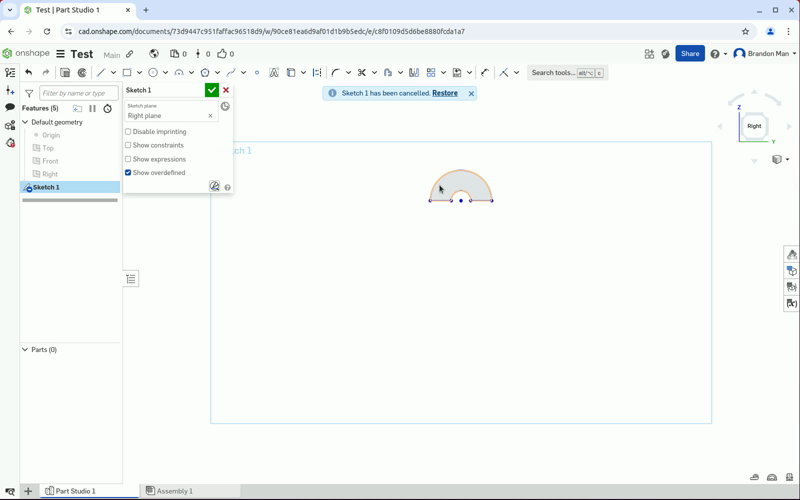
scroll(6)
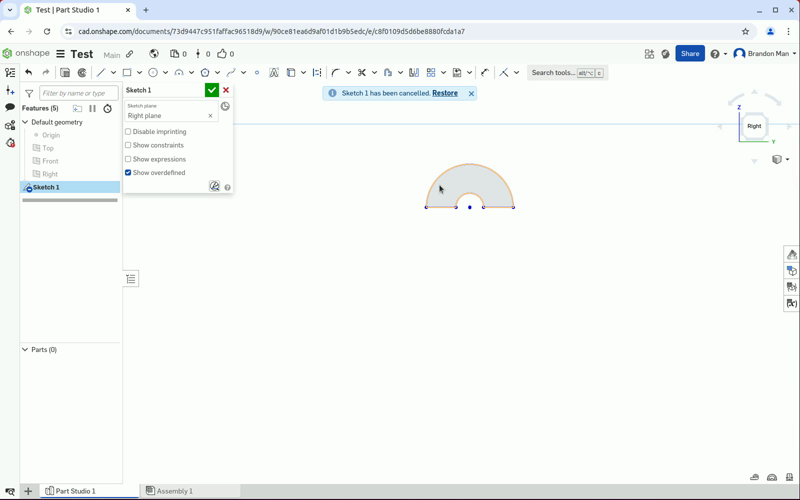
scroll(6)
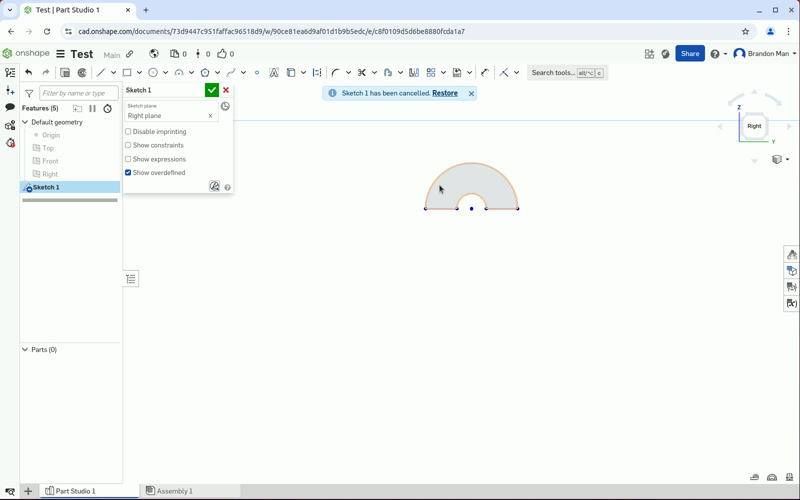
scroll(6)
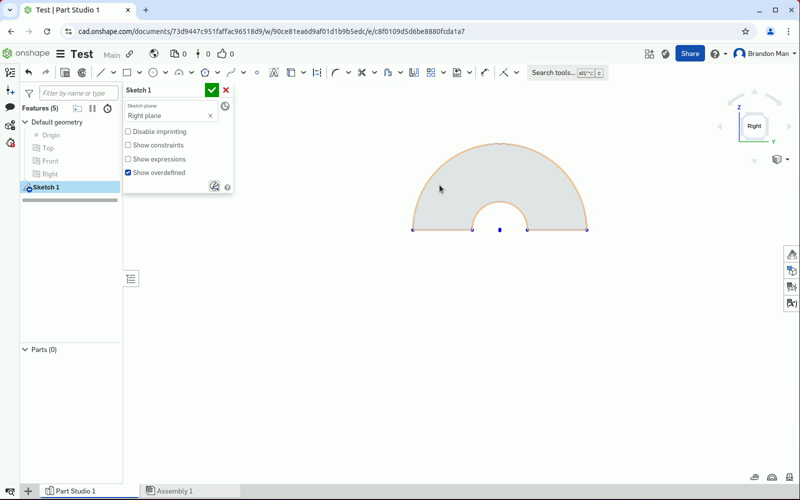
scroll(6)
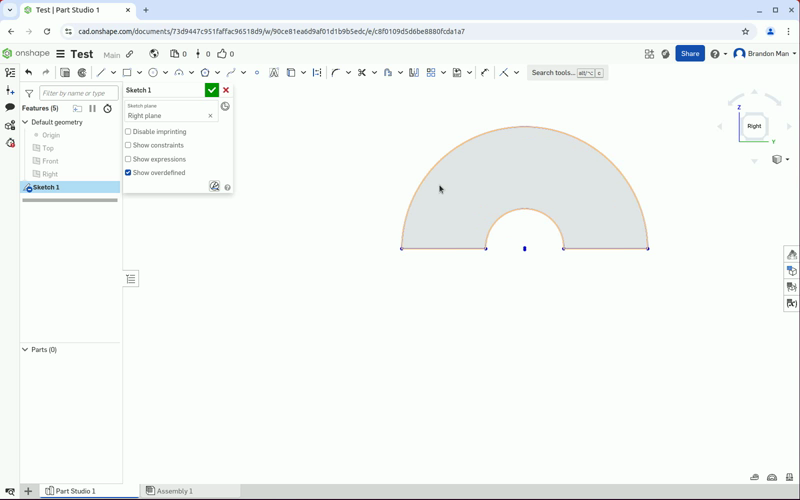
scroll(6)
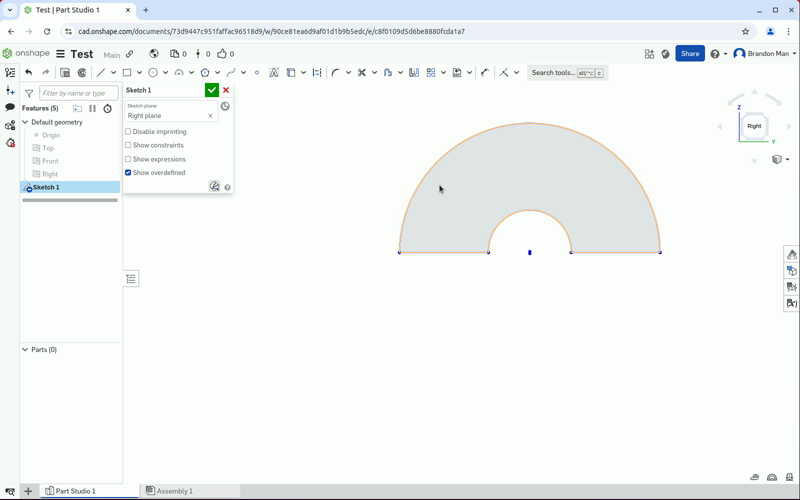
scroll(6)
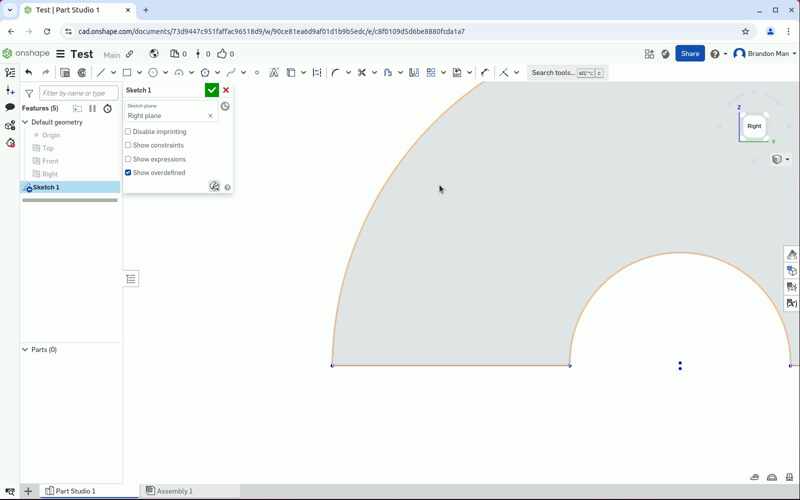
click(439, 184)
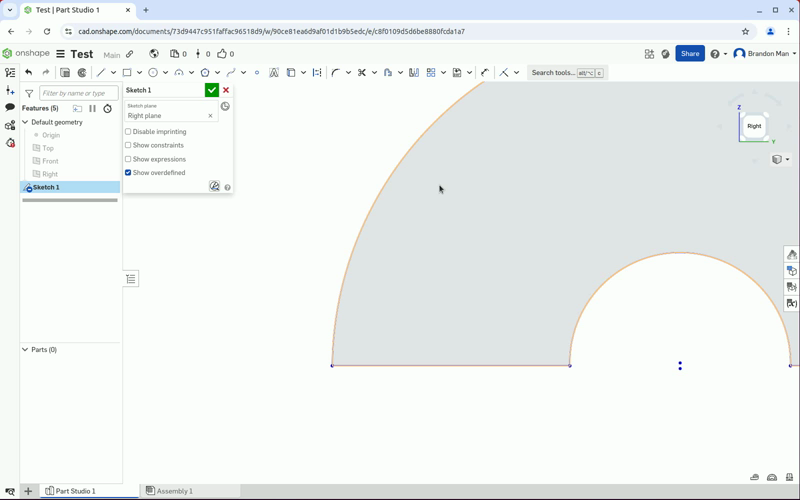
scroll(-6)
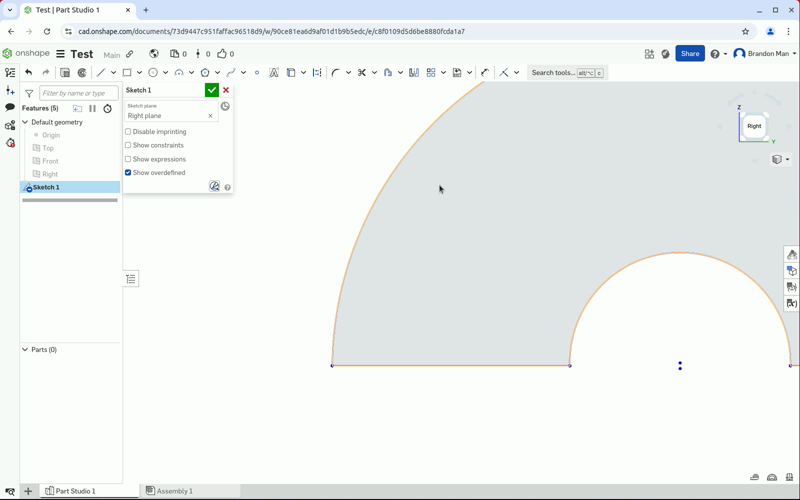
scroll(-6)
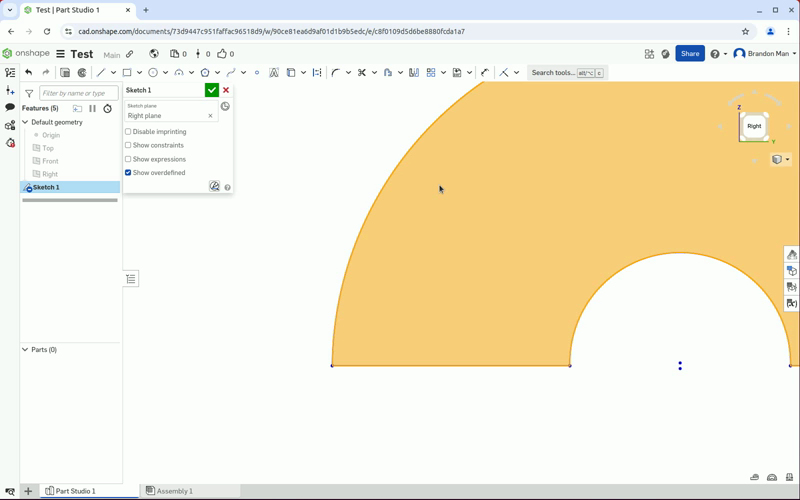
scroll(-6)
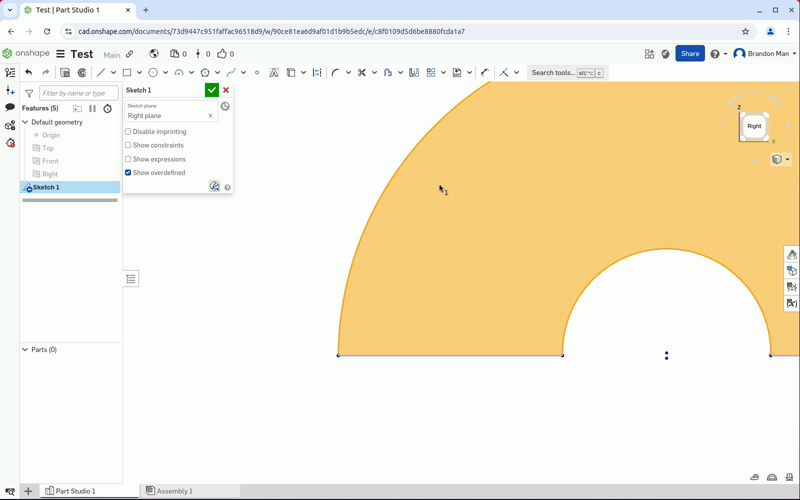
scroll(-6)
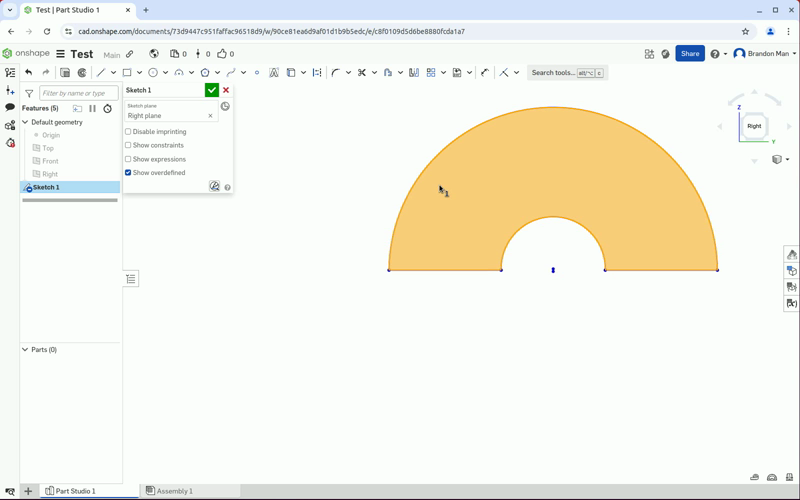
scroll(-6)
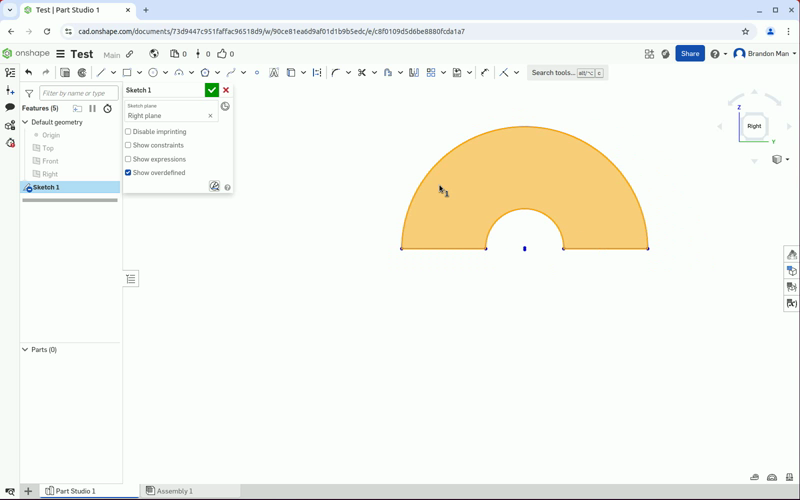
scroll(-6)
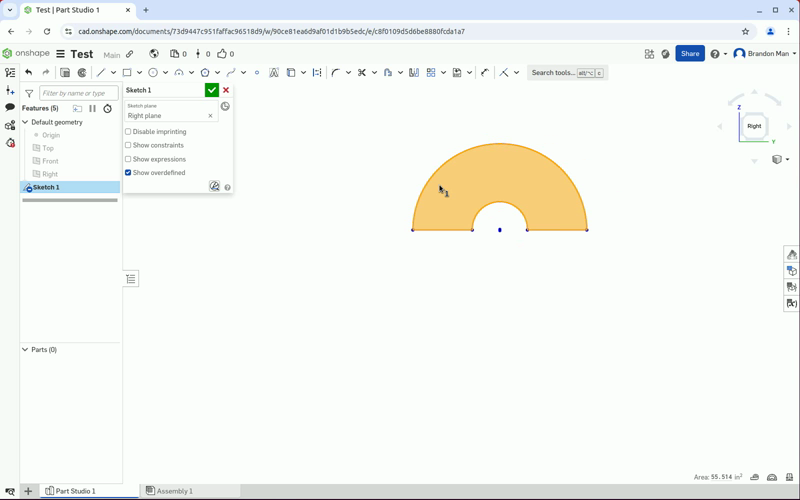
scroll(-6)
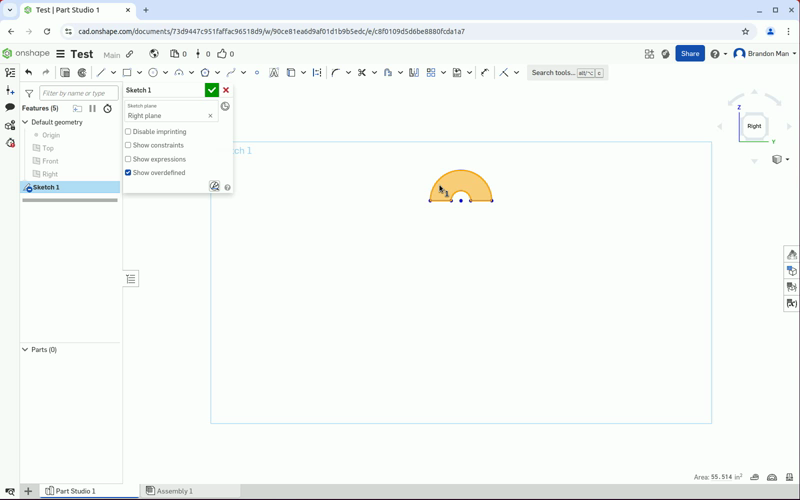
mouse_move(73, 352)
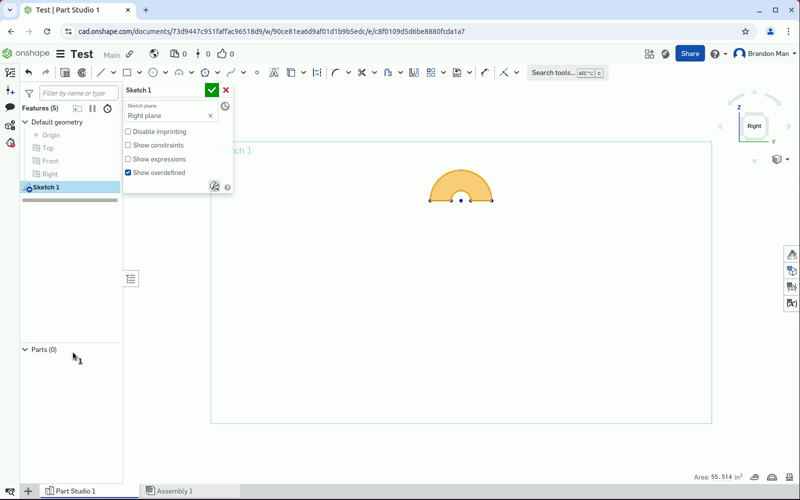
key(shift+y)
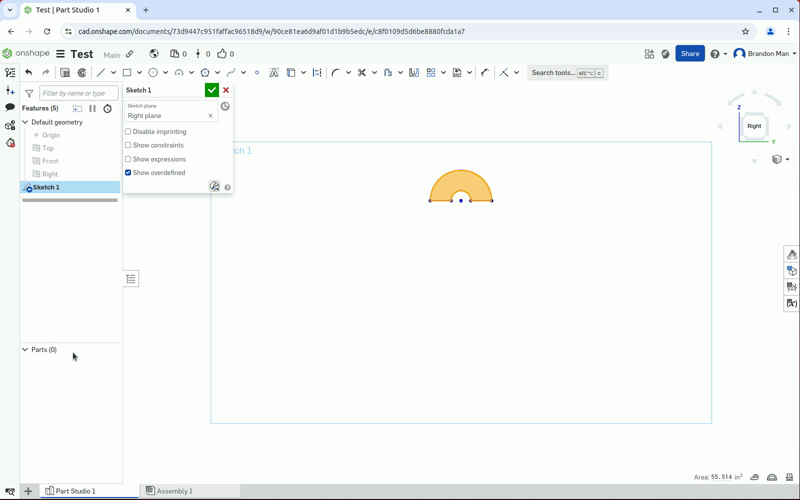
key(shift+e)
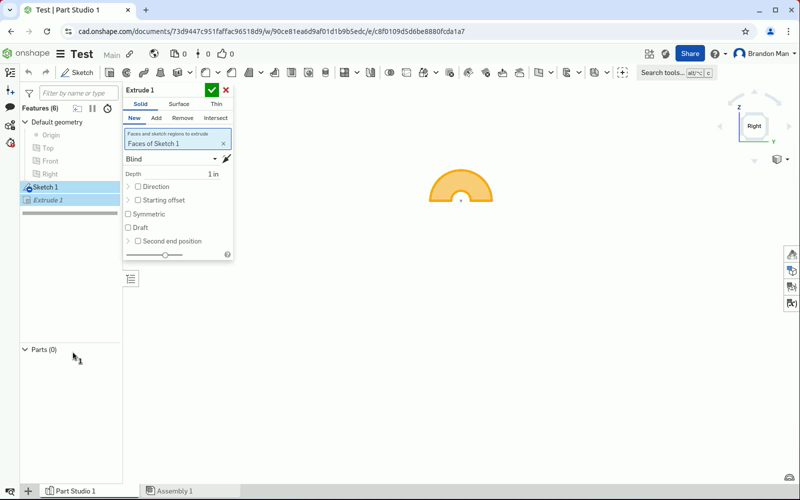
mouse_move(143, 106)
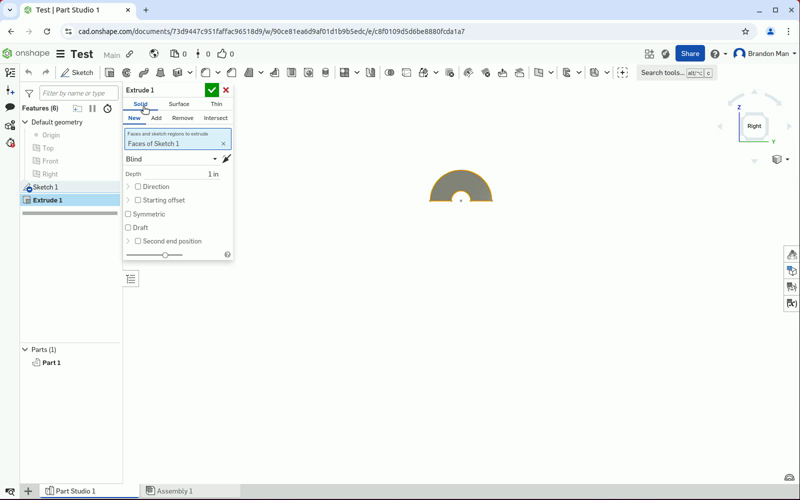
click(143, 106)
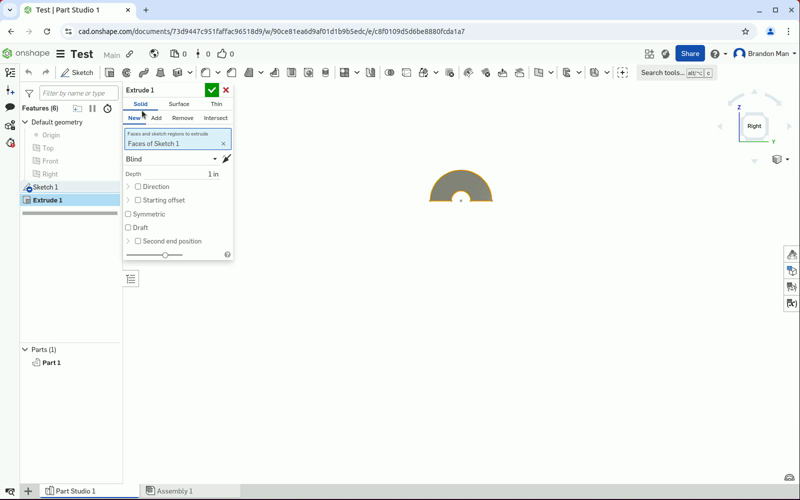
mouse_move(137, 120)
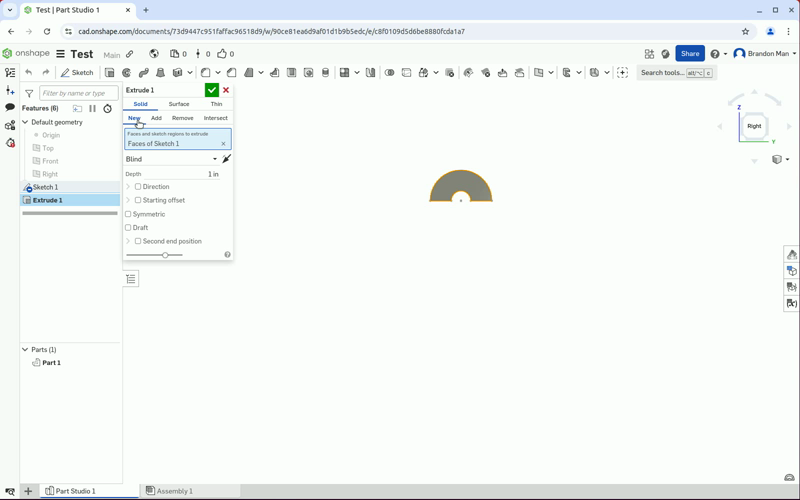
click(137, 120)
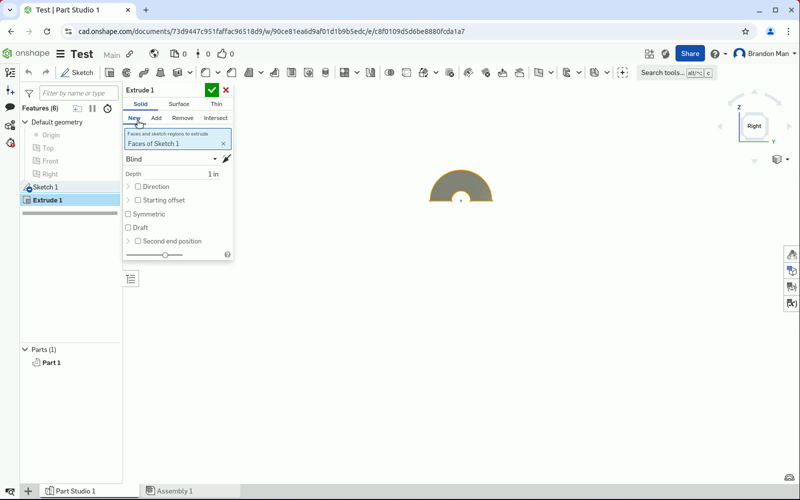
key(tab, 4)
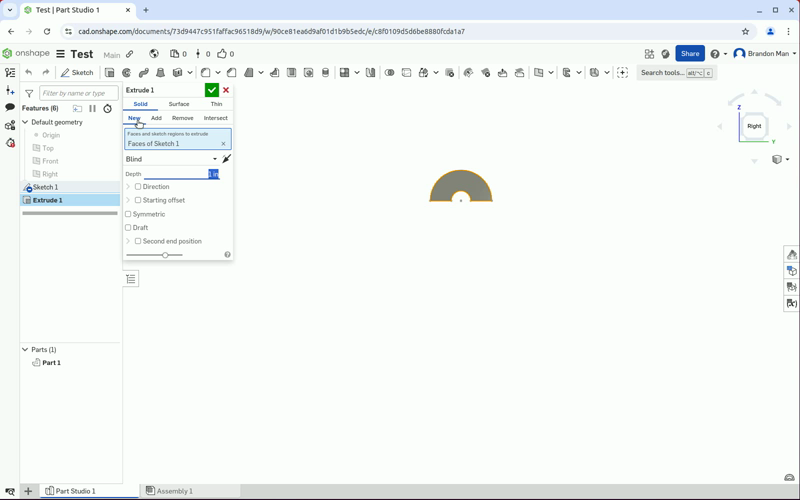
text(4.092)
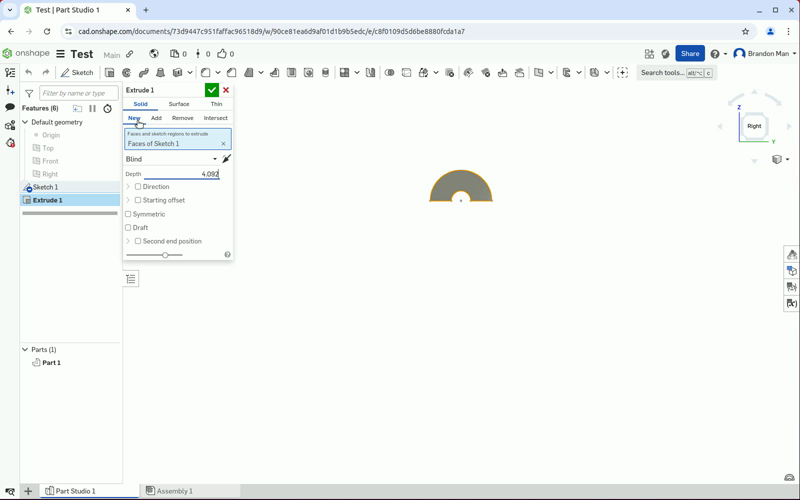
key(enter)
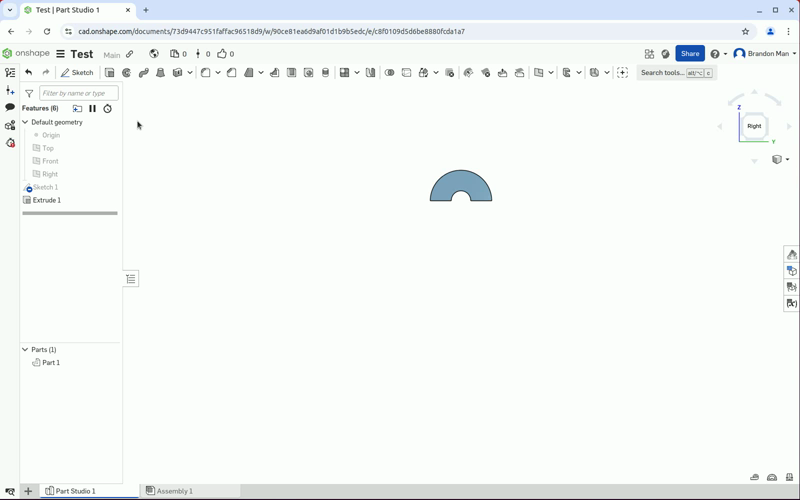
key(shift+h)
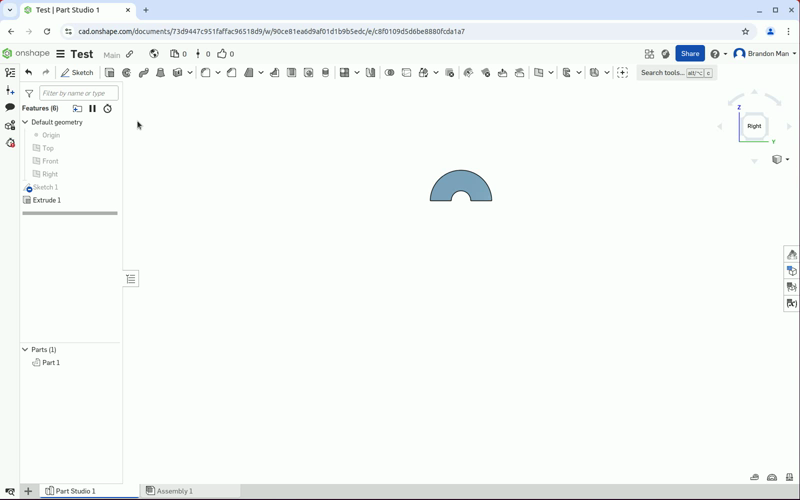
key(shift+h)
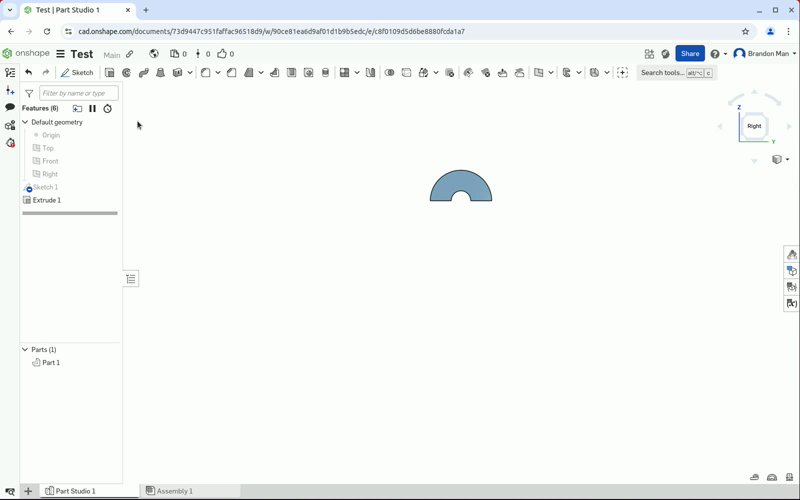
mouse_move(73, 189)
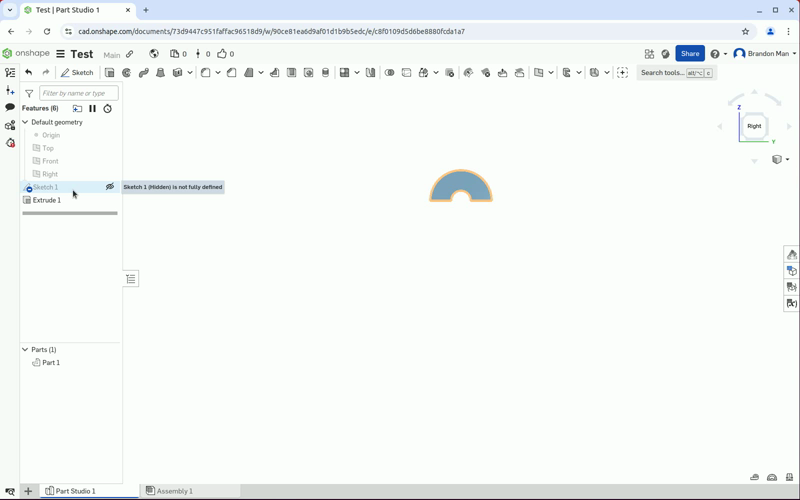
click(73, 189)
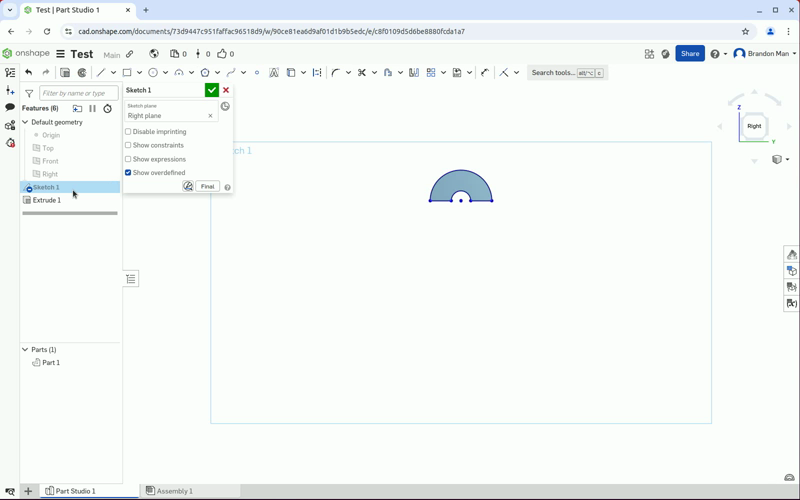
mouse_move(229, 92)
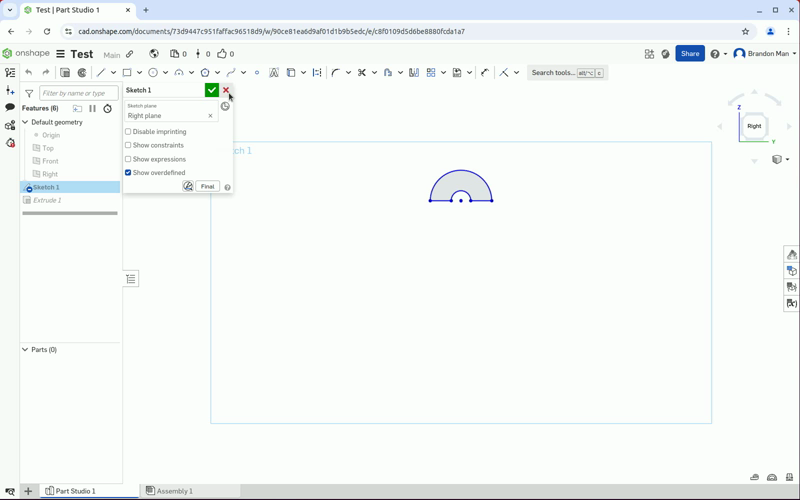
click(229, 92)
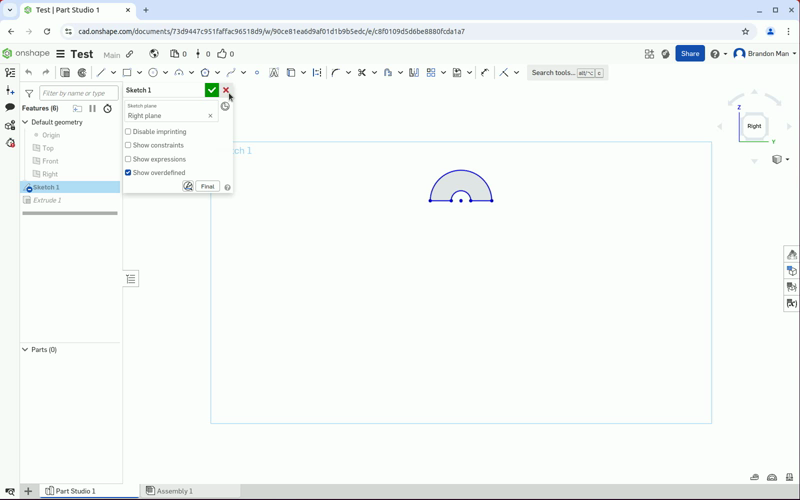
key(shift+s)
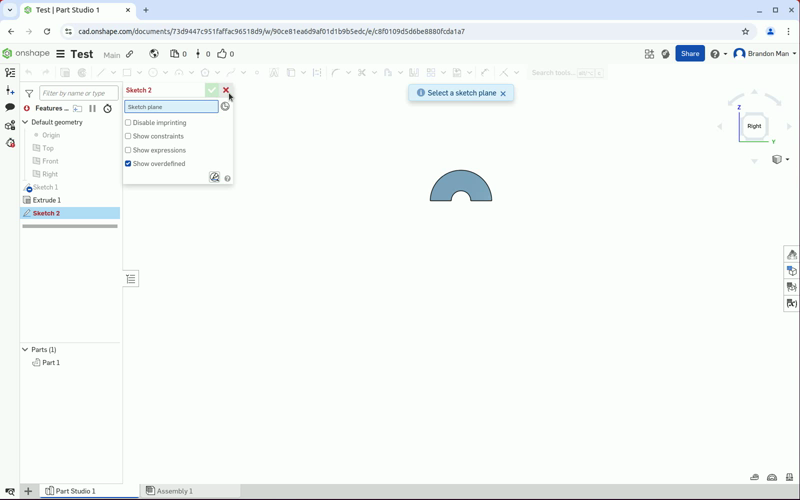
mouse_move(73, 176)
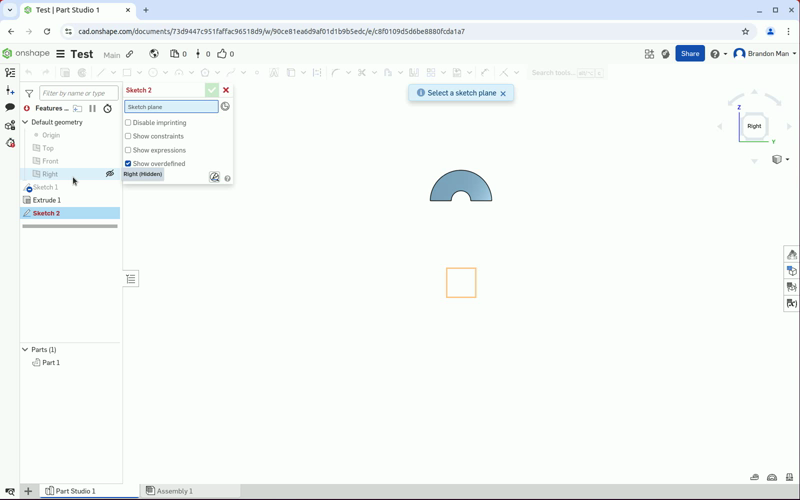
click(73, 176)
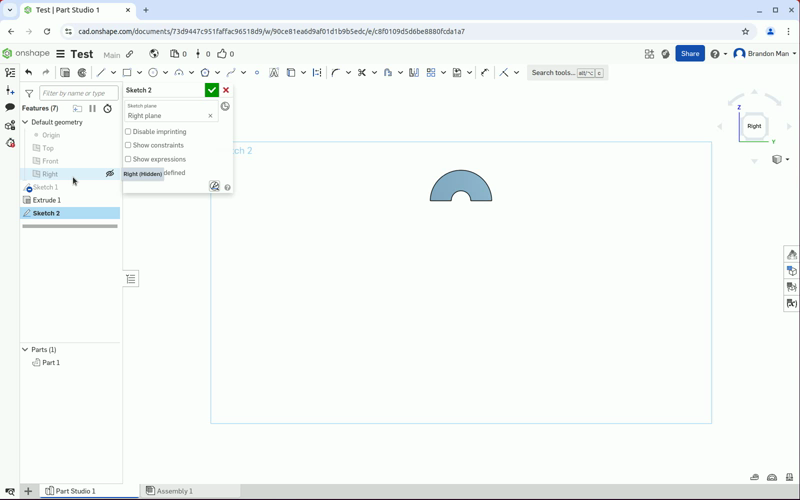
mouse_move(73, 352)
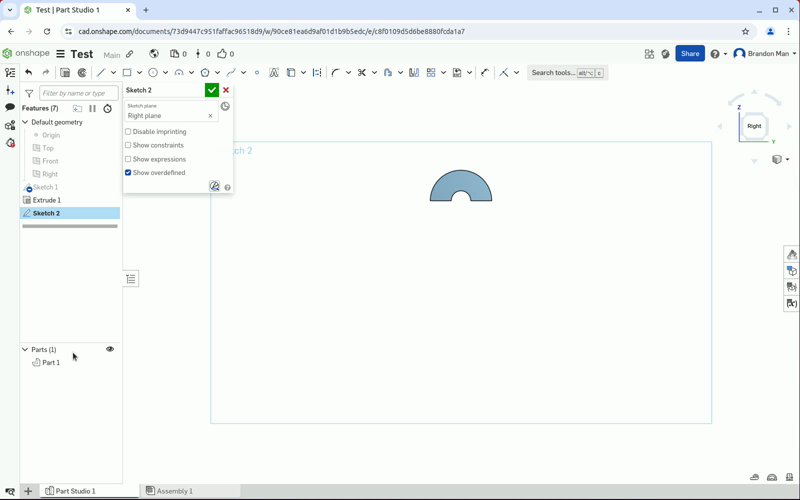
key(y)
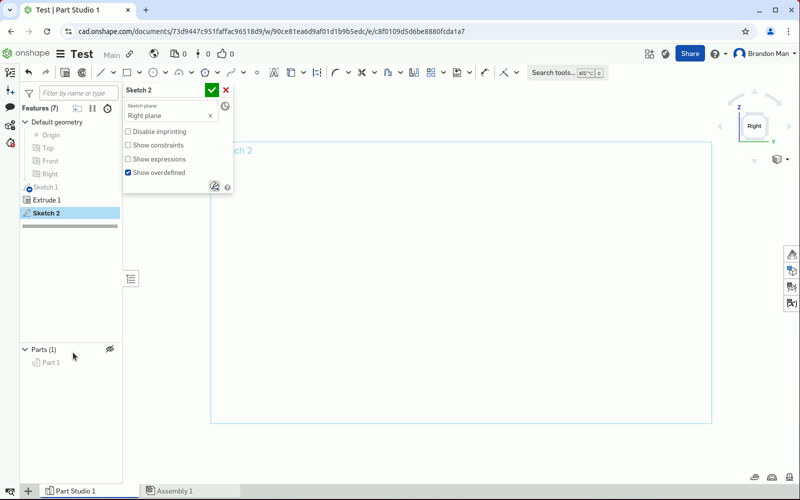
key(a)
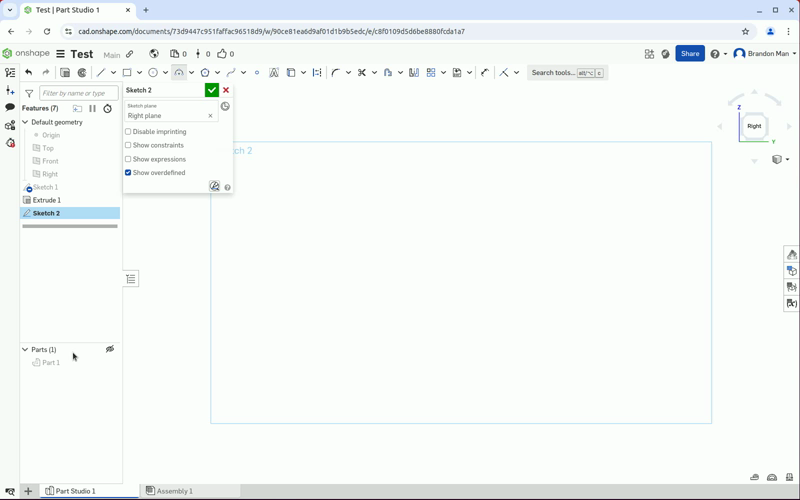
key_down(shift)
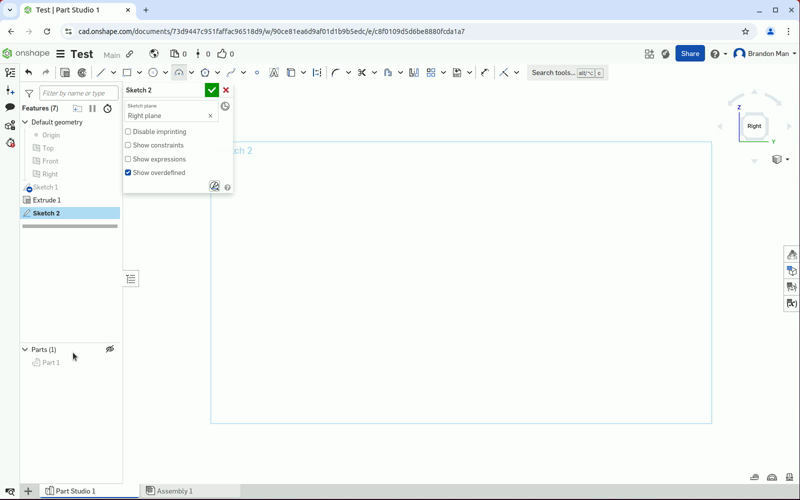
mouse_move(430, 282)
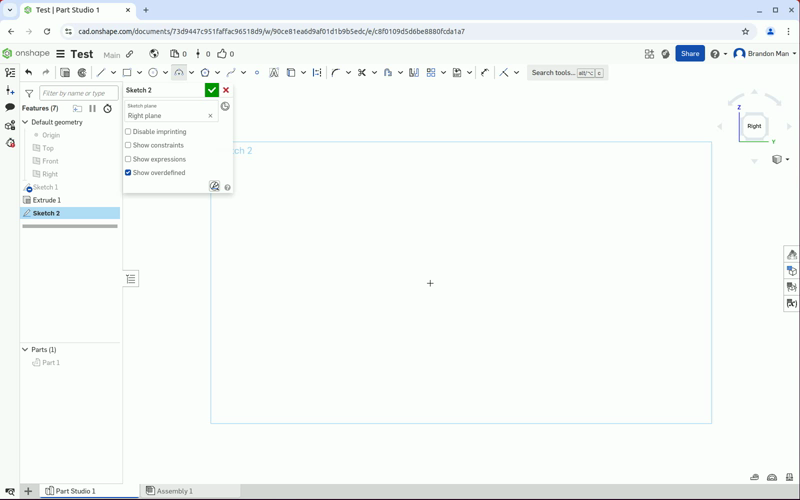
click(430, 282)
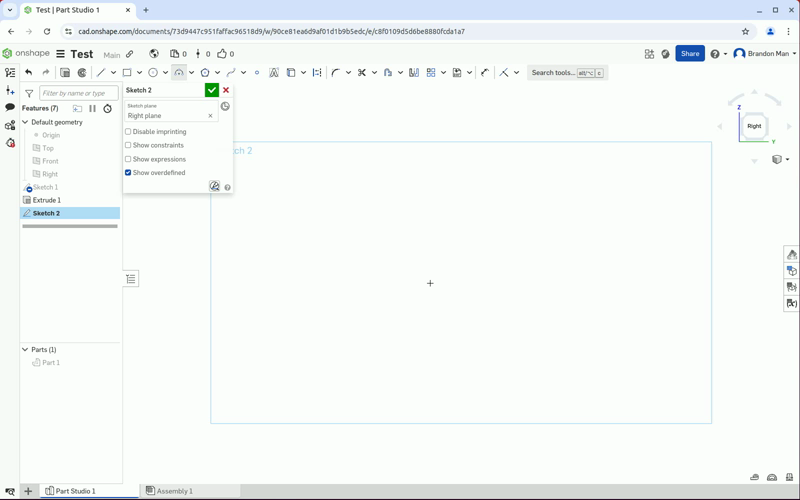
key_up(shift)
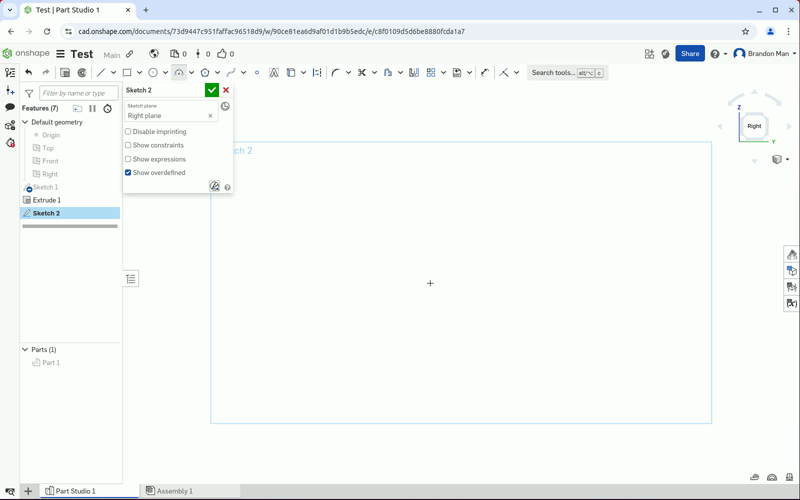
key_down(shift)
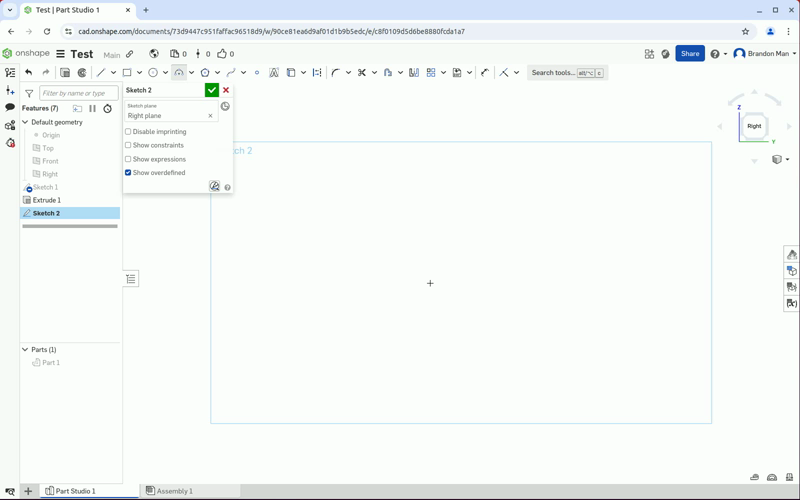
mouse_move(492, 282)
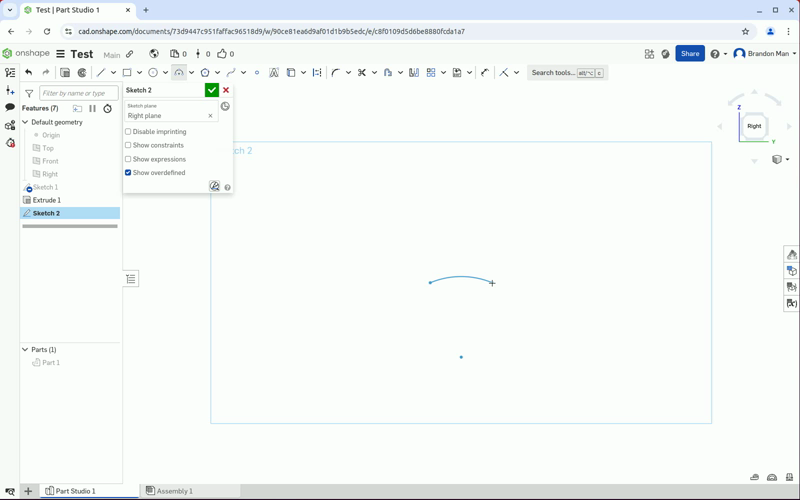
click(492, 282)
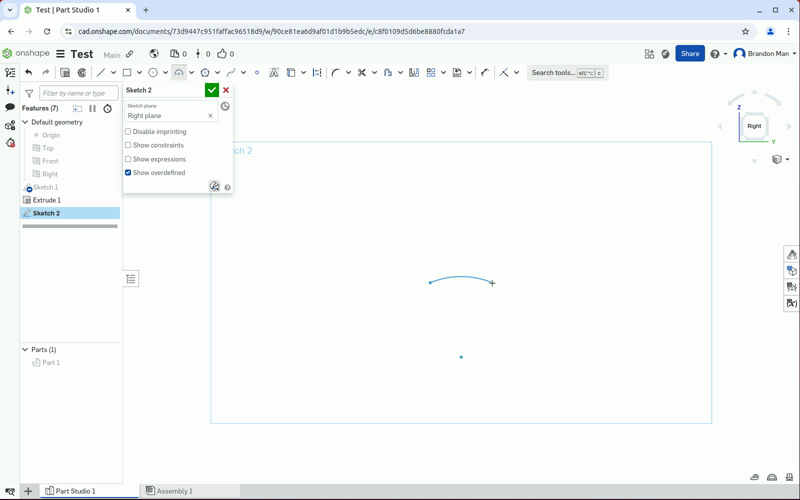
mouse_move(461, 313)
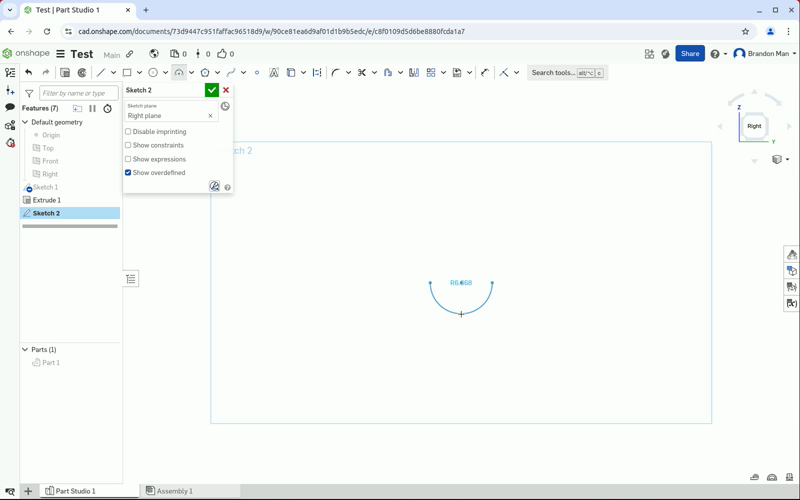
click(461, 313)
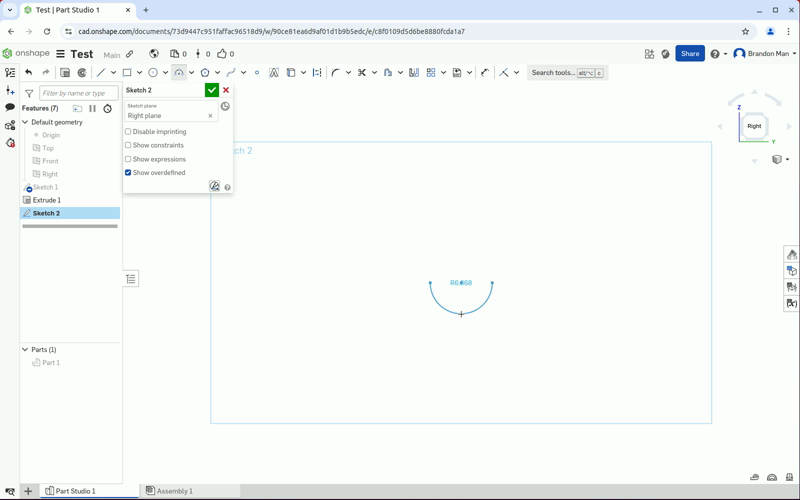
key_up(shift)
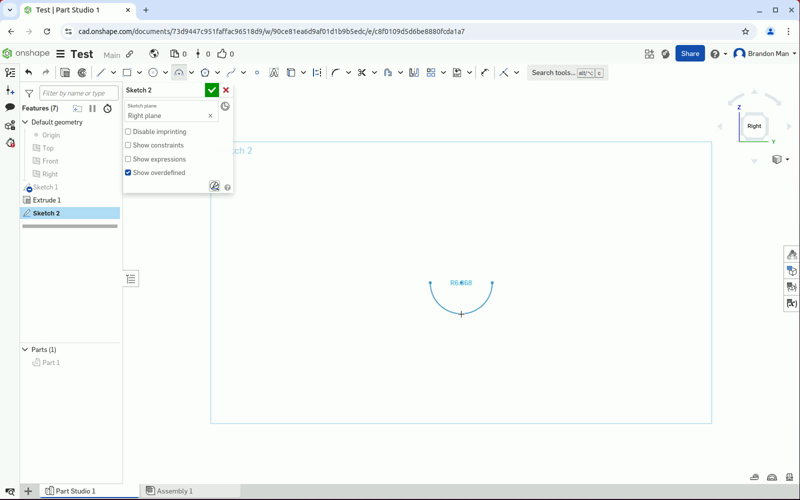
key(esc)
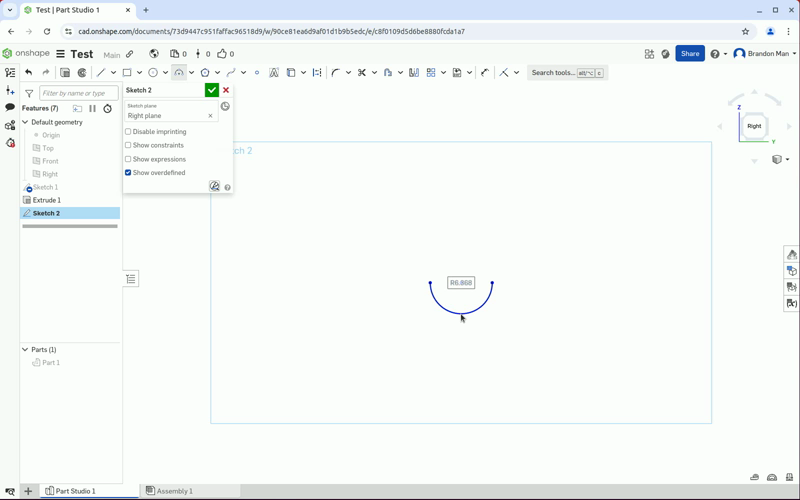
key(l)
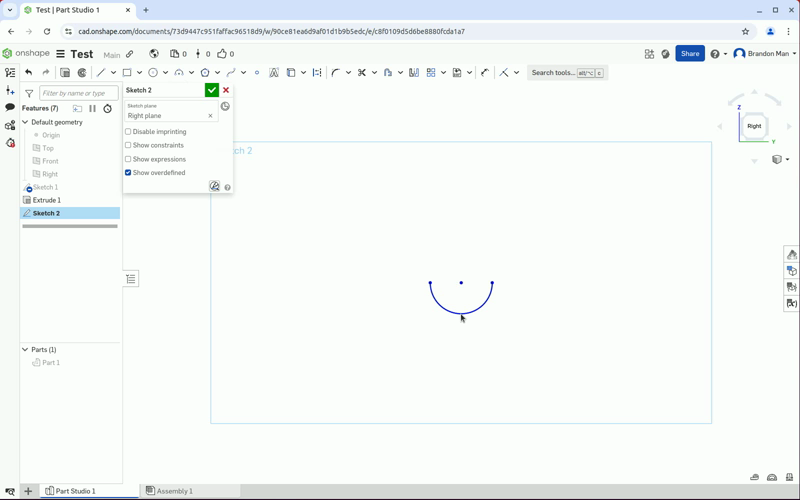
mouse_move(492, 282)
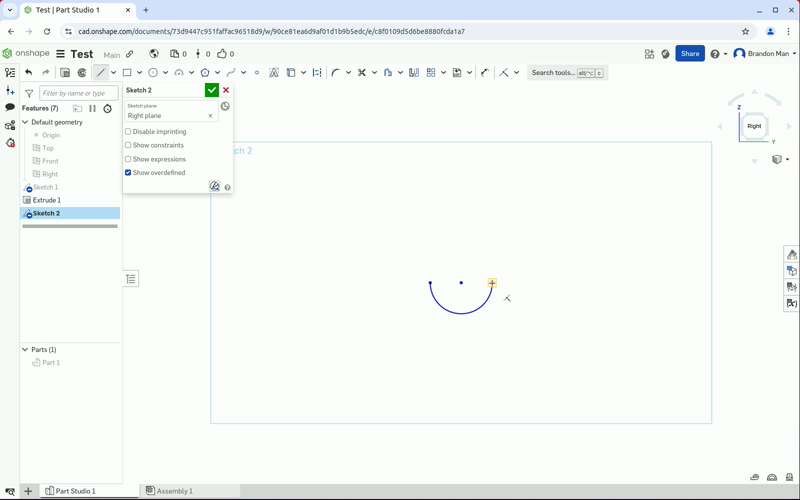
click(492, 282)
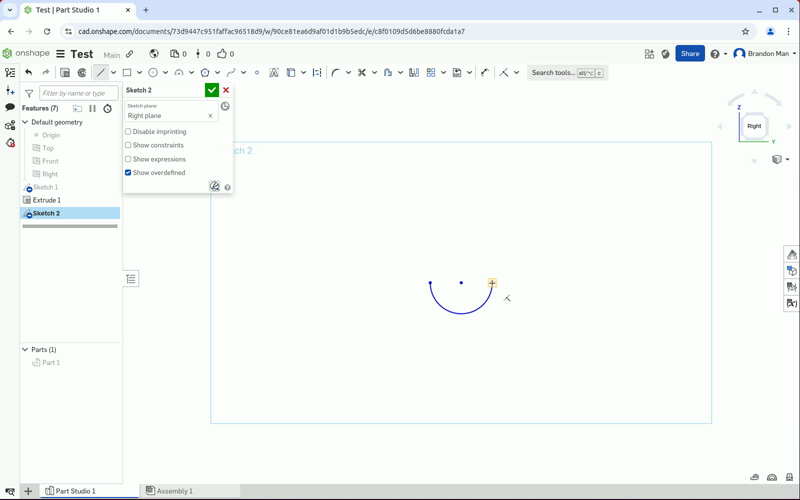
key_down(shift)
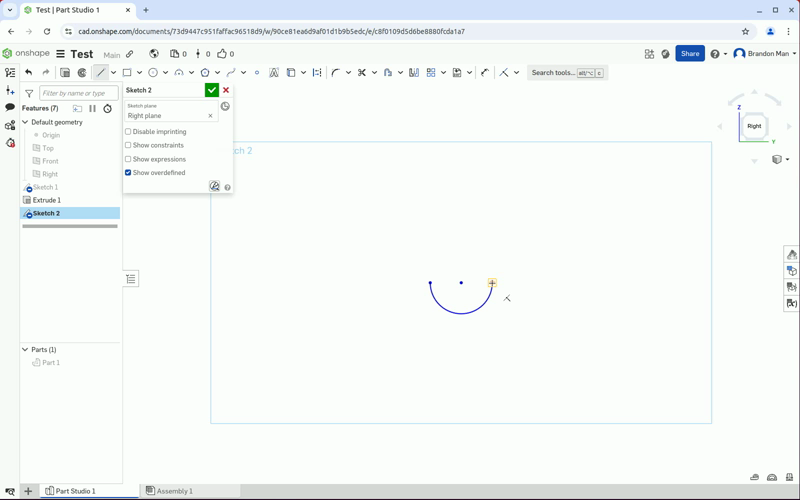
mouse_move(492, 200)
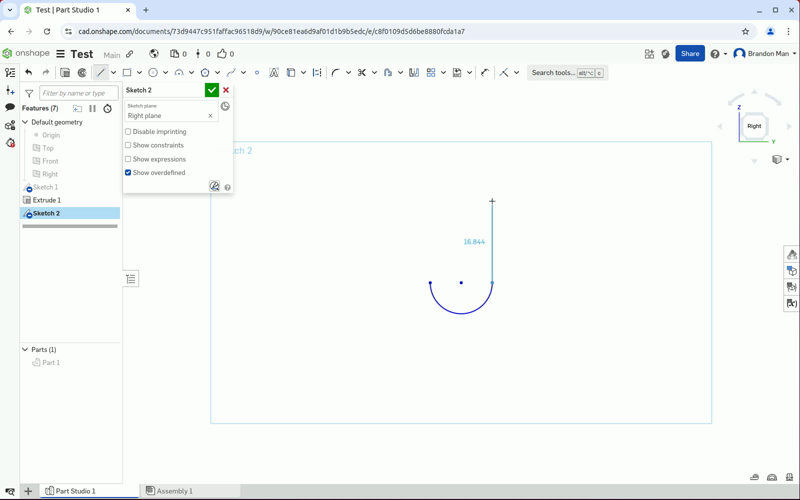
click(492, 200)
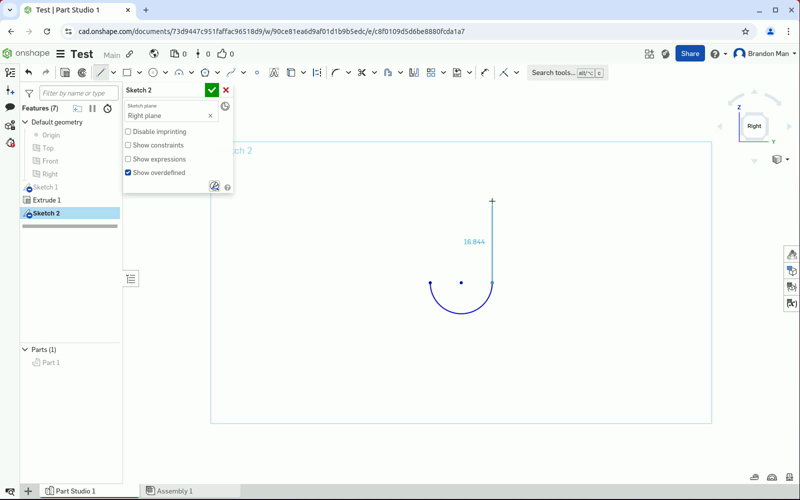
key_up(shift)
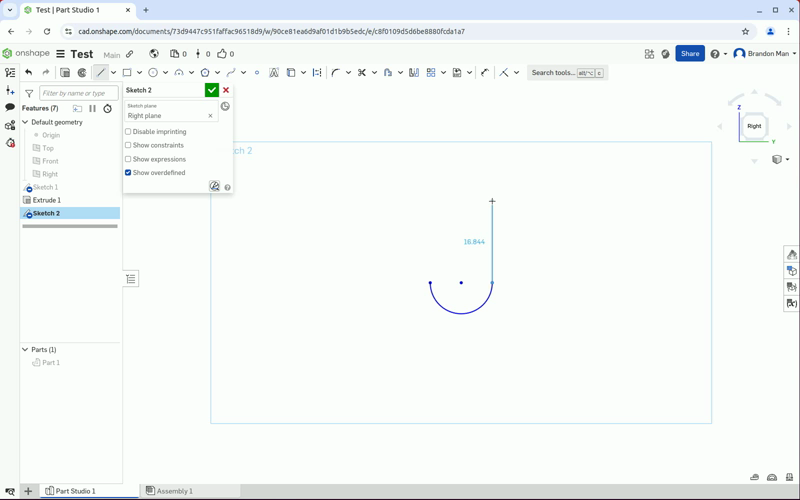
key_down(shift)
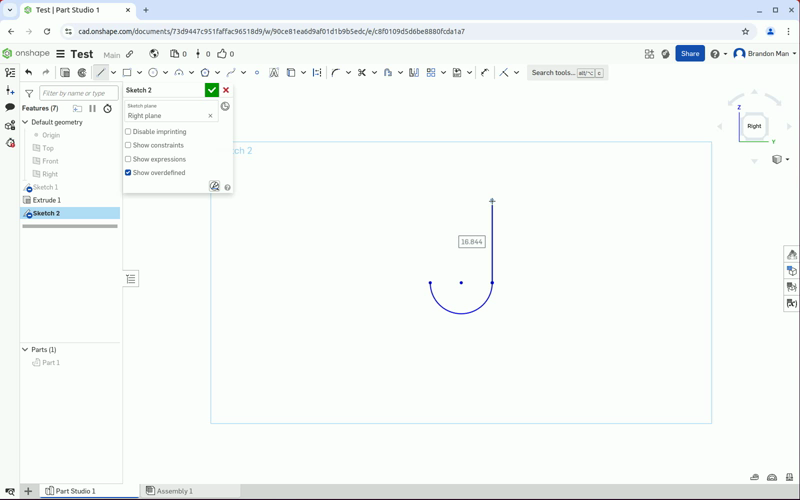
mouse_move(522, 200)
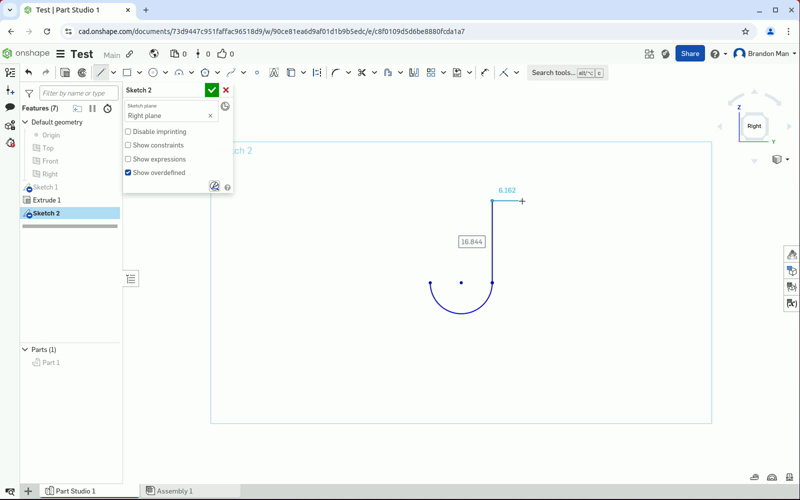
mouse_move(471, 200)
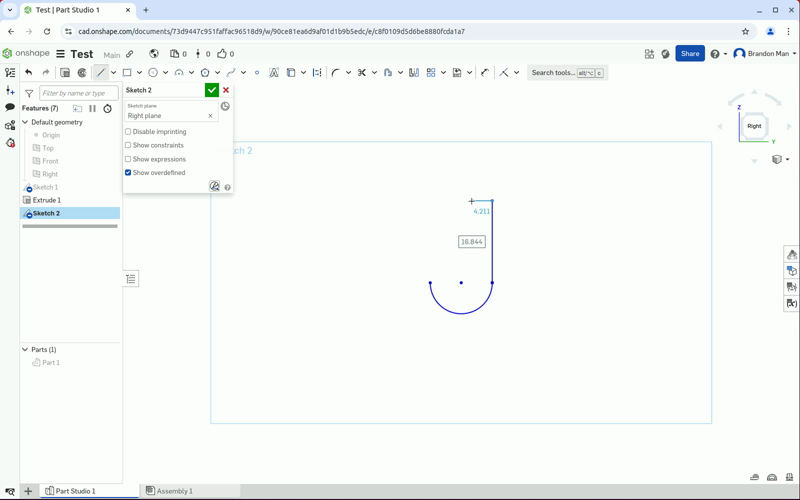
click(471, 200)
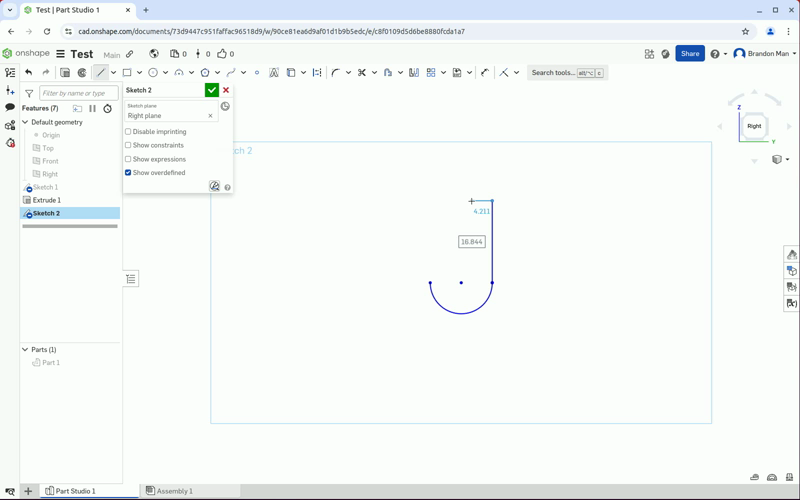
key_up(shift)
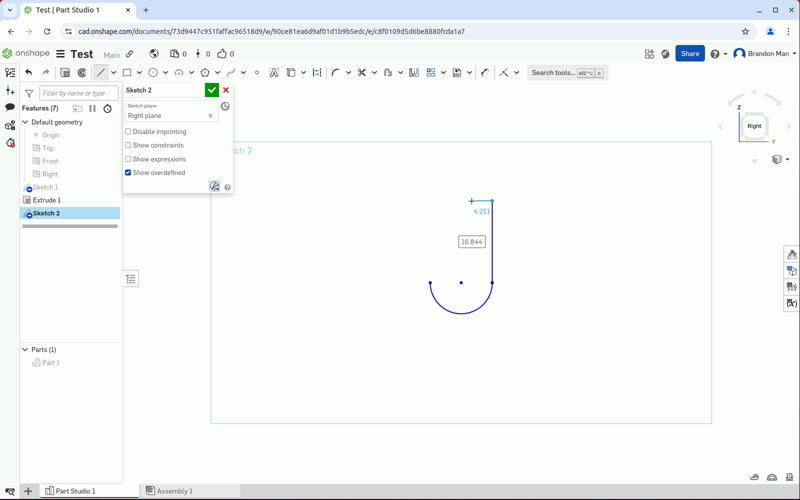
key(esc)
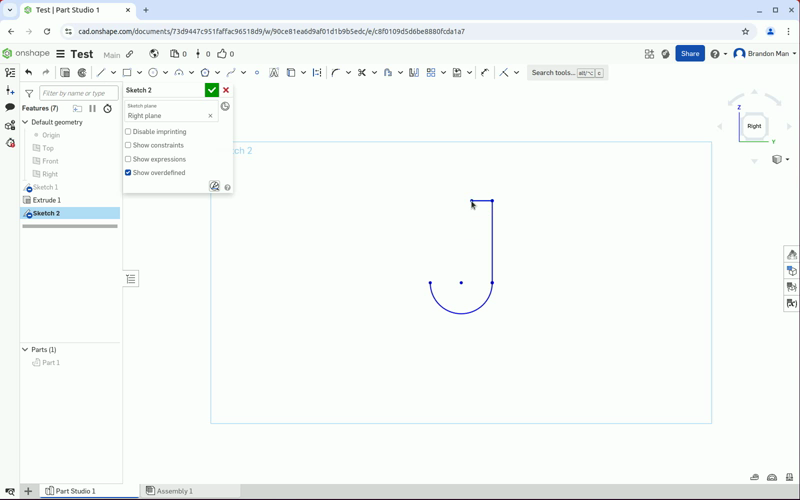
key(a)
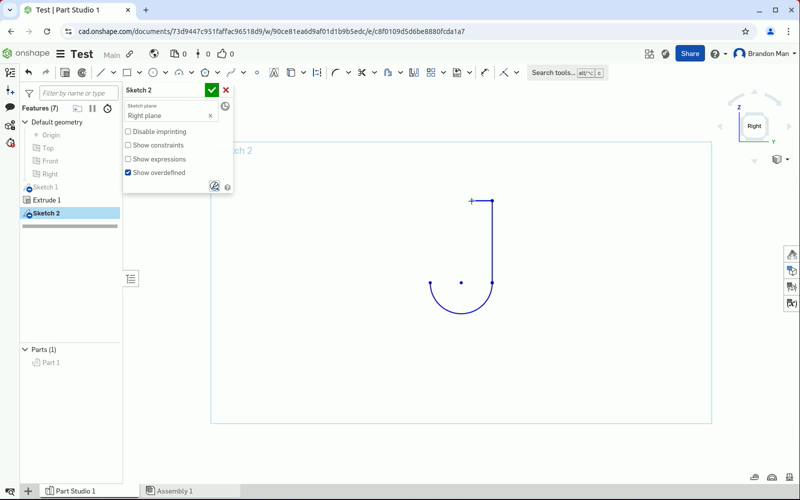
mouse_move(471, 200)
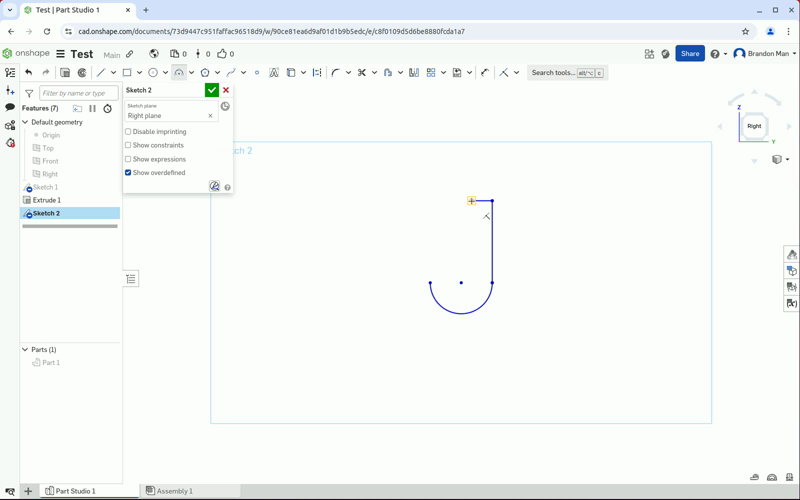
click(471, 200)
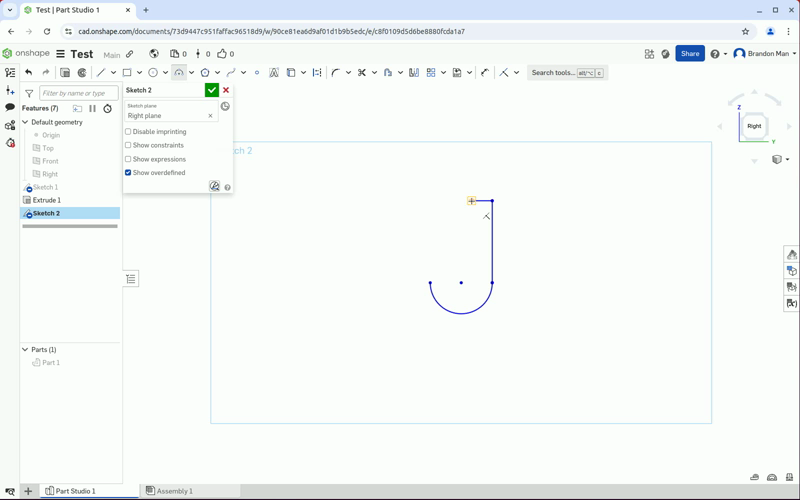
key_down(shift)
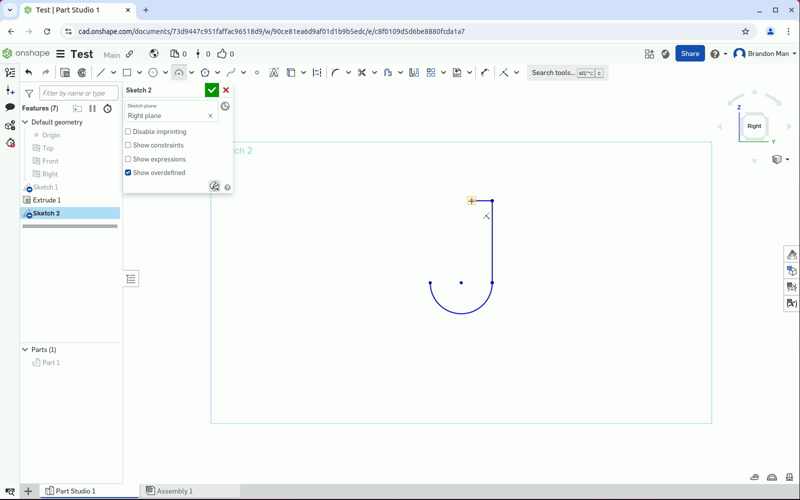
mouse_move(451, 200)
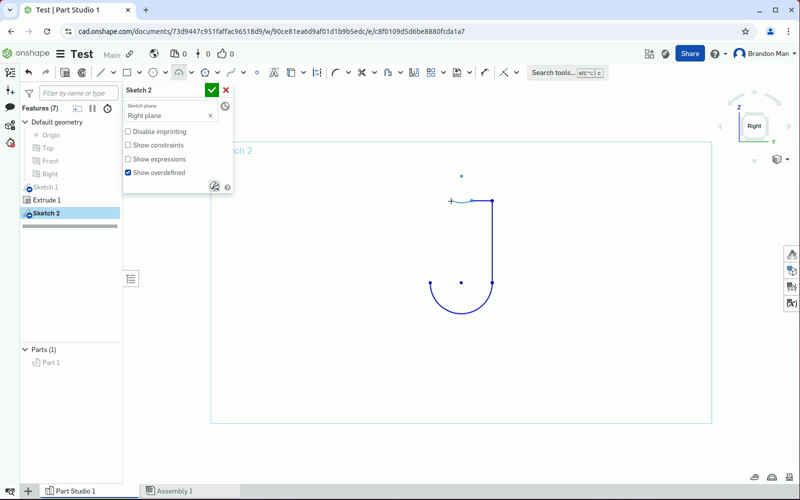
click(451, 200)
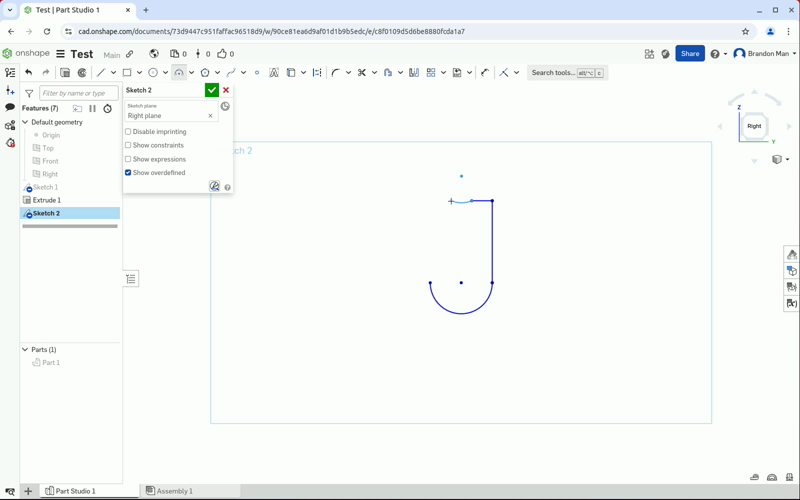
mouse_move(461, 210)
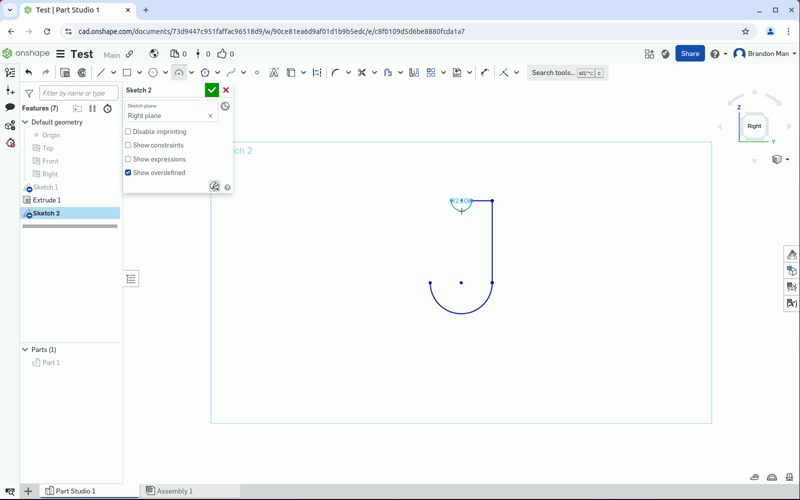
click(461, 210)
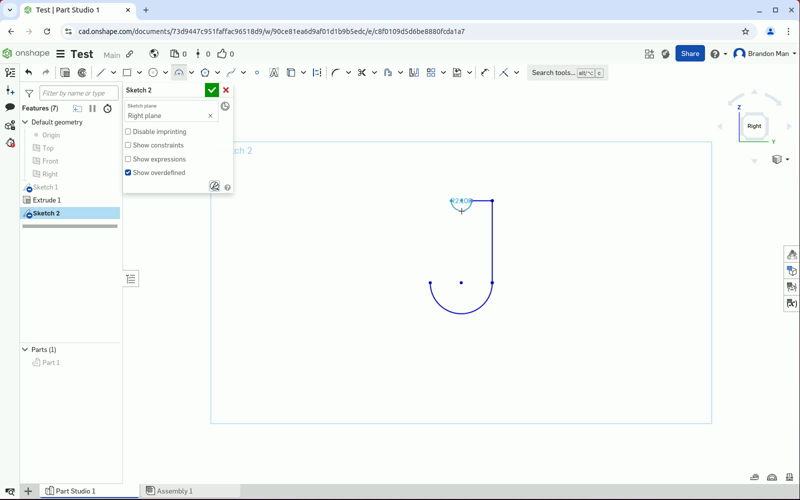
key_up(shift)
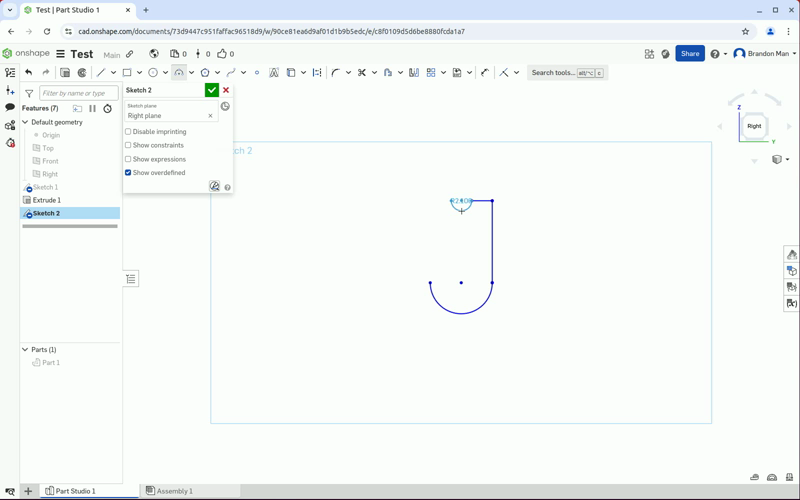
key(esc)
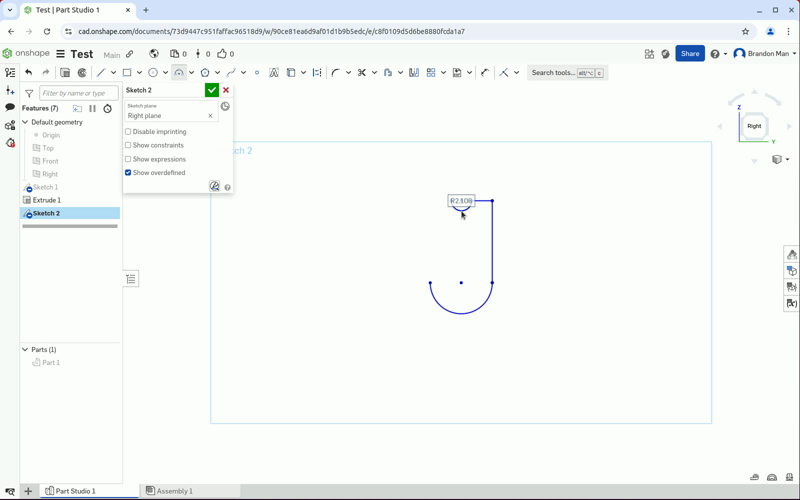
key(l)
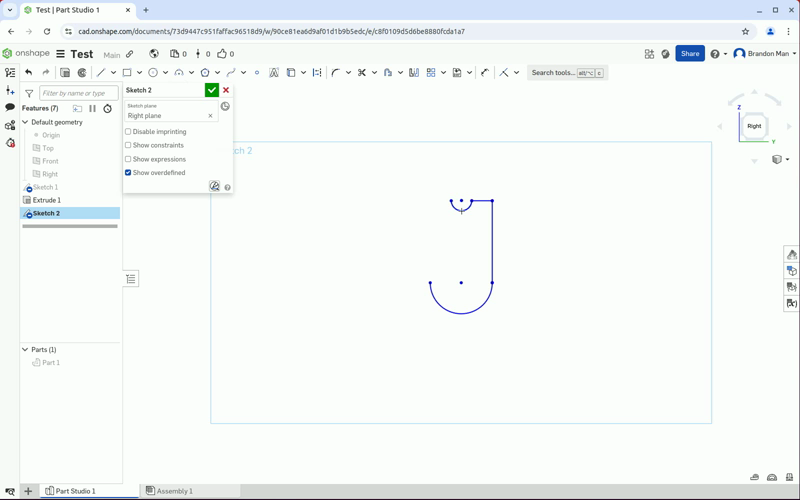
mouse_move(451, 200)
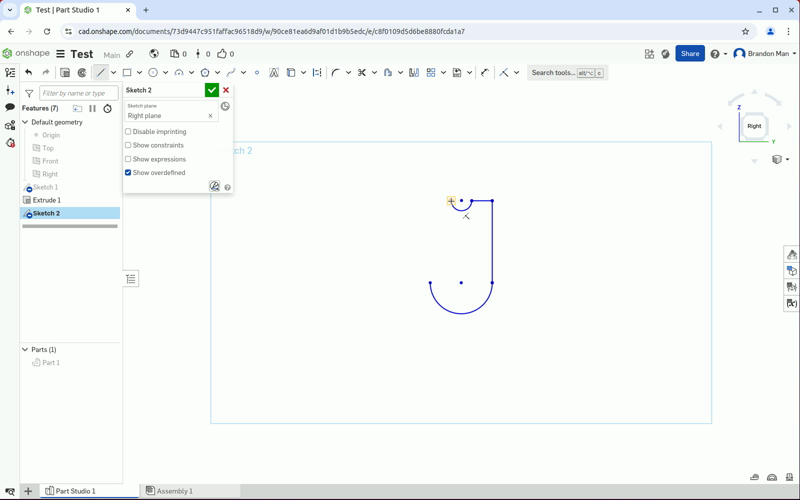
click(451, 200)
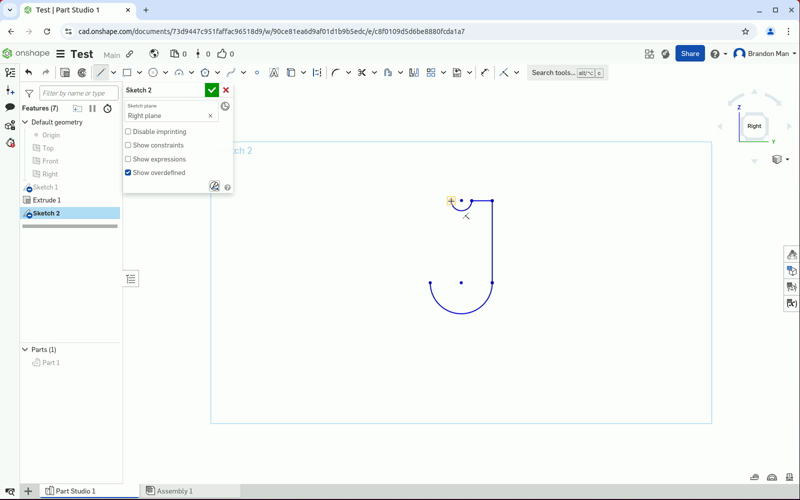
key_down(shift)
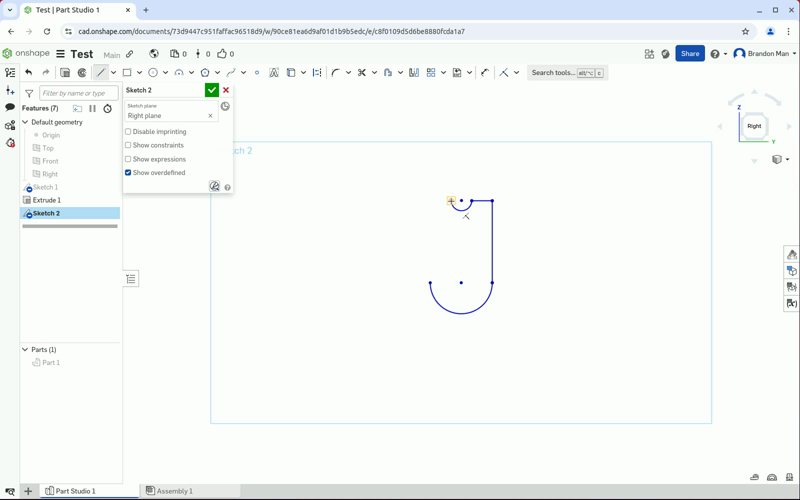
mouse_move(481, 200)
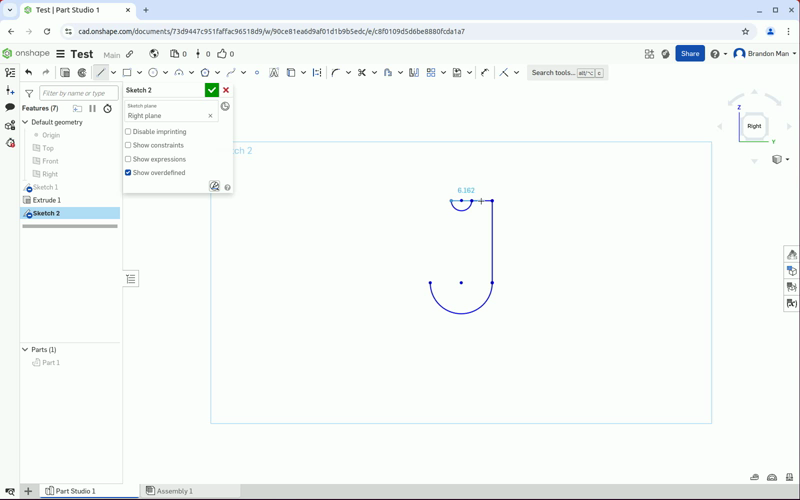
mouse_move(430, 200)
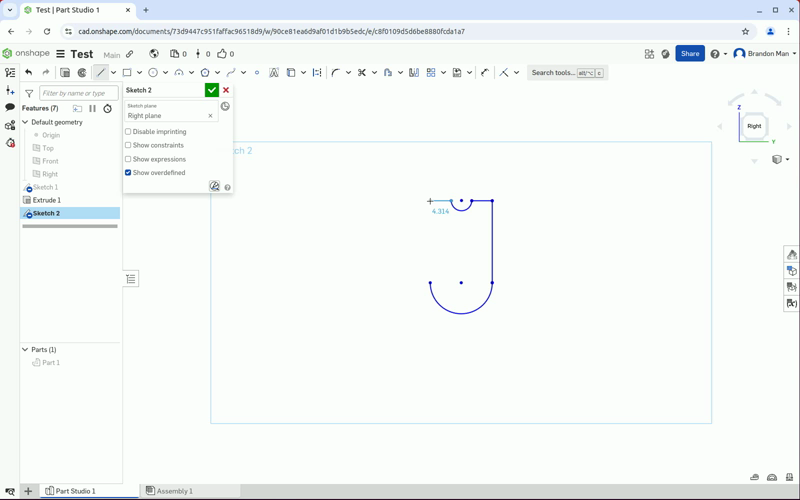
click(430, 200)
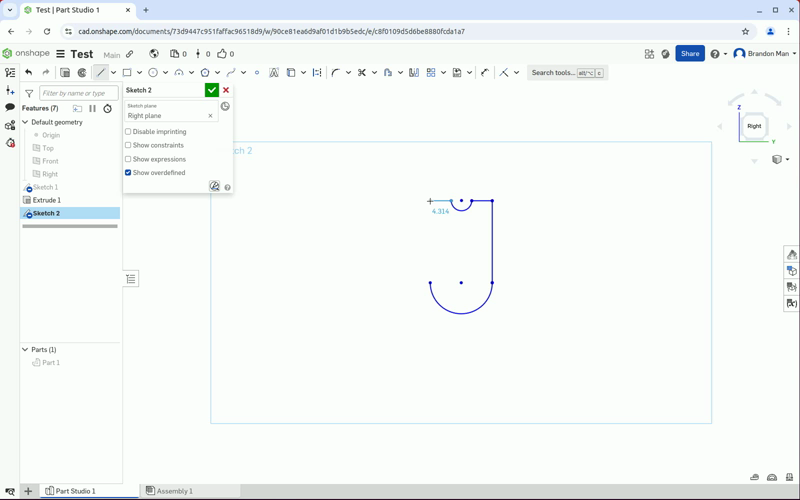
key_up(shift)
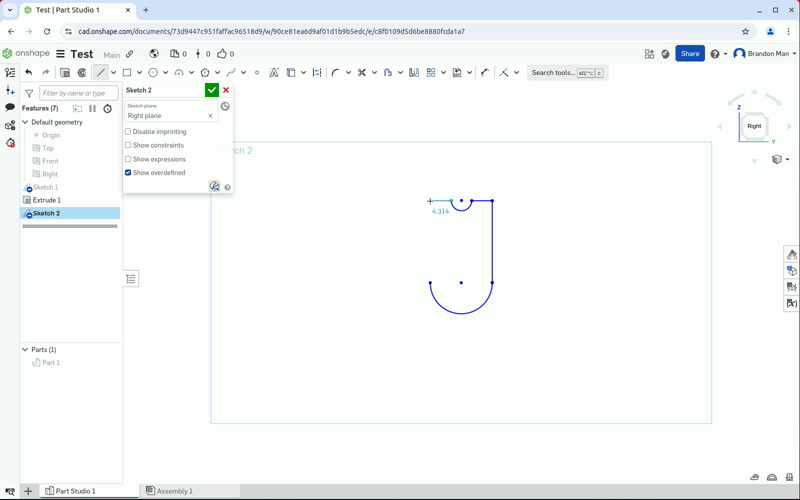
key_down(shift)
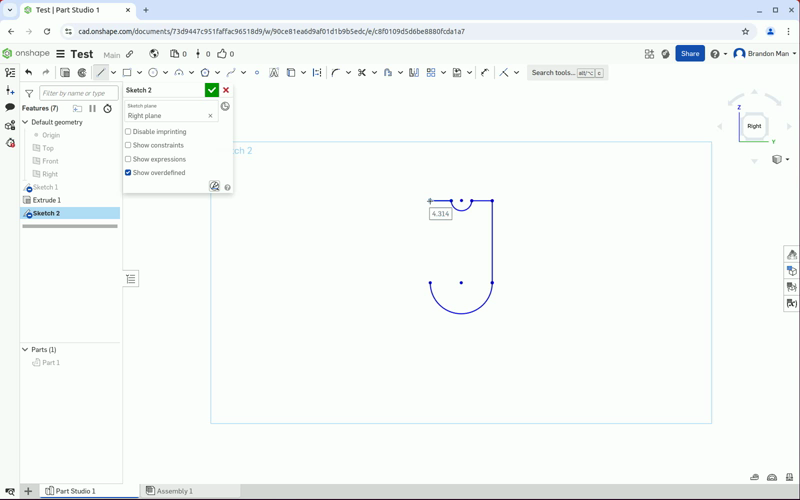
mouse_move(430, 282)
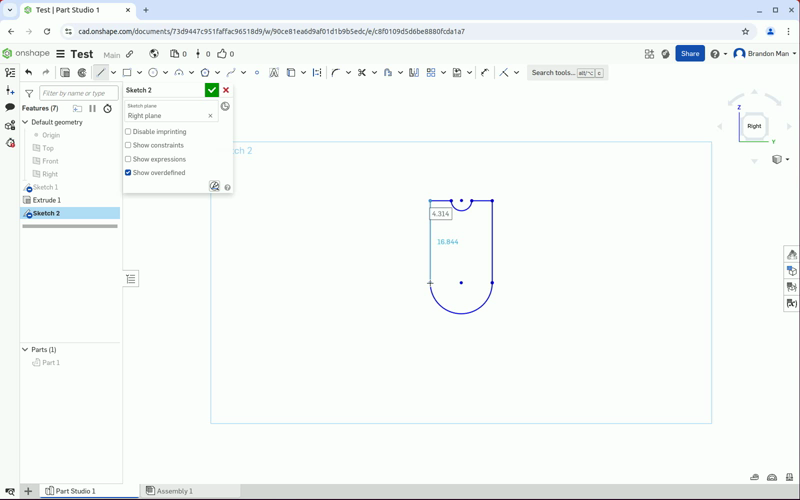
key_up(shift)
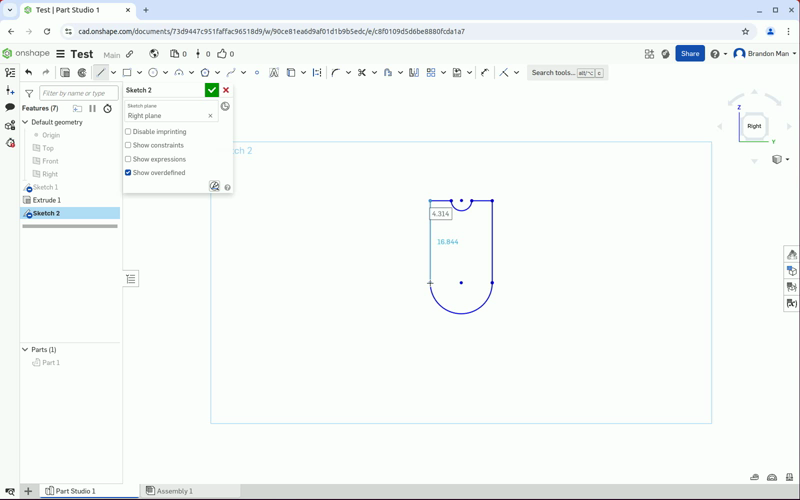
click(430, 282)
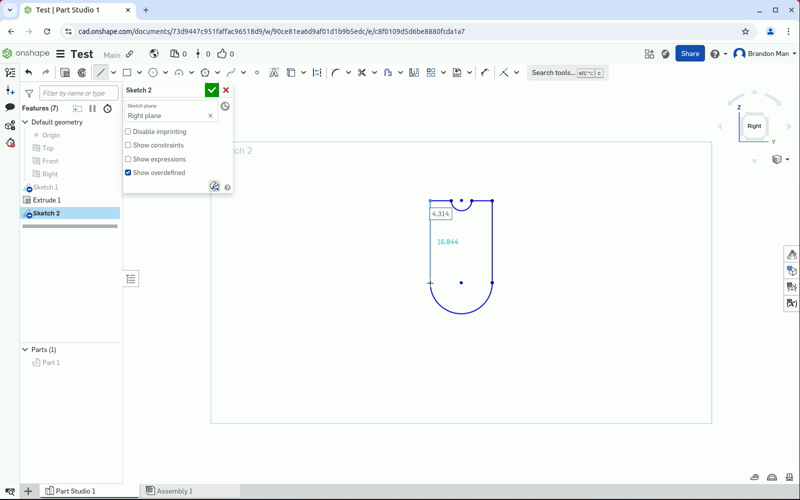
key(esc)
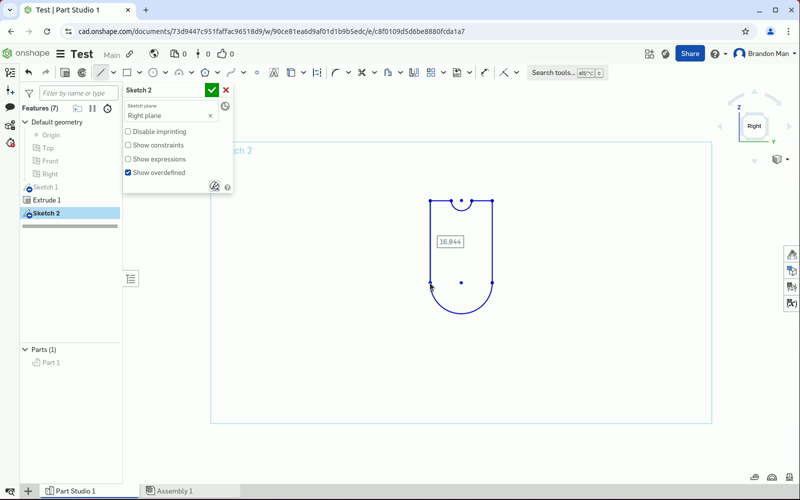
key(c)
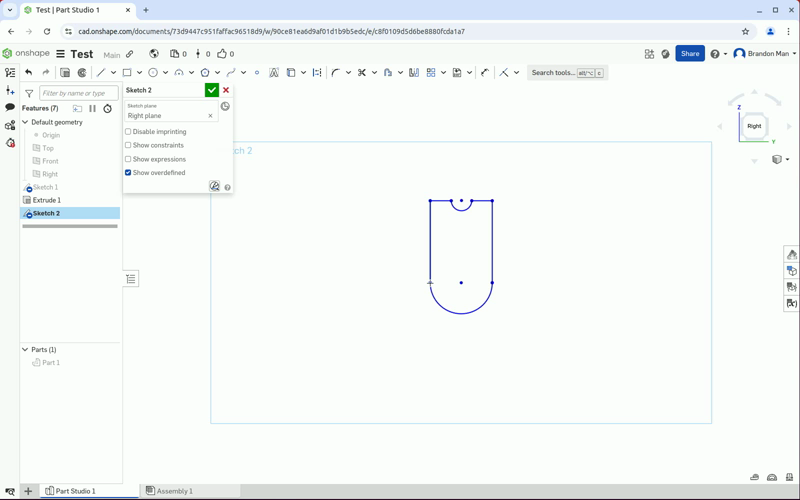
key_down(shift)
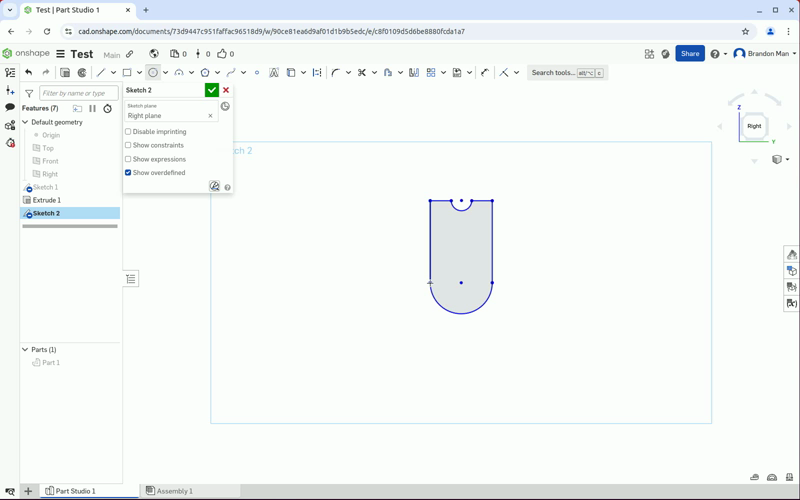
mouse_move(461, 282)
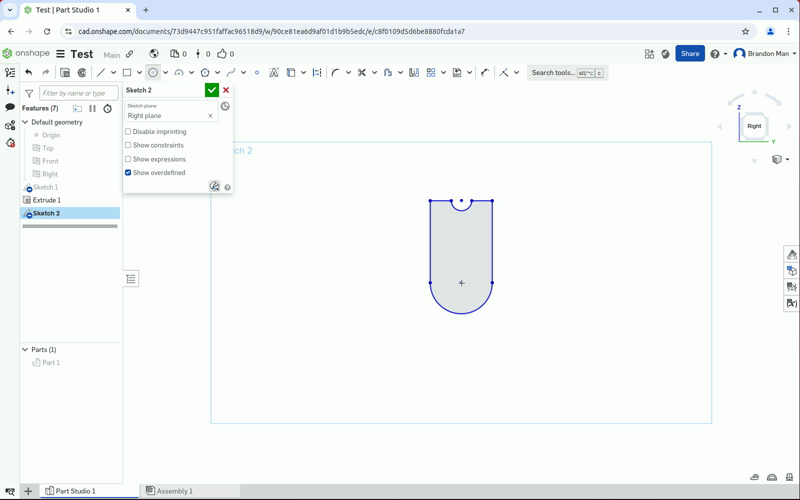
scroll(6)
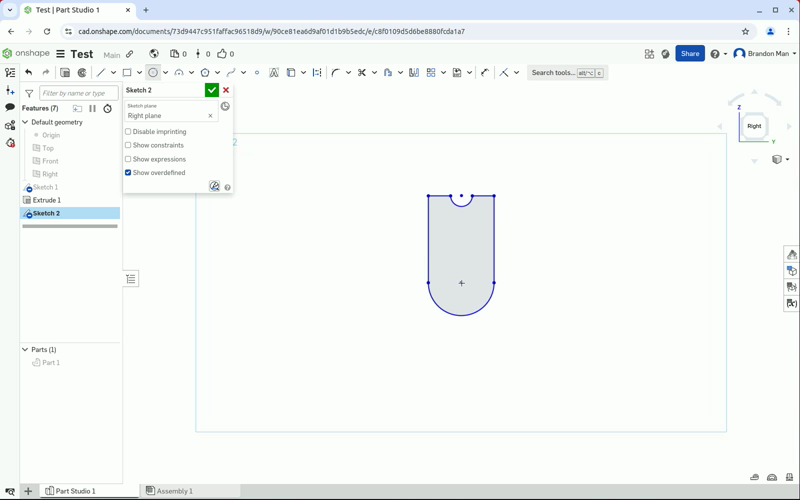
scroll(6)
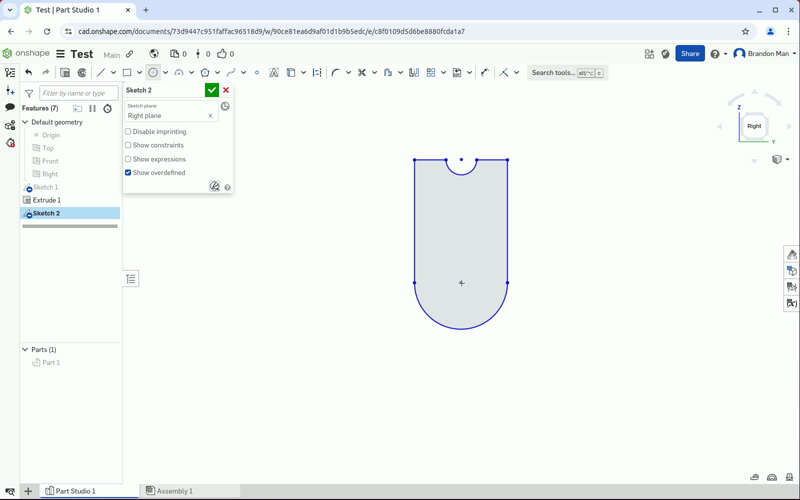
scroll(6)
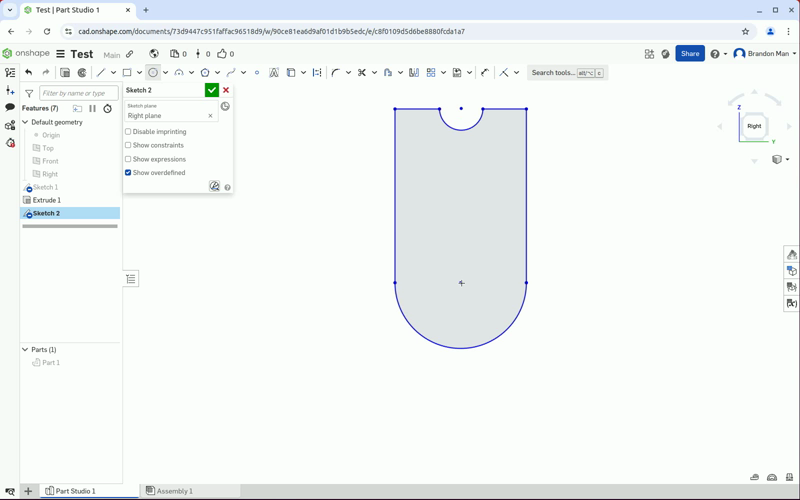
scroll(6)
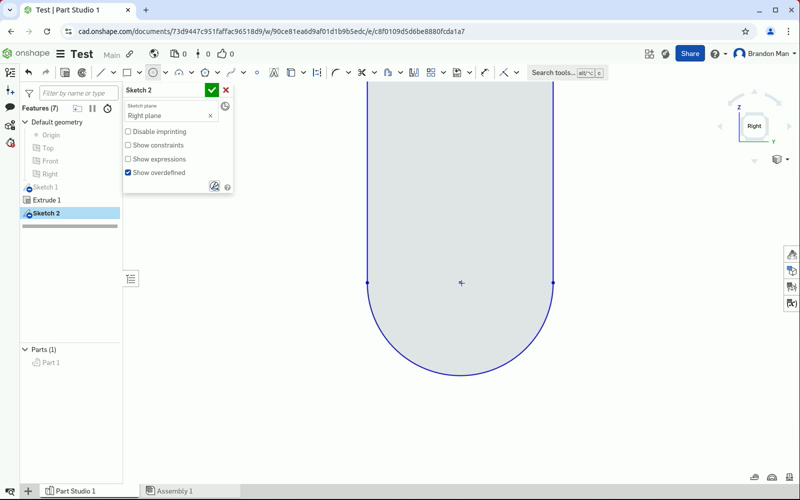
scroll(6)
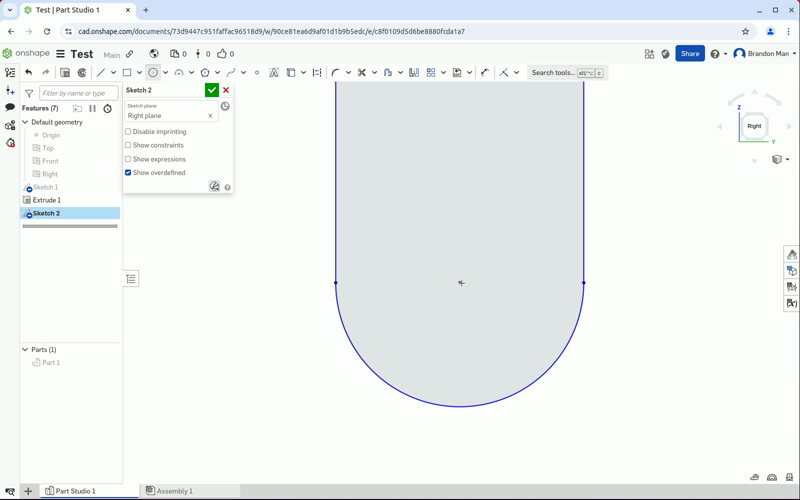
scroll(6)
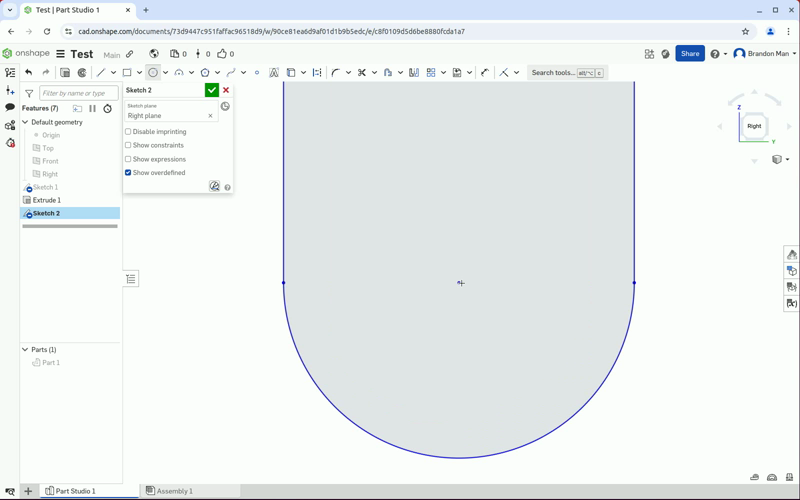
scroll(6)
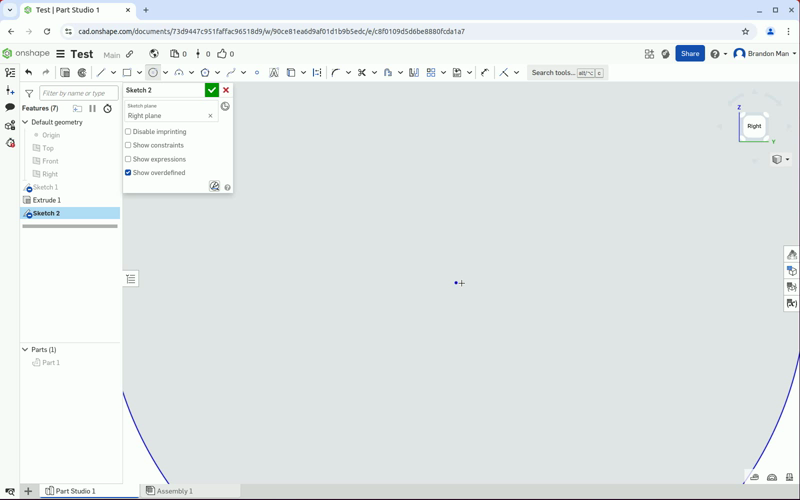
click(461, 282)
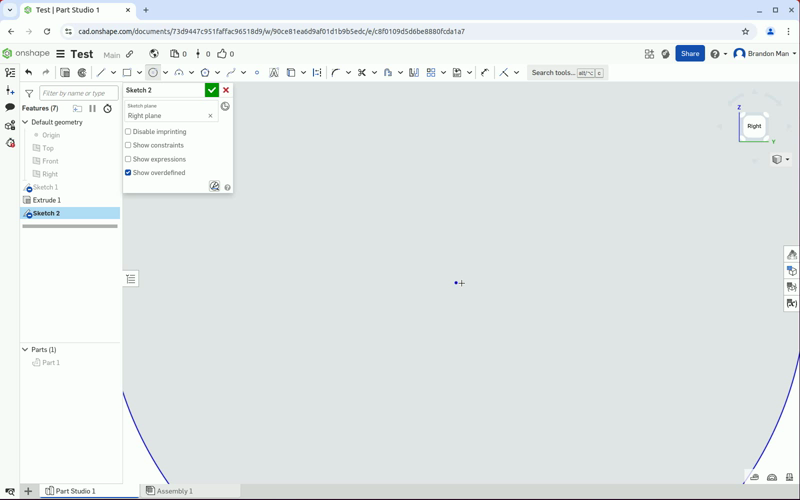
scroll(-6)
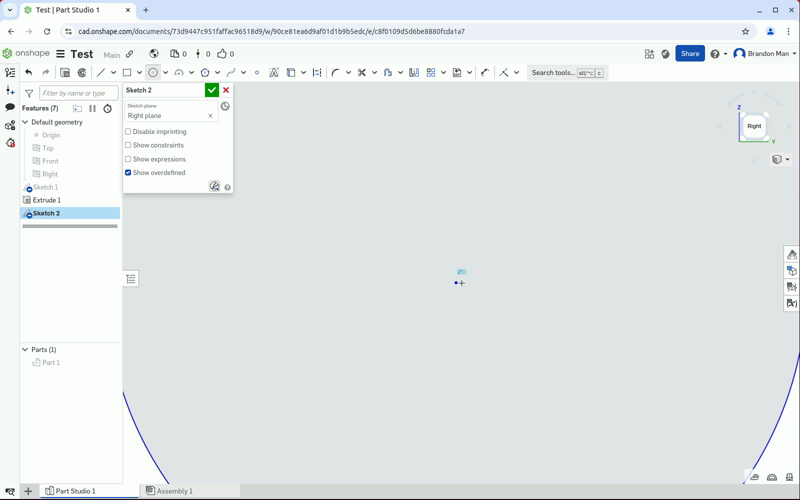
scroll(-6)
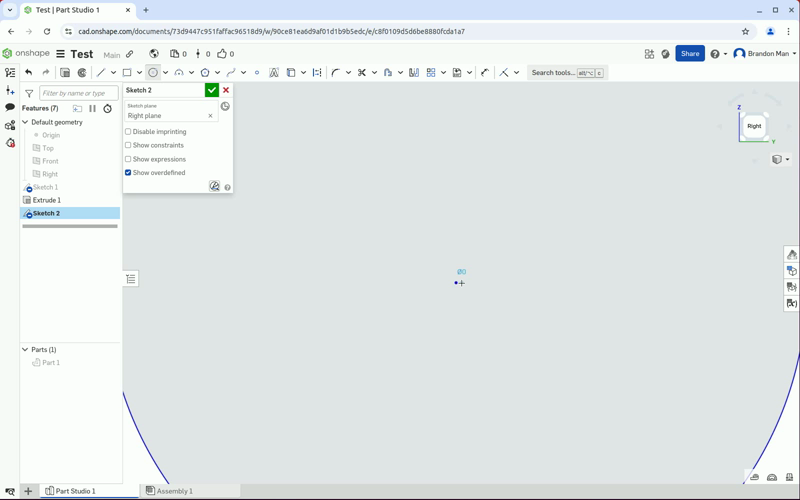
scroll(-6)
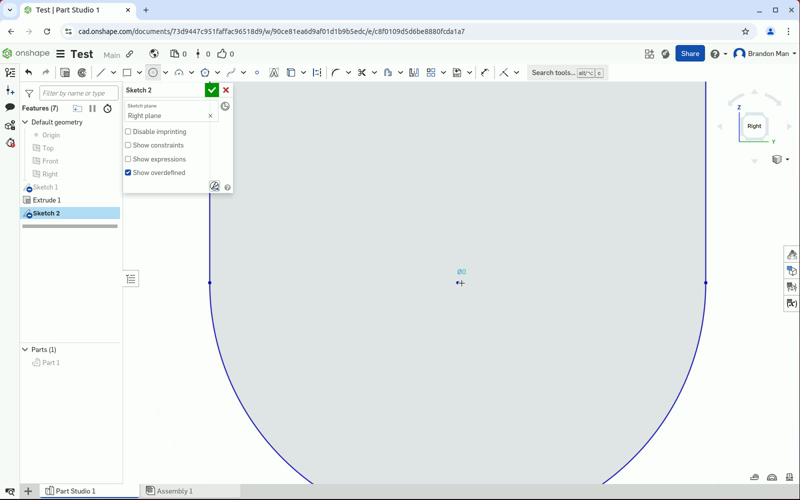
scroll(-6)
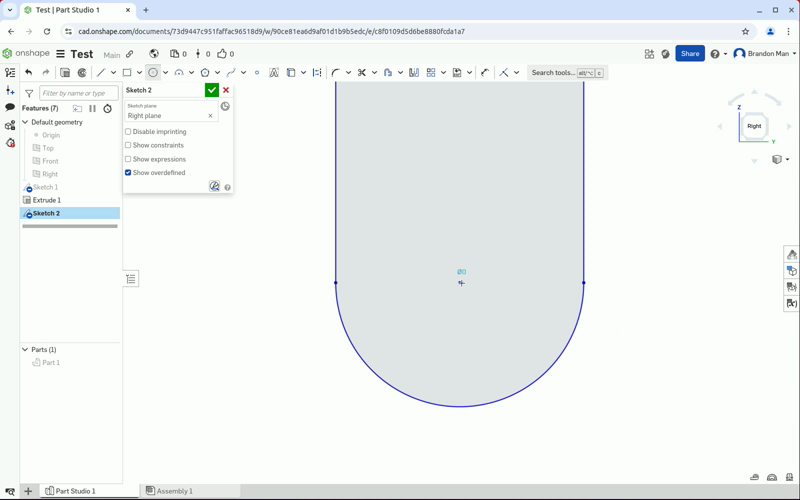
scroll(-6)
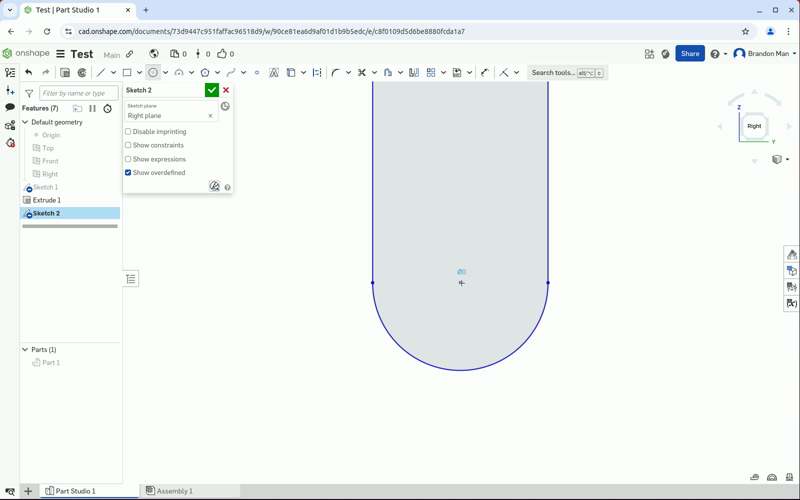
scroll(-6)
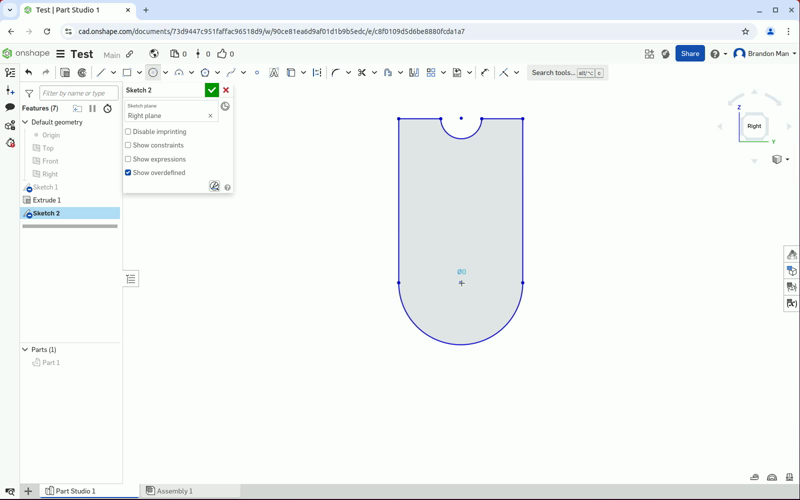
scroll(-6)
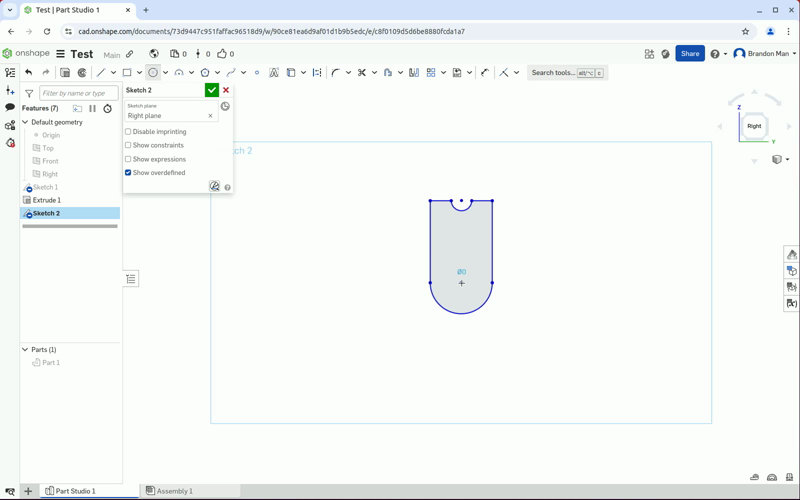
key_up(shift)
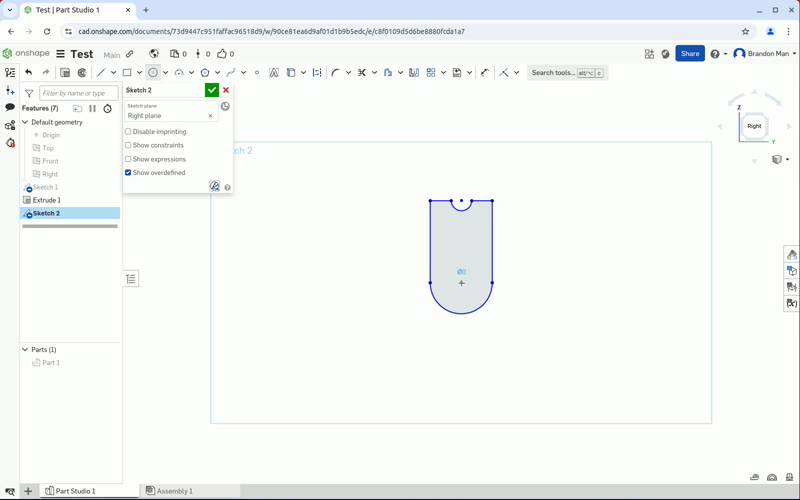
mouse_move(472, 282)
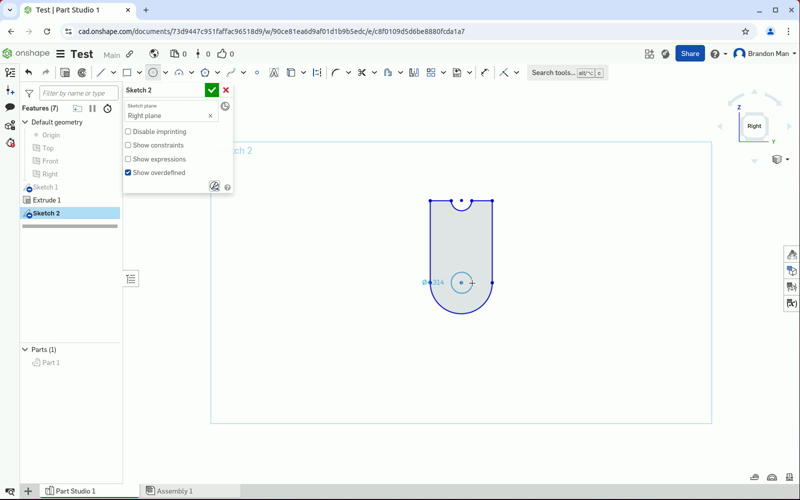
click(472, 282)
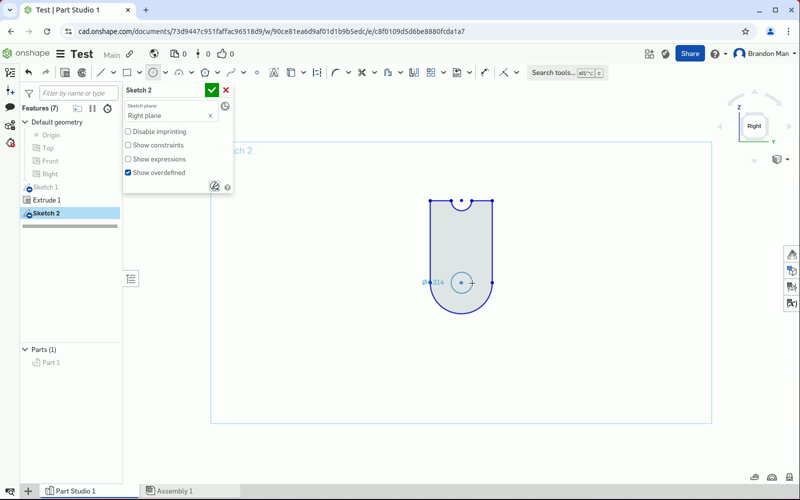
key(esc)
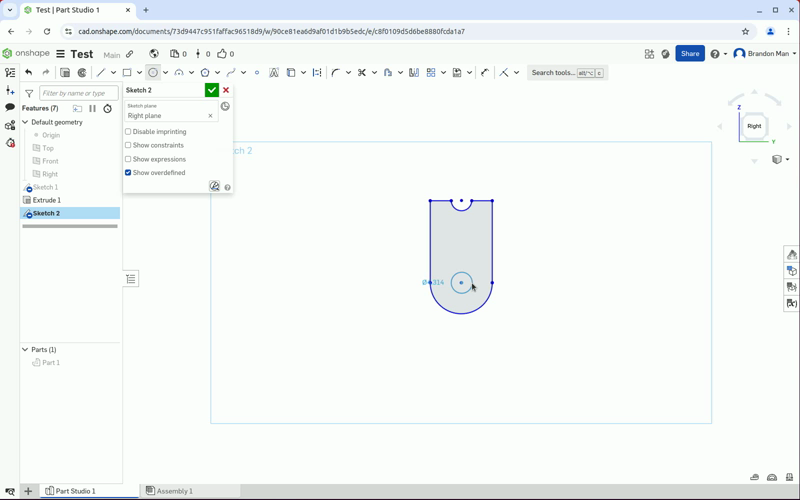
mouse_move(480, 231)
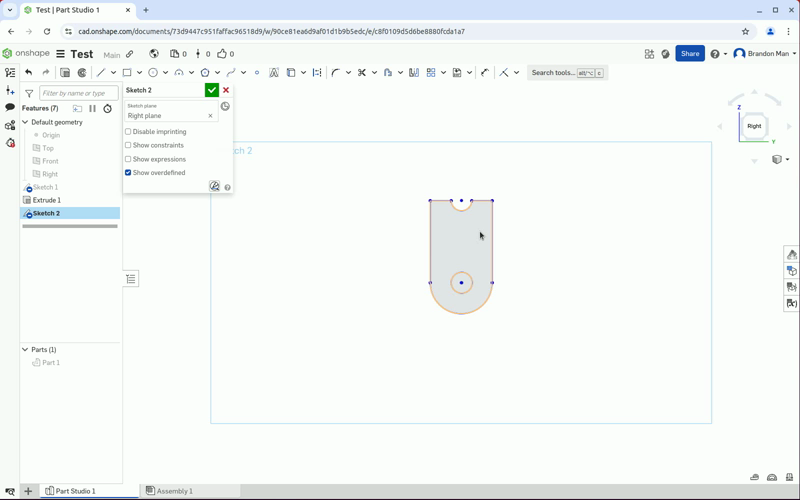
click(480, 231)
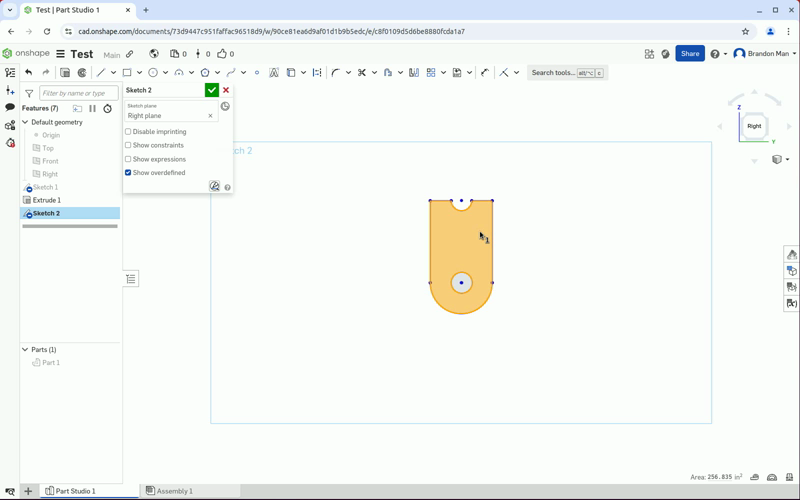
mouse_move(73, 352)
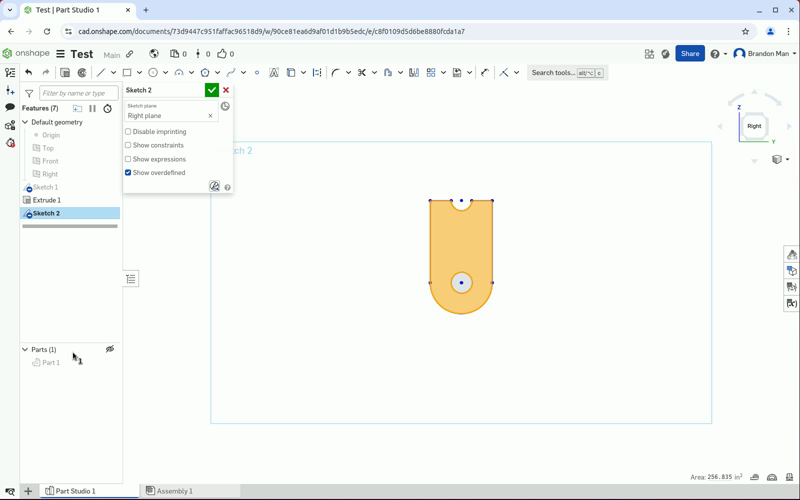
key(shift+y)
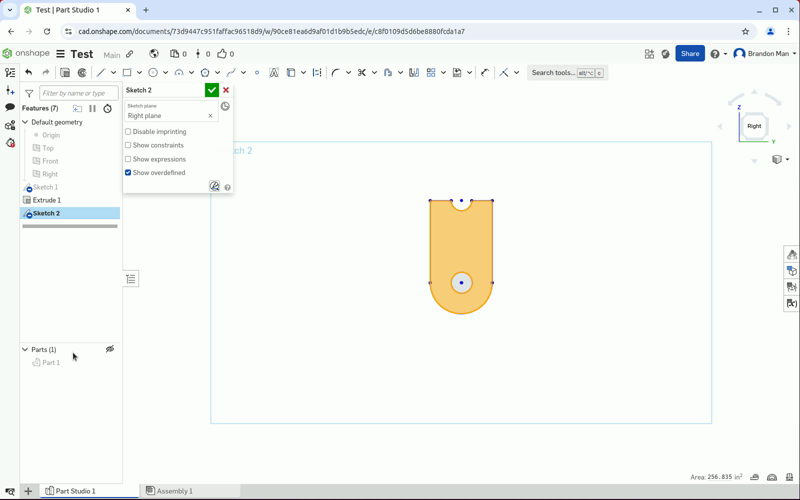
key(shift+e)
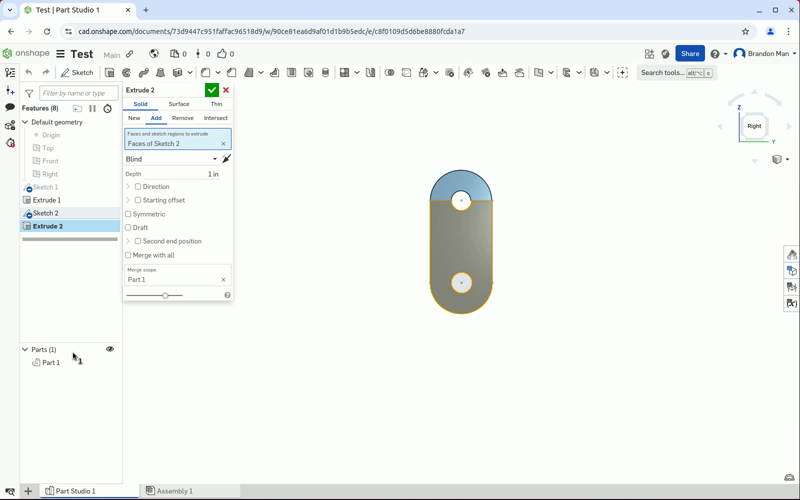
mouse_move(143, 106)
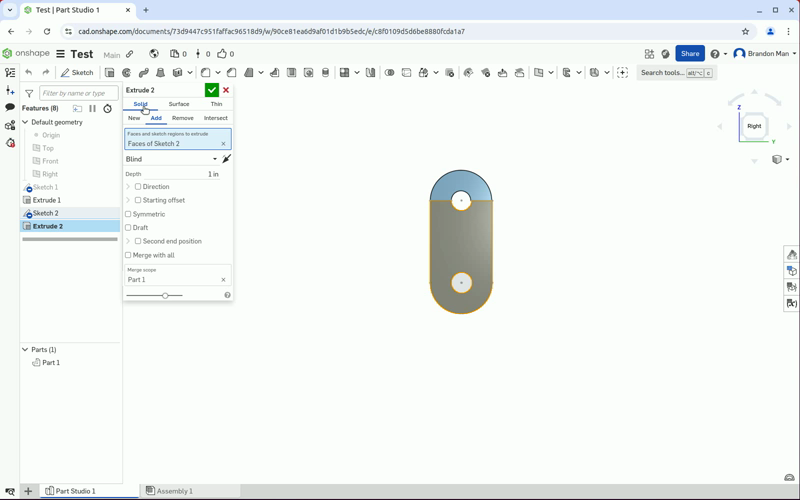
click(143, 106)
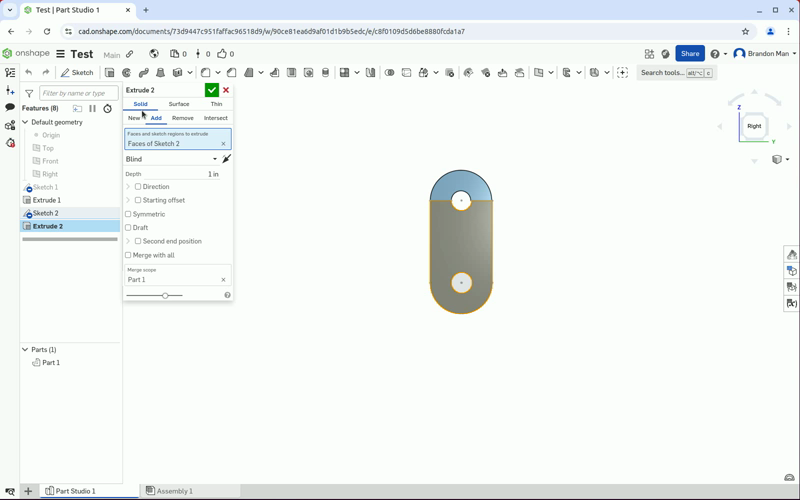
mouse_move(137, 120)
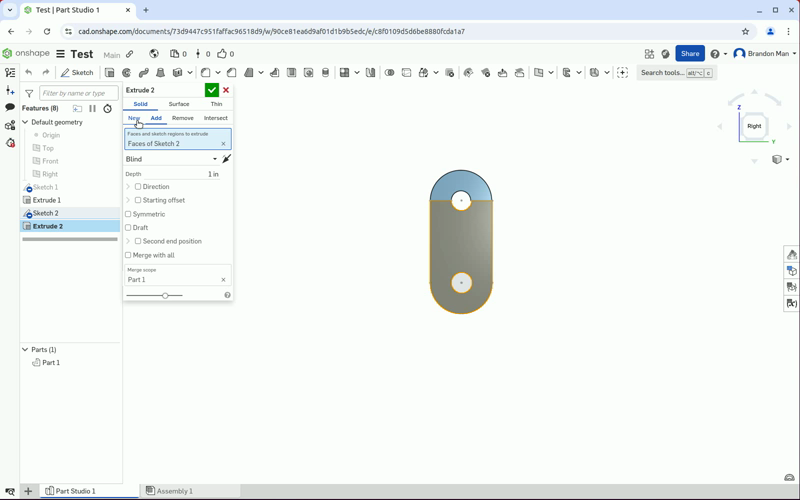
click(137, 120)
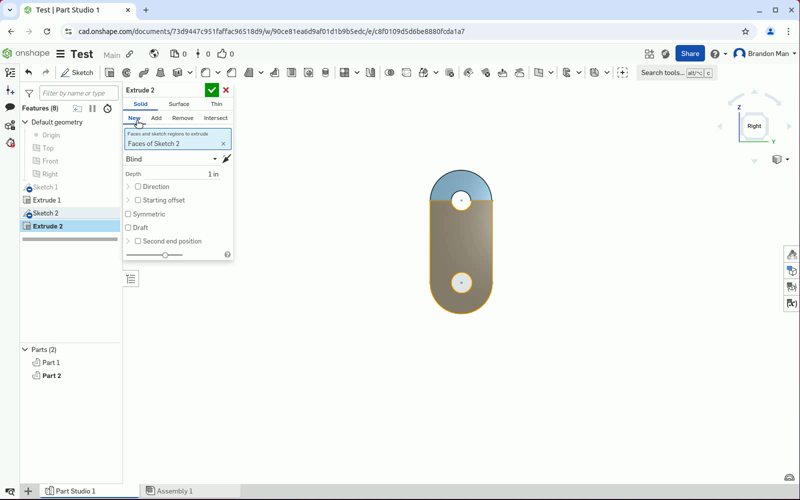
key(tab, 4)
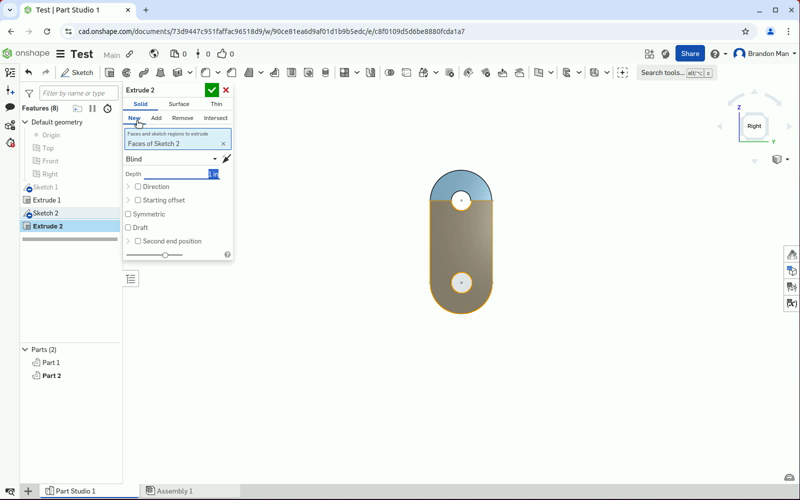
text(4.092)
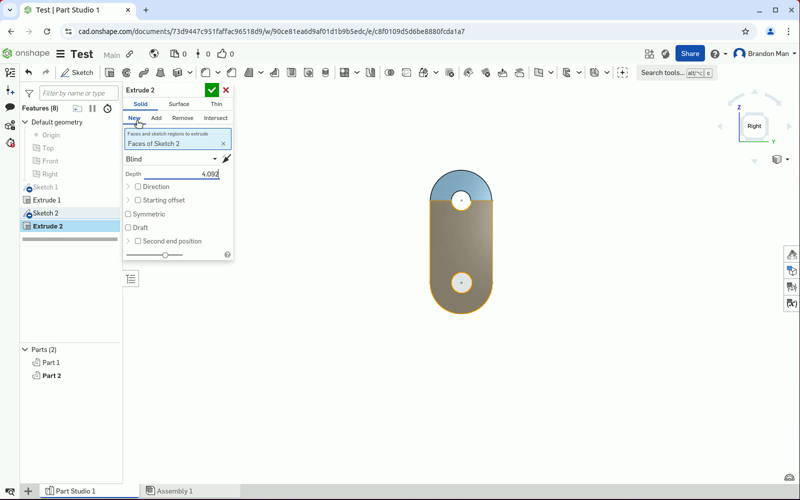
key(enter)
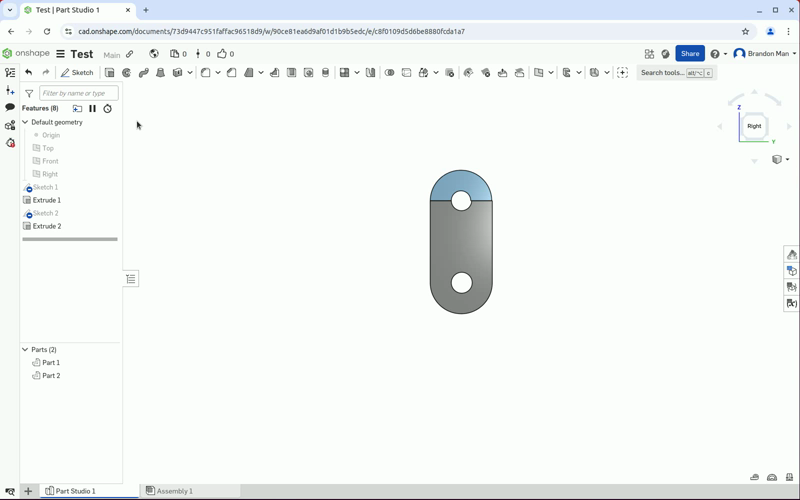
key(shift+h)
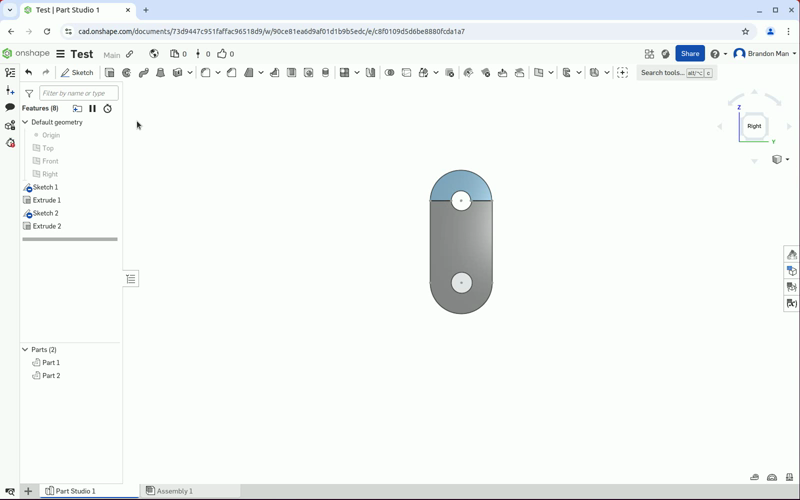
key(shift+h)
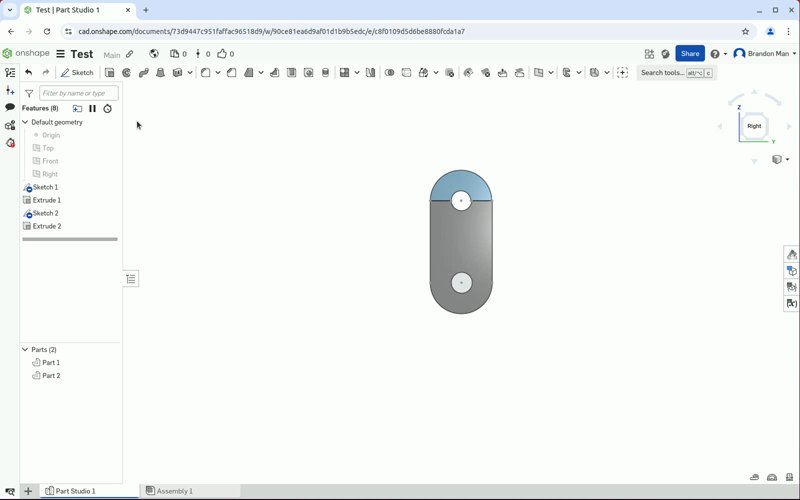
key(shift+7)
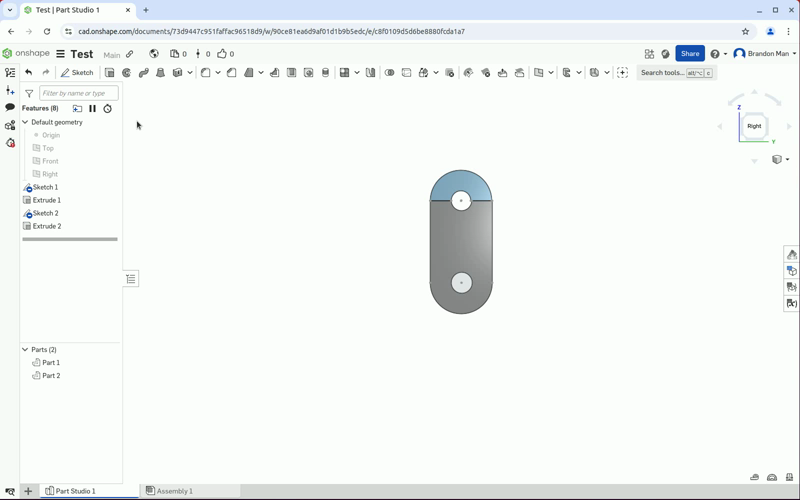
key(right, 2)
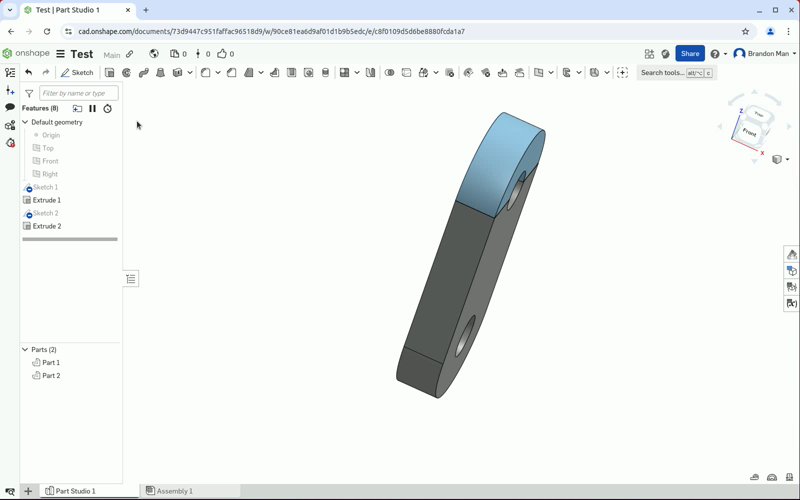
key(down, 2)
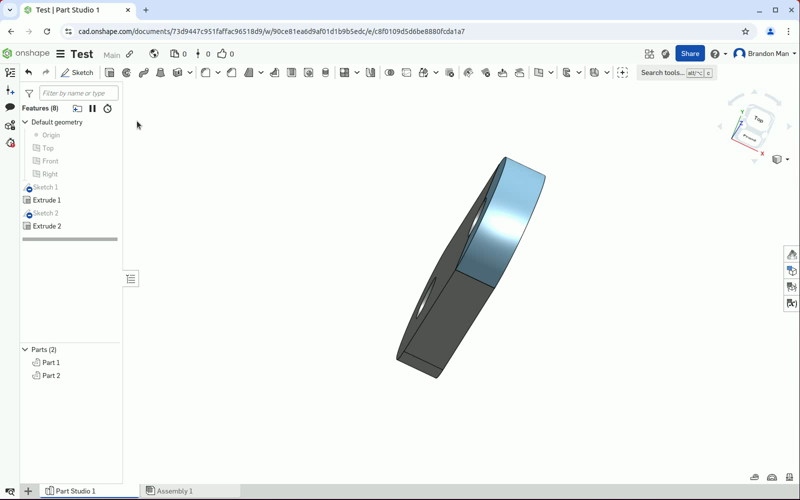
key(up, 2)
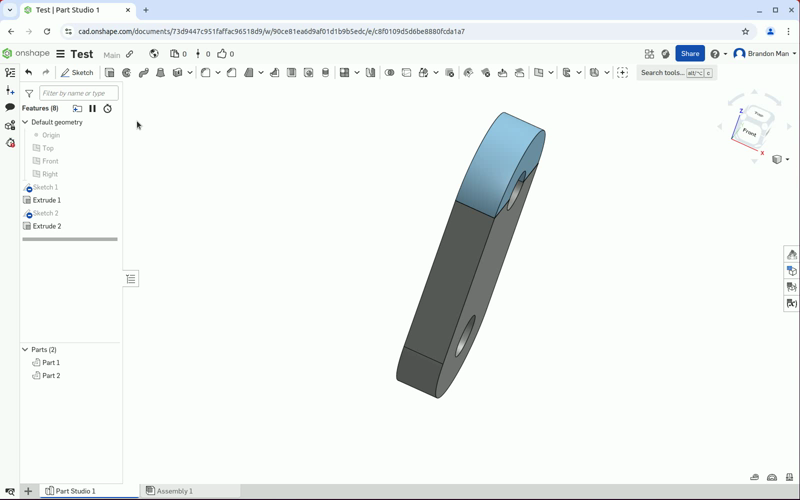
key(left, 2)
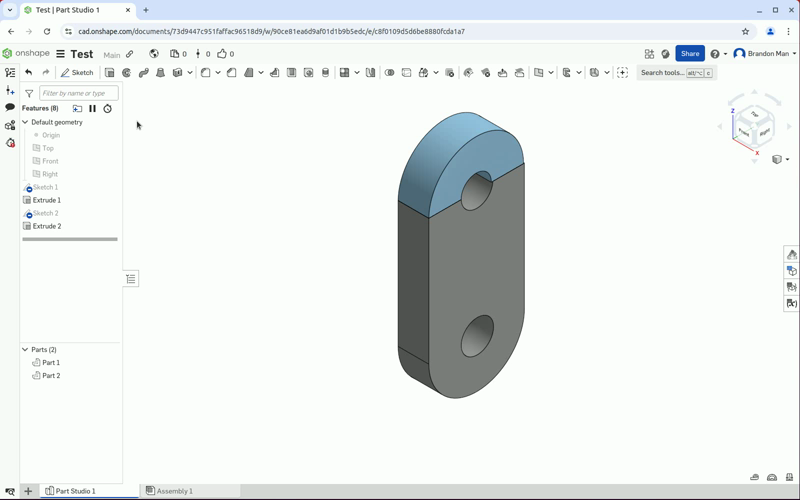
mouse_move(73, 189)
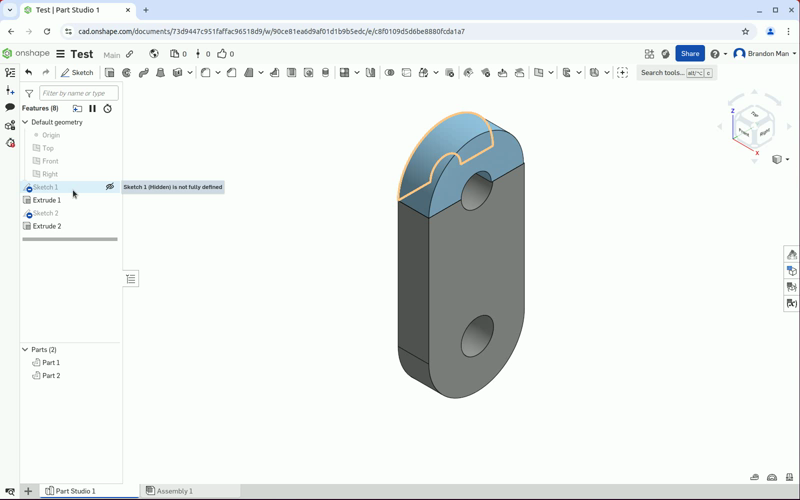
click(73, 189)